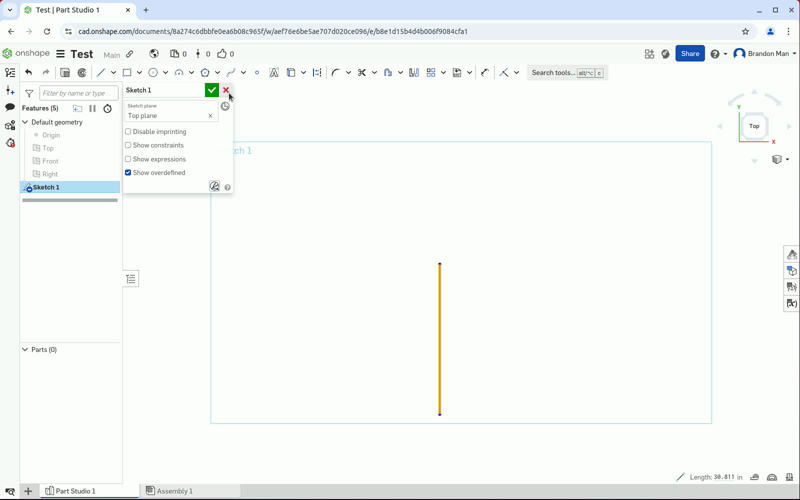
key(shift+h)
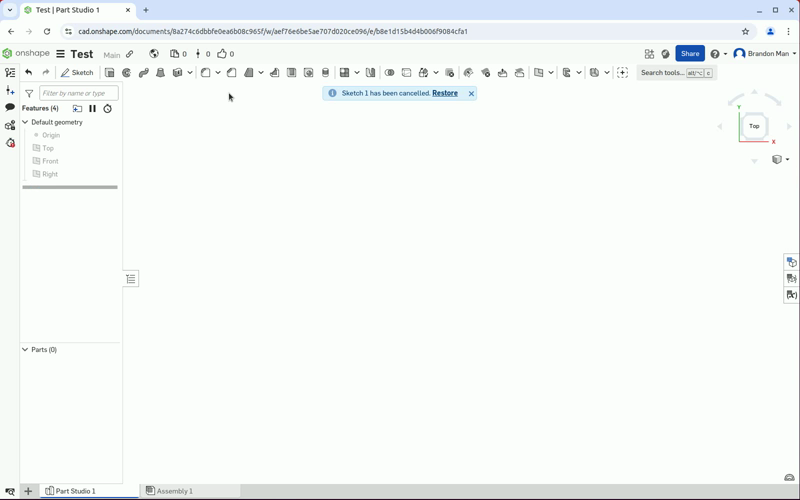
mouse_move(73, 352)
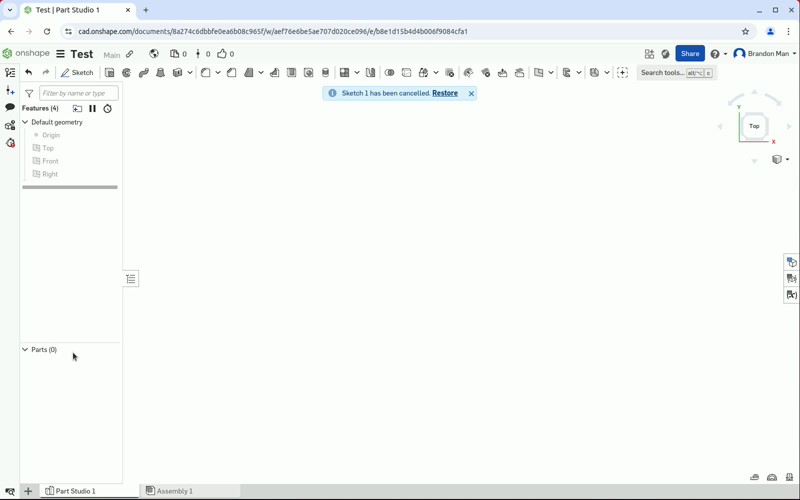
key(y)
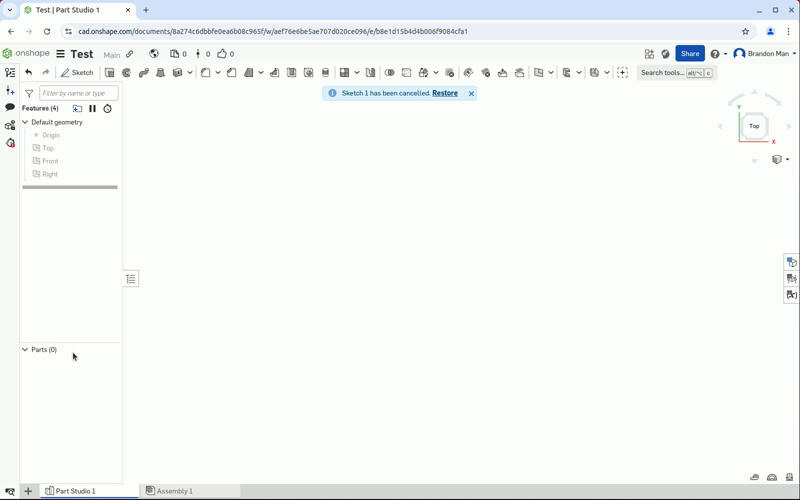
key(shift+p)
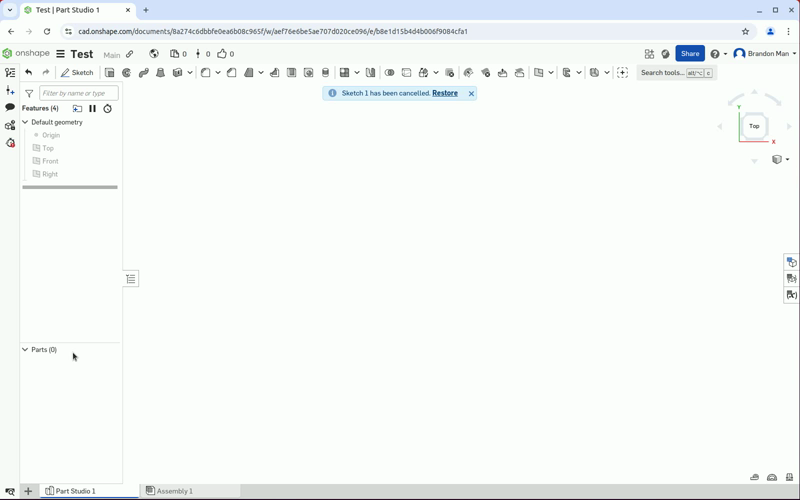
key(space)
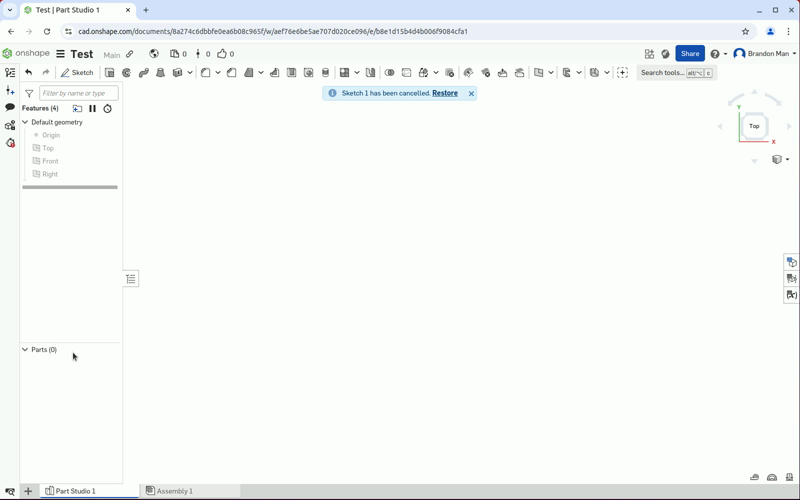
key_down(shift)
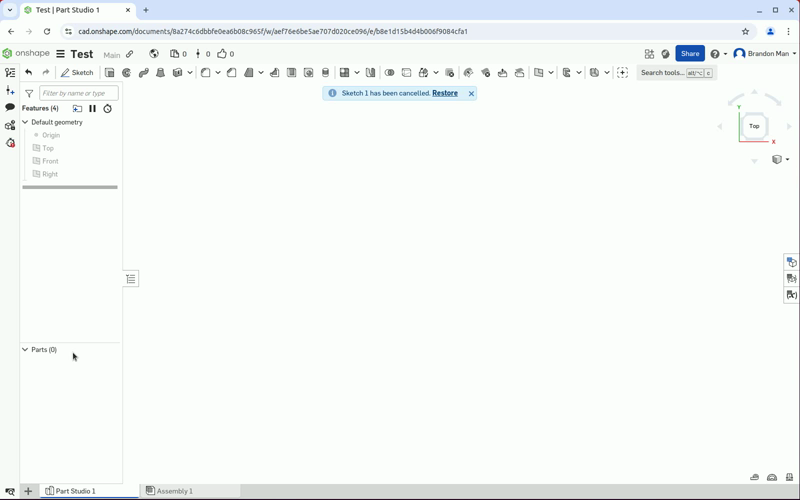
key(up)
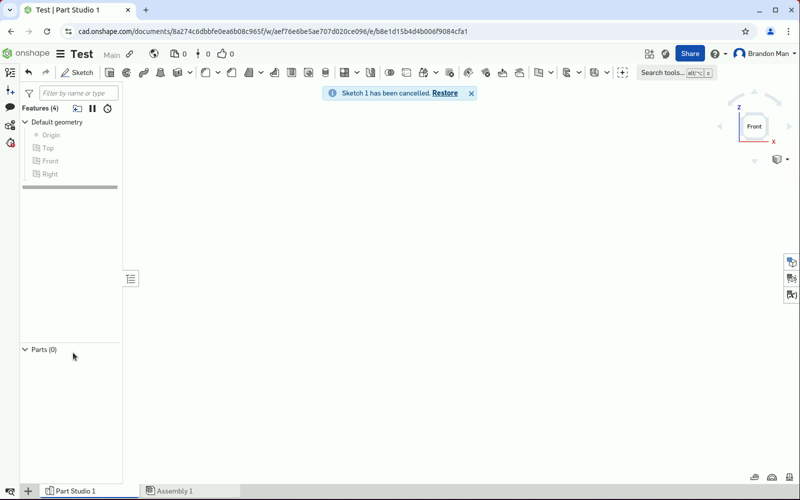
key_up(shift)
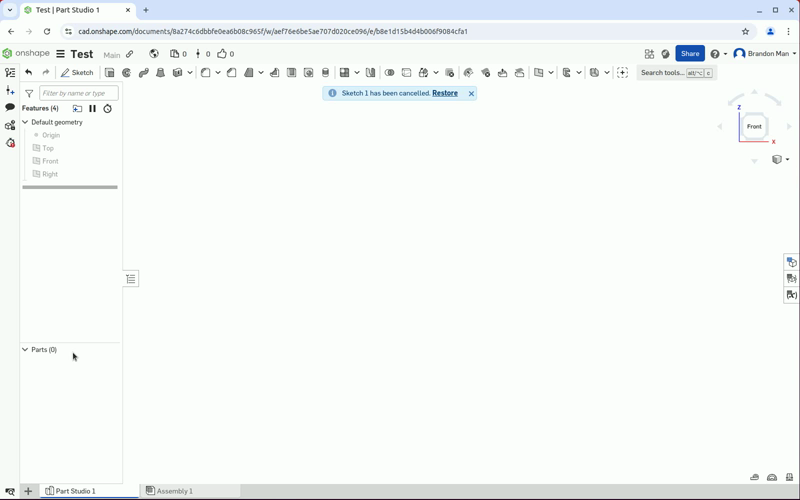
mouse_move(73, 352)
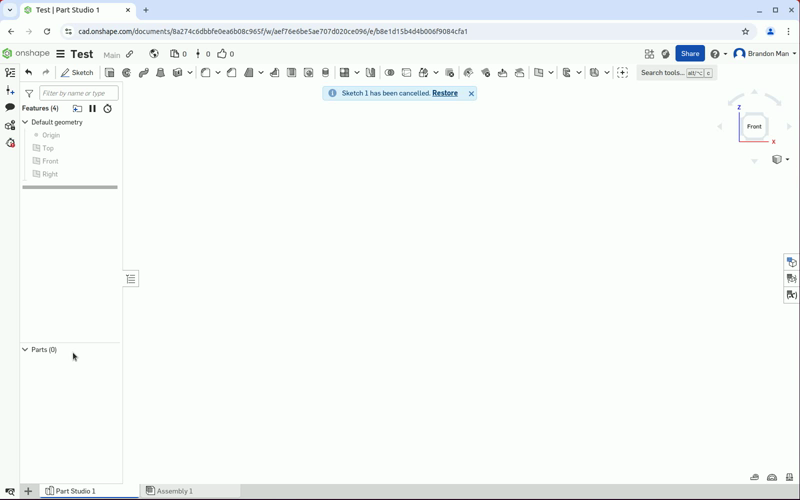
key(shift+y)
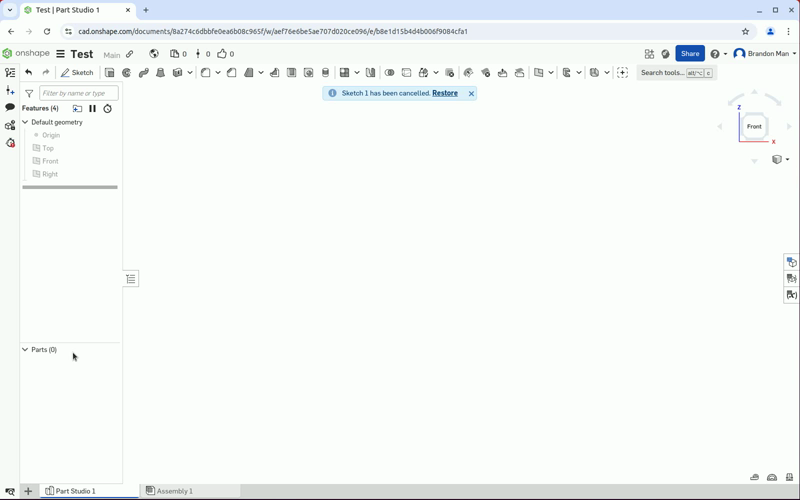
key(shift+s)
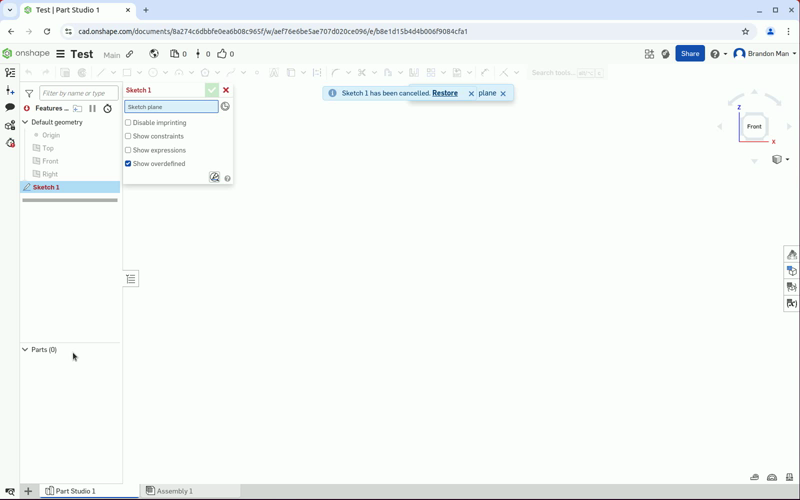
mouse_move(73, 163)
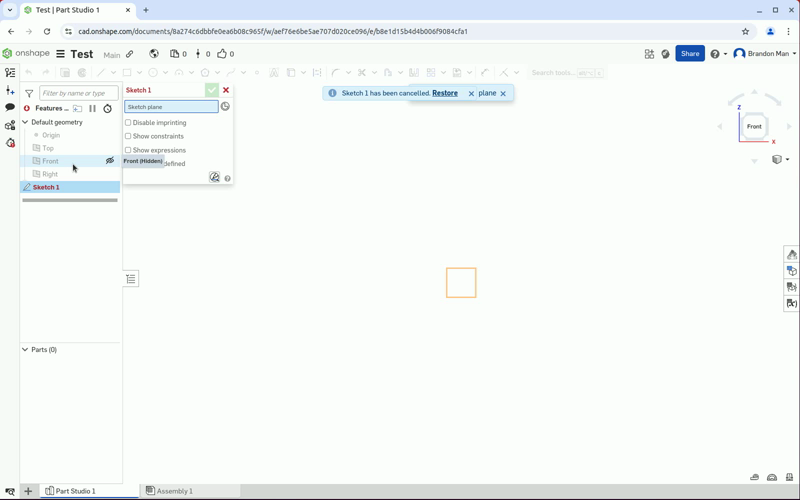
click(73, 163)
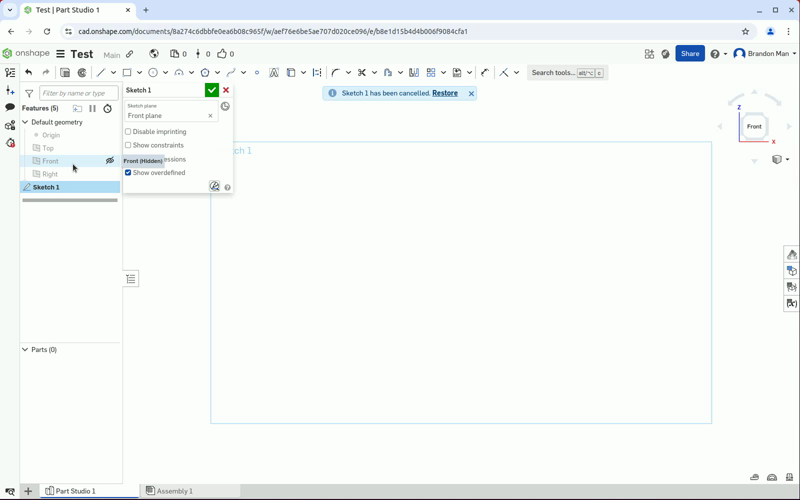
mouse_move(73, 352)
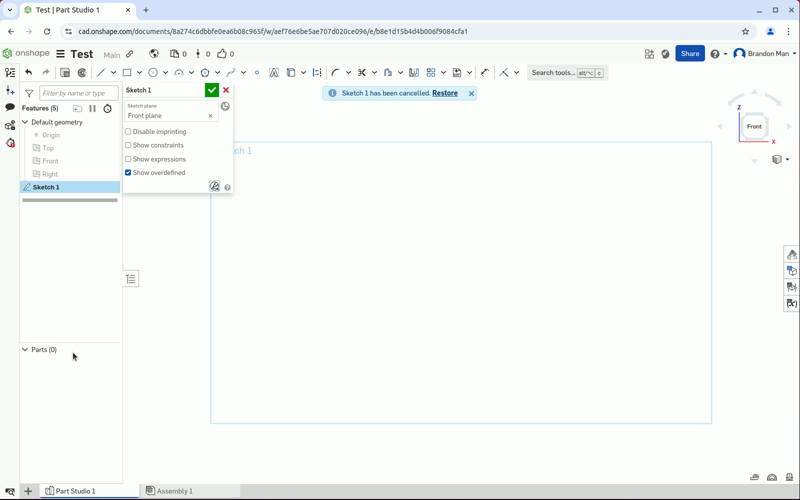
key(y)
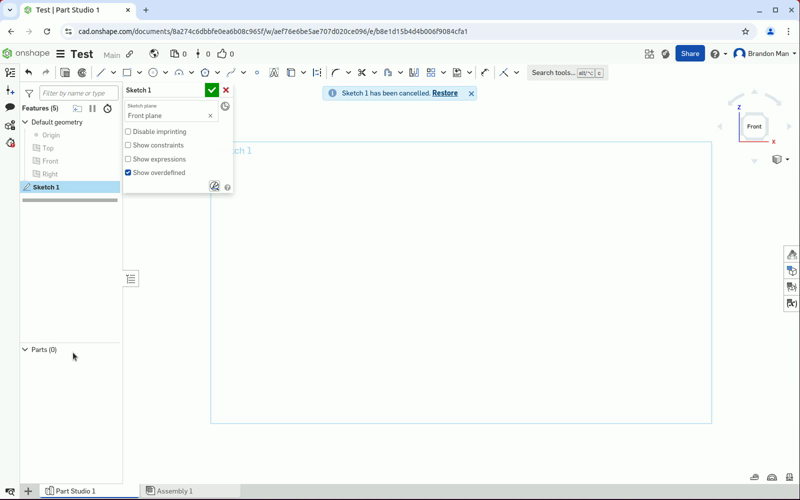
key(a)
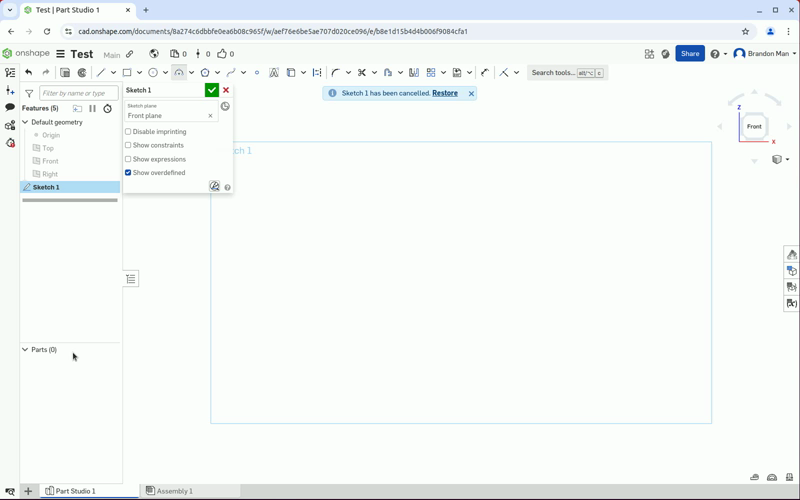
key_down(shift)
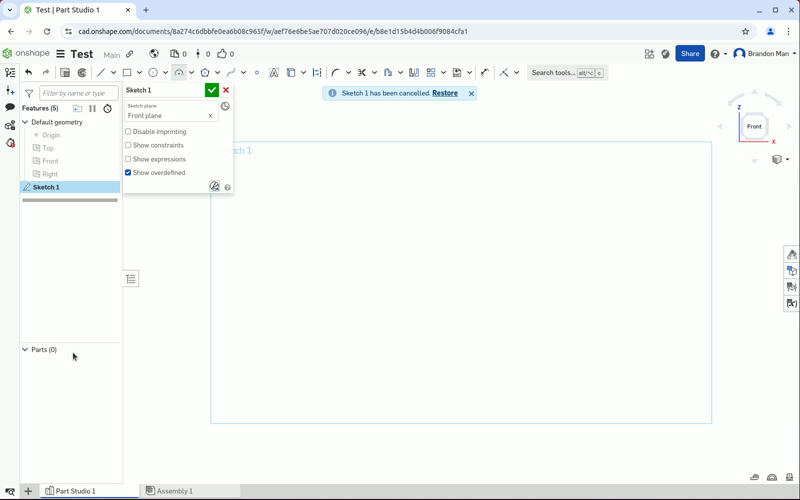
mouse_move(348, 324)
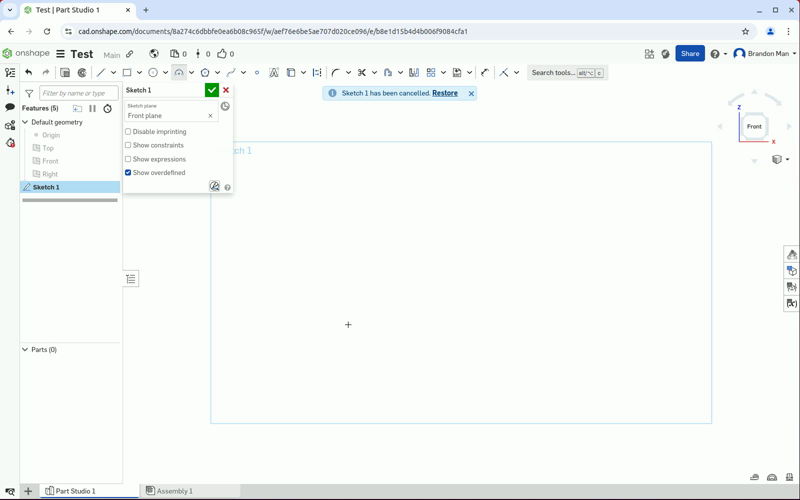
click(348, 324)
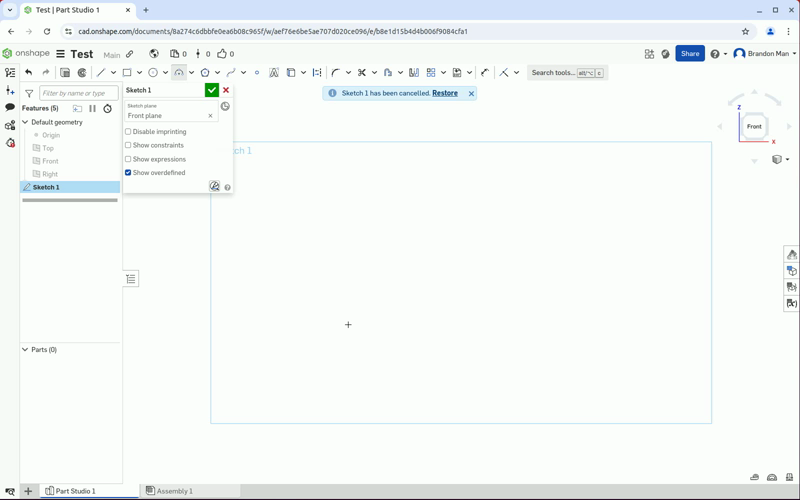
key_up(shift)
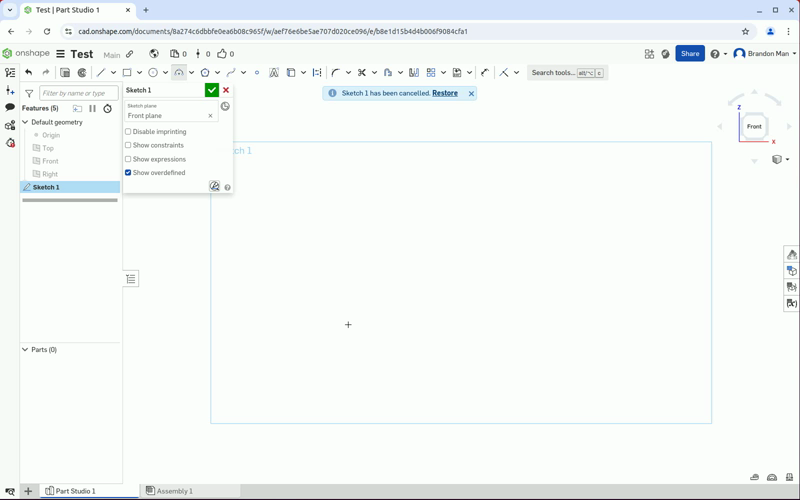
key_down(shift)
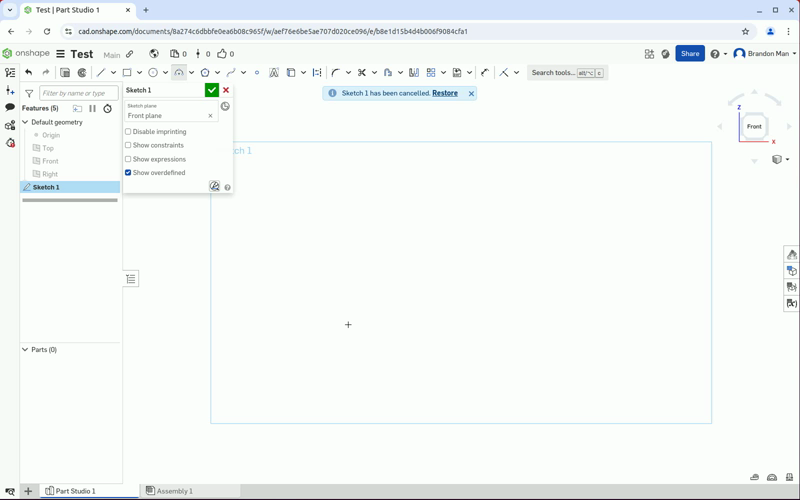
mouse_move(362, 338)
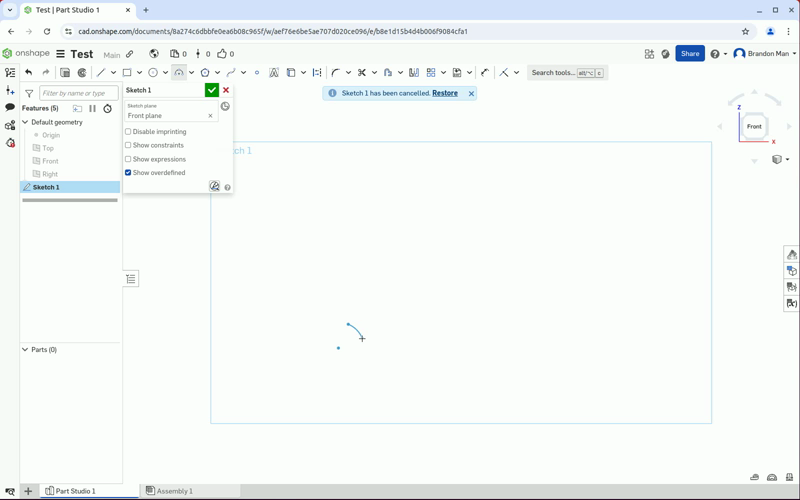
click(362, 338)
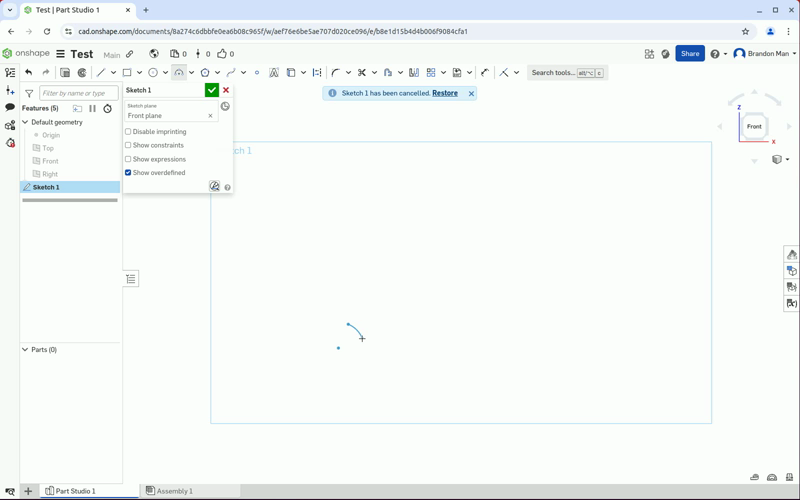
mouse_move(352, 333)
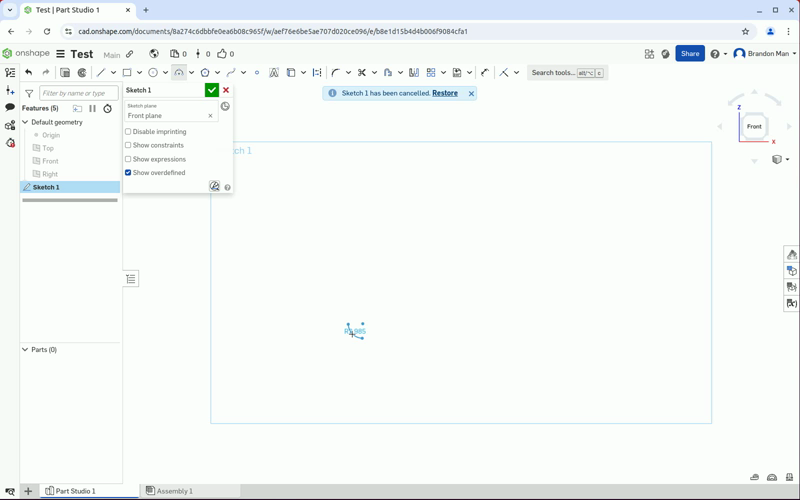
click(352, 333)
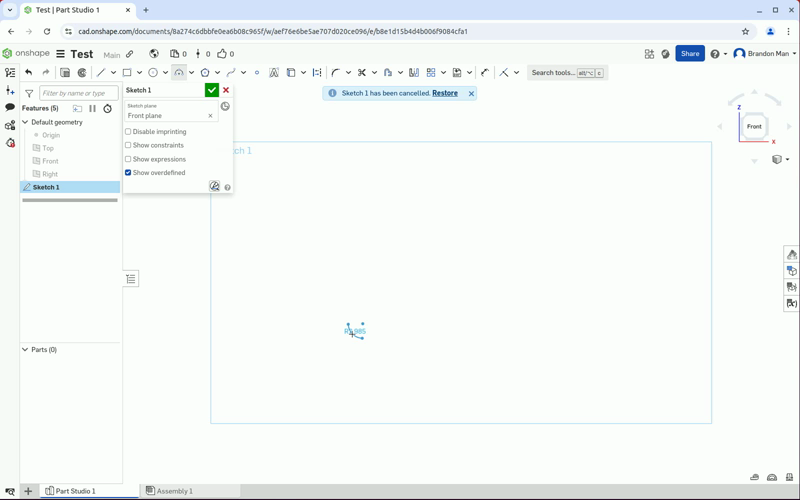
key_up(shift)
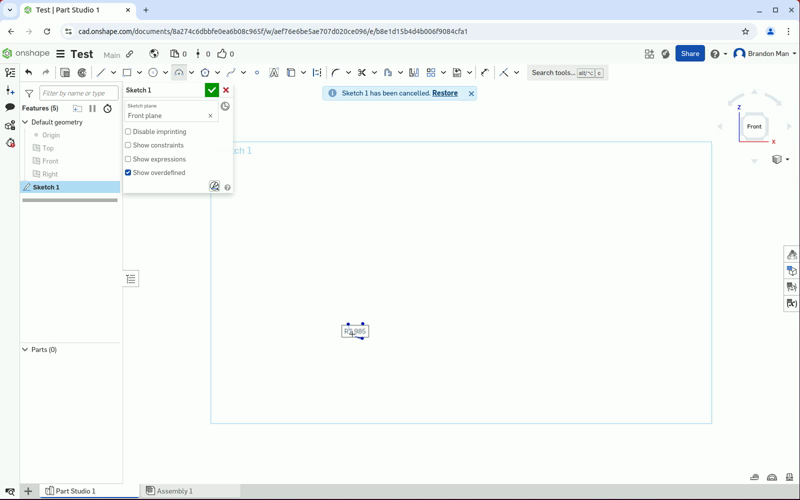
key(esc)
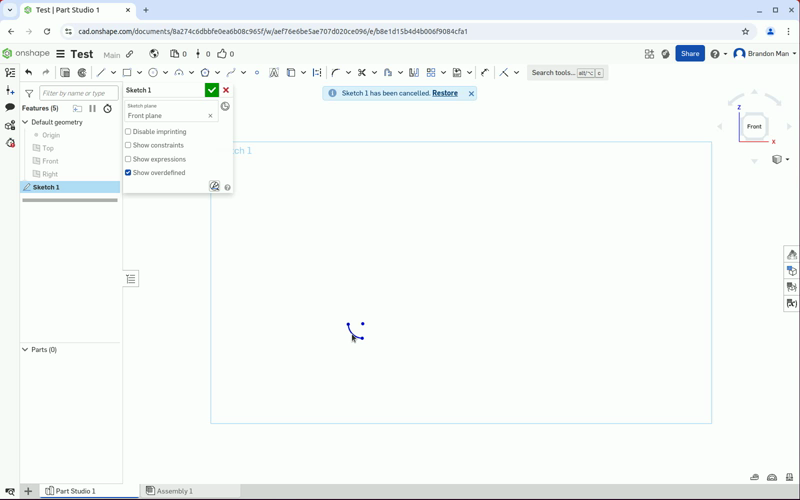
key(l)
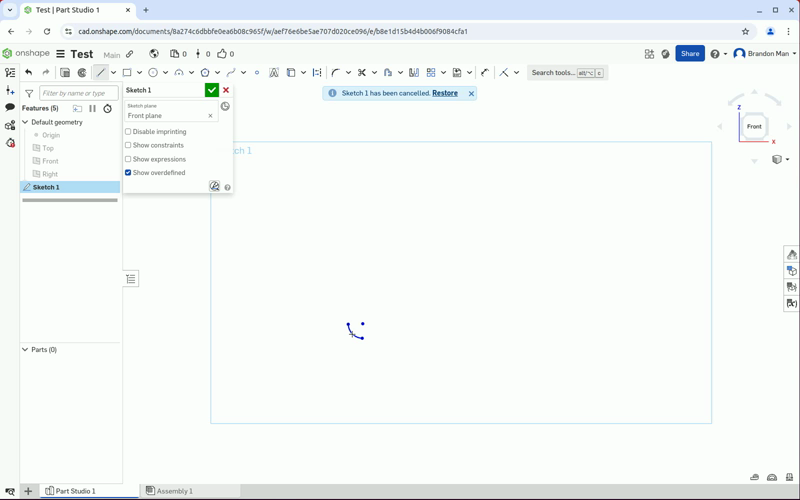
mouse_move(362, 338)
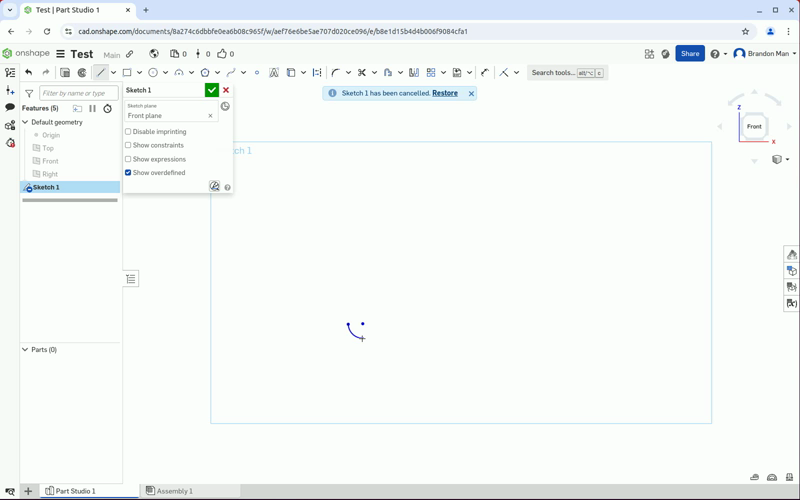
click(362, 338)
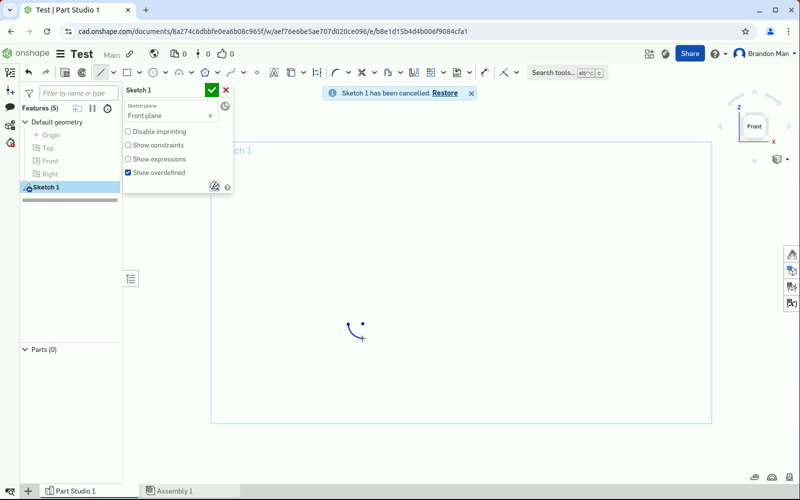
key_down(shift)
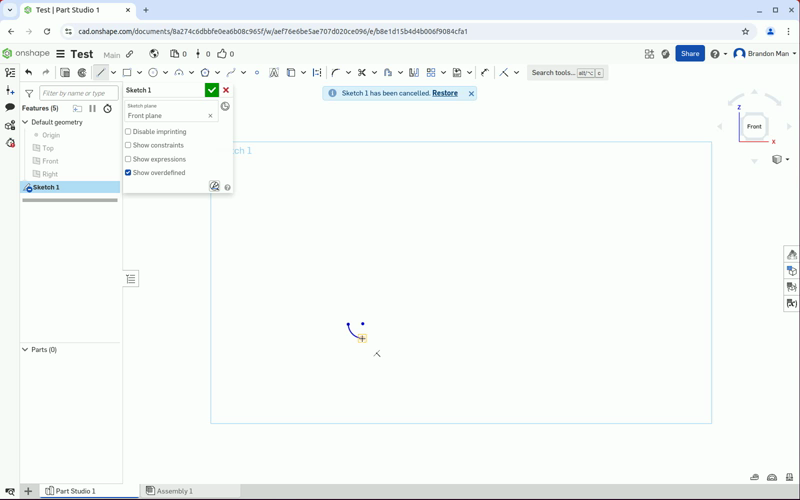
mouse_move(558, 338)
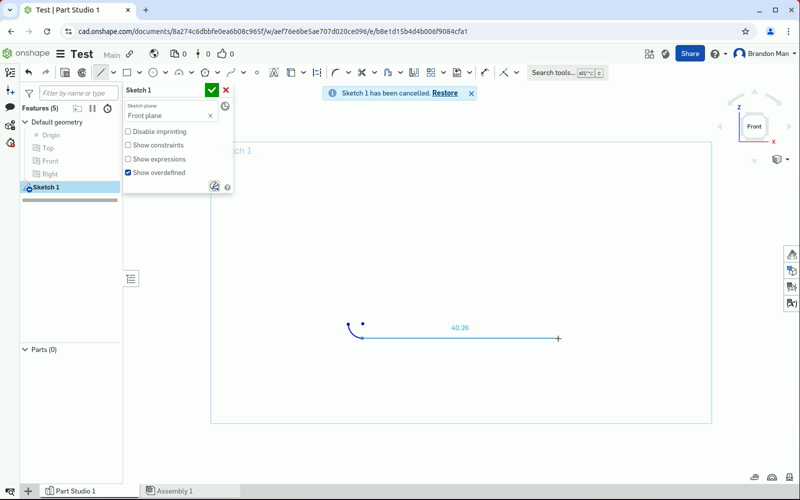
click(558, 338)
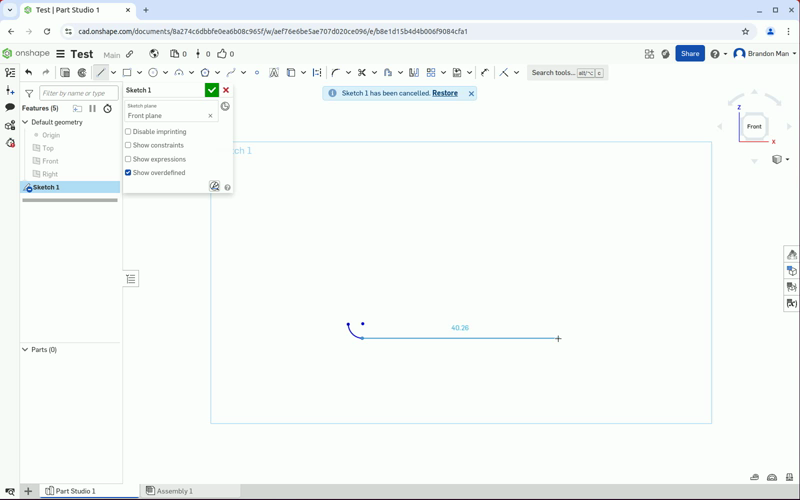
key_up(shift)
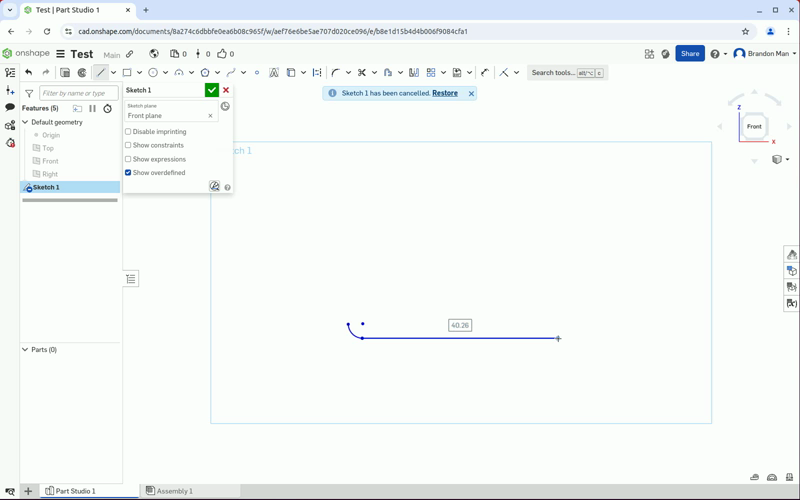
key(esc)
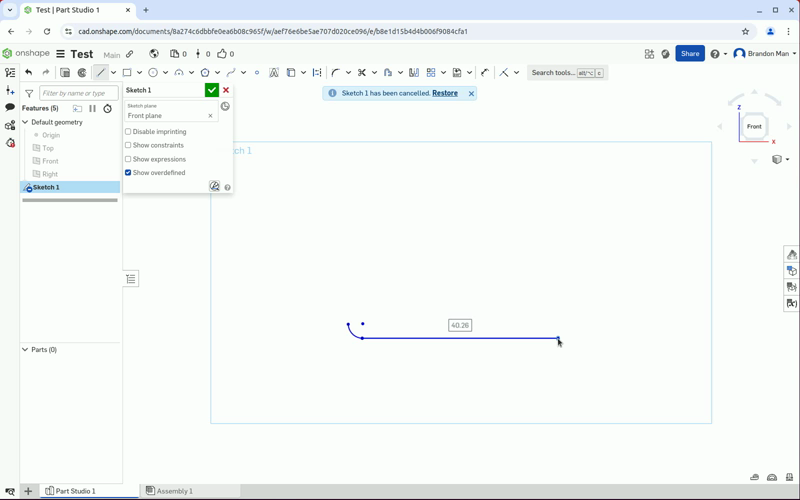
key(a)
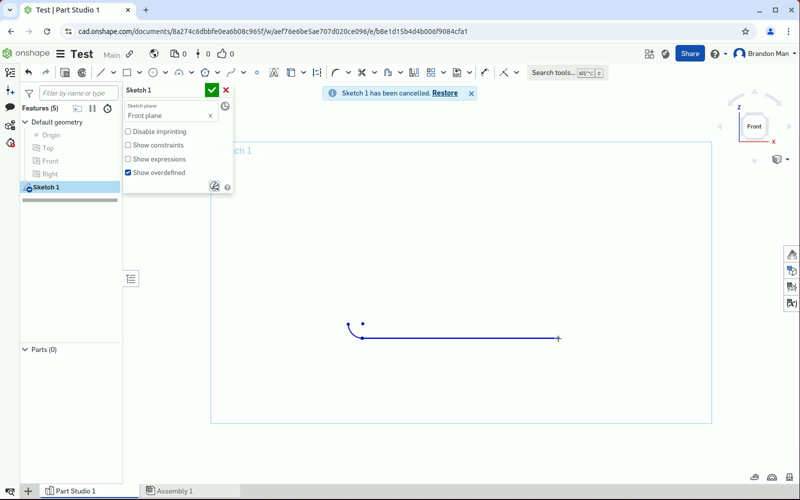
mouse_move(558, 338)
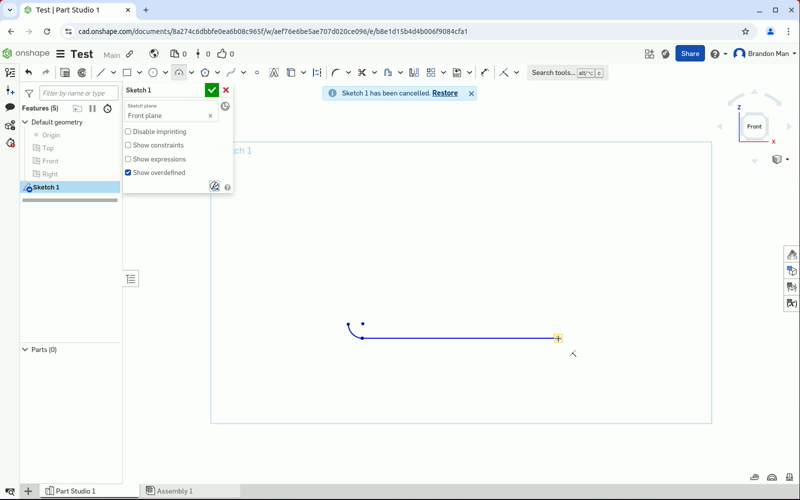
click(558, 338)
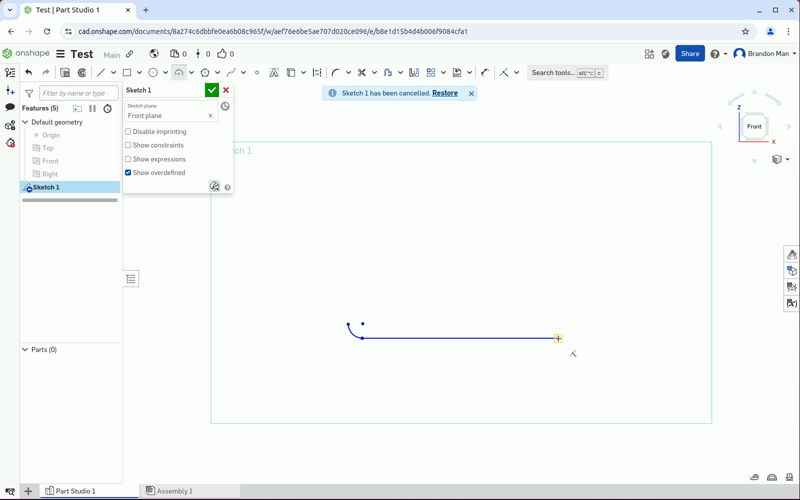
key_down(shift)
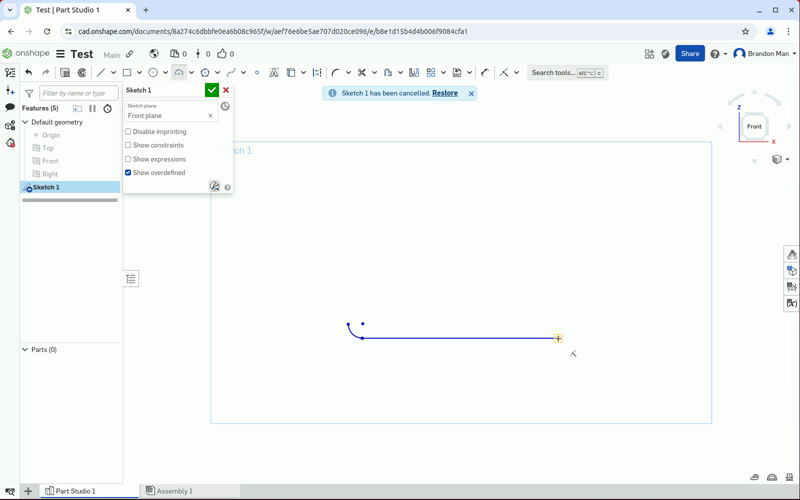
mouse_move(572, 324)
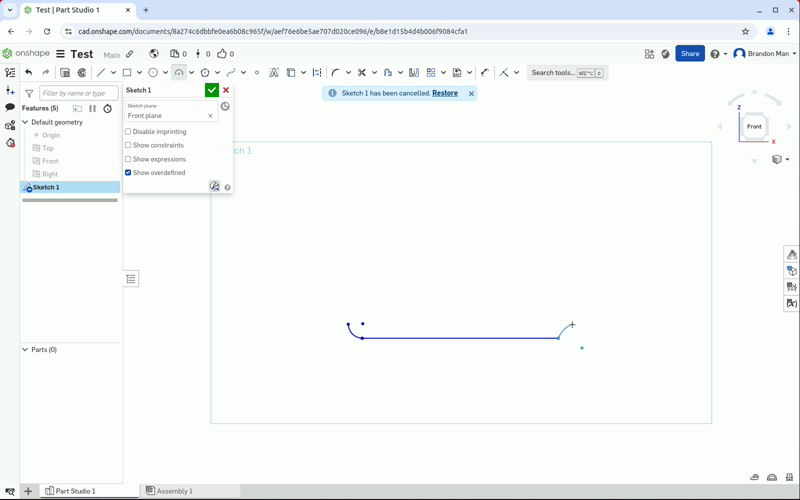
click(572, 324)
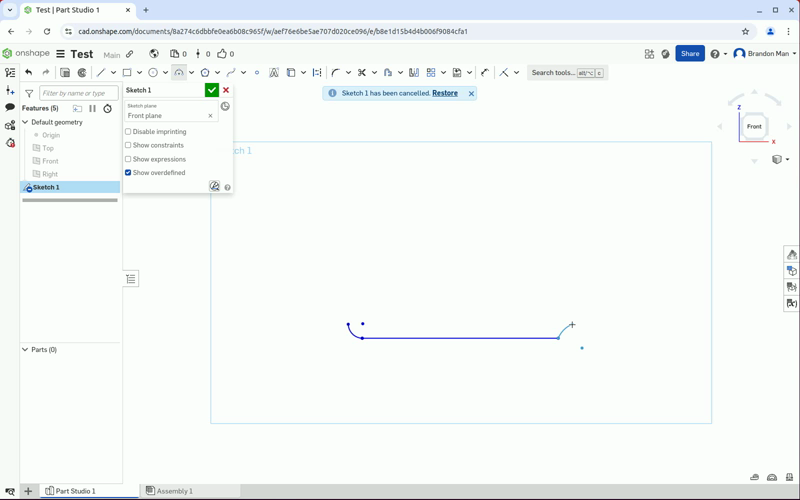
mouse_move(567, 333)
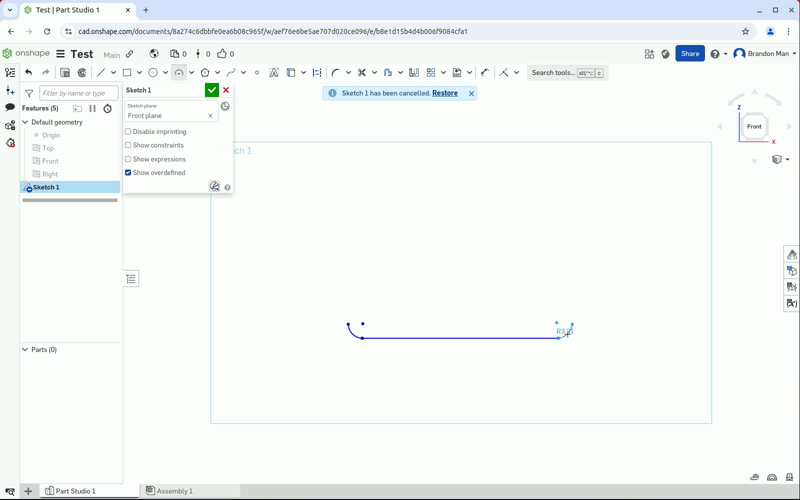
click(567, 333)
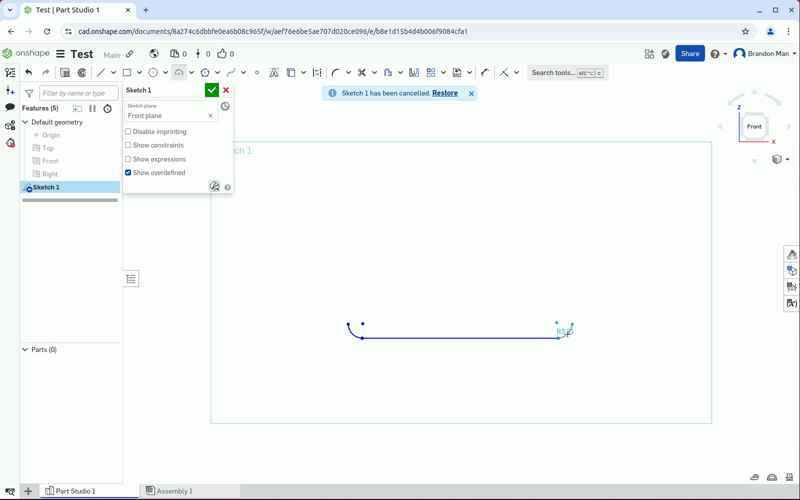
key_up(shift)
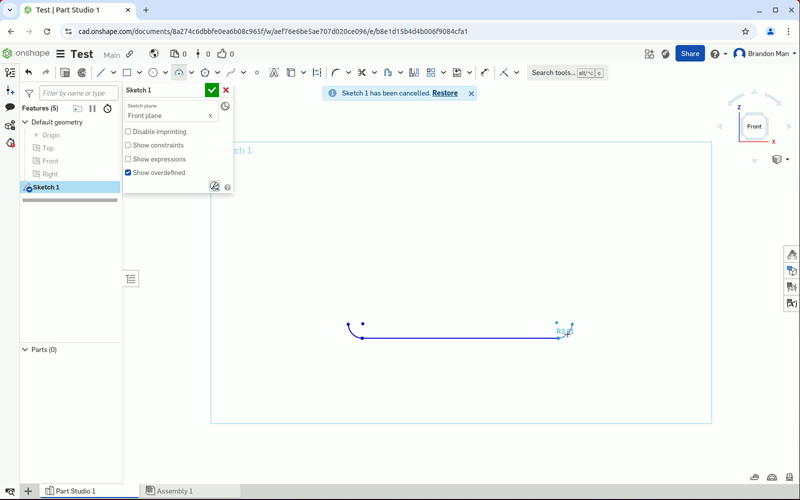
key(esc)
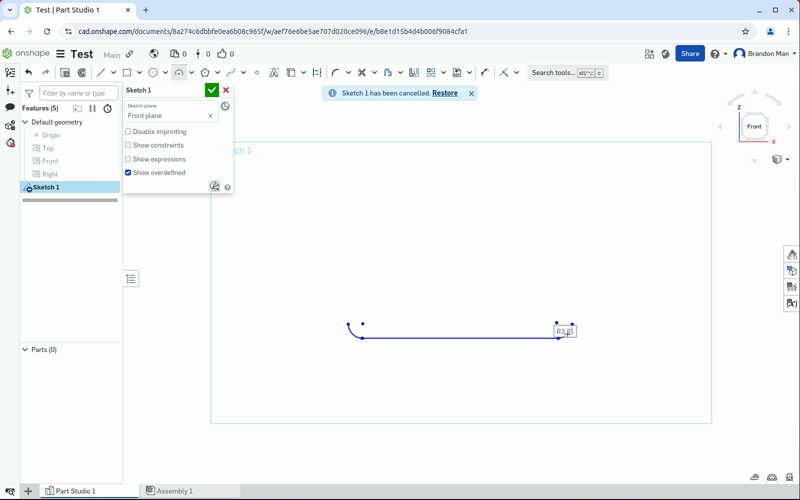
key(l)
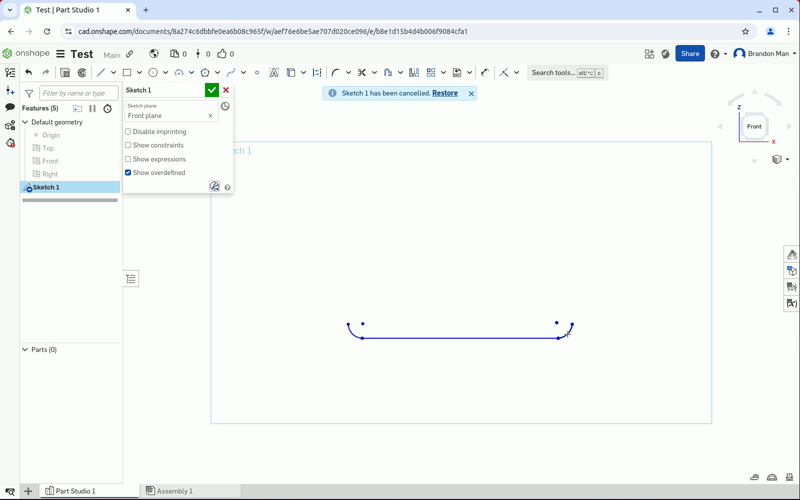
mouse_move(572, 324)
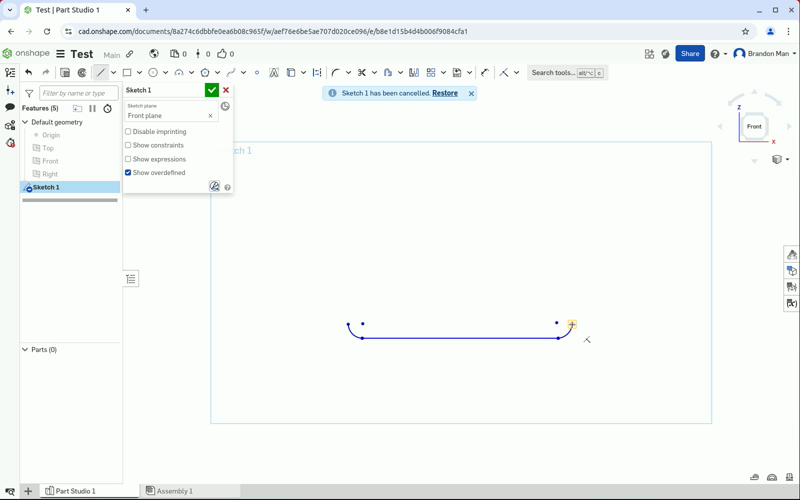
click(572, 324)
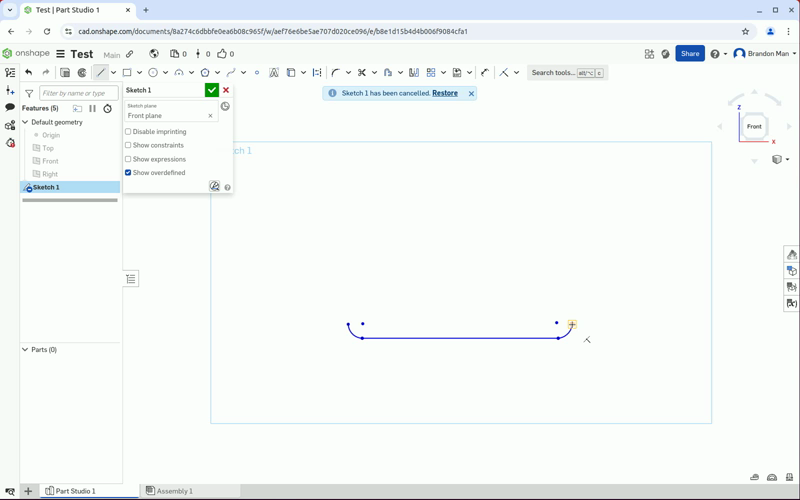
key_down(shift)
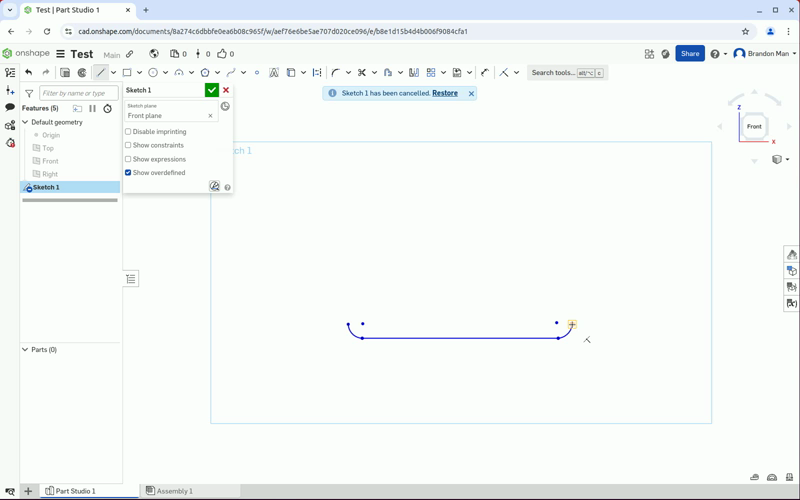
mouse_move(572, 241)
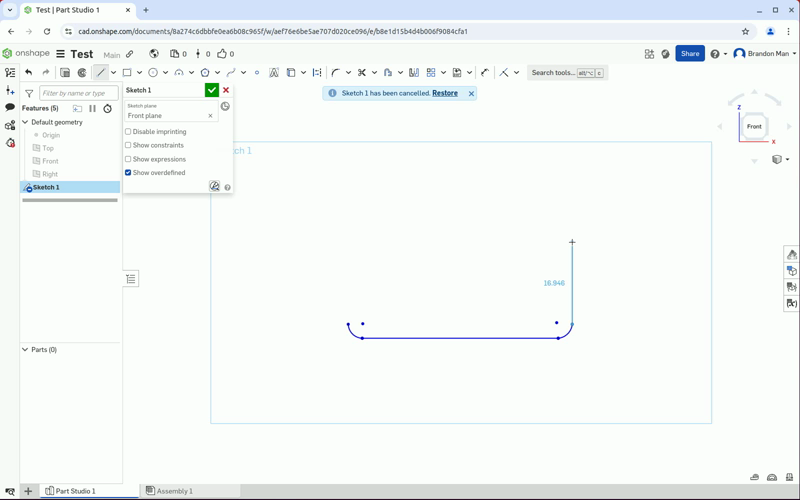
click(572, 241)
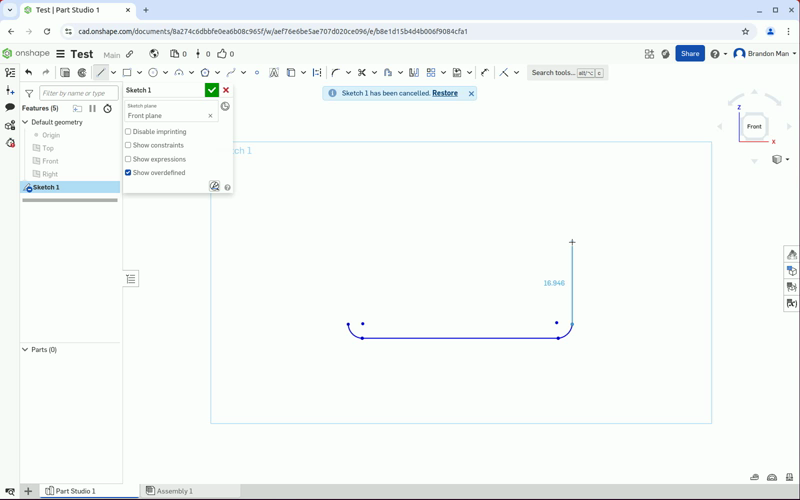
key_up(shift)
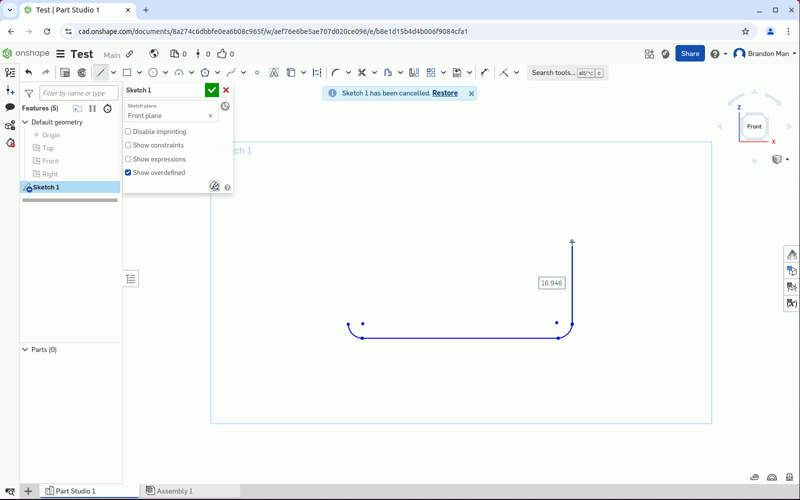
key(esc)
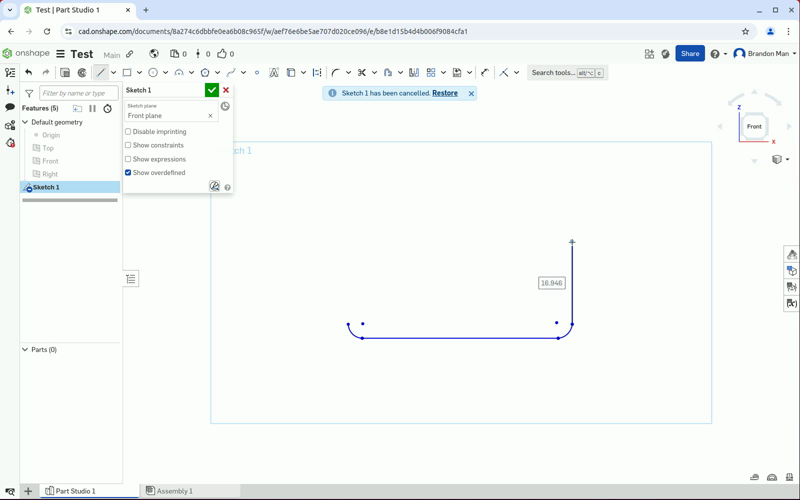
key(a)
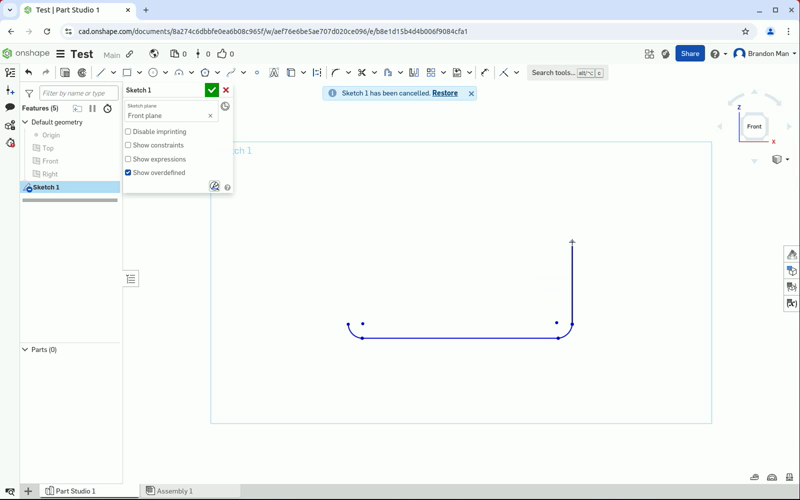
mouse_move(572, 241)
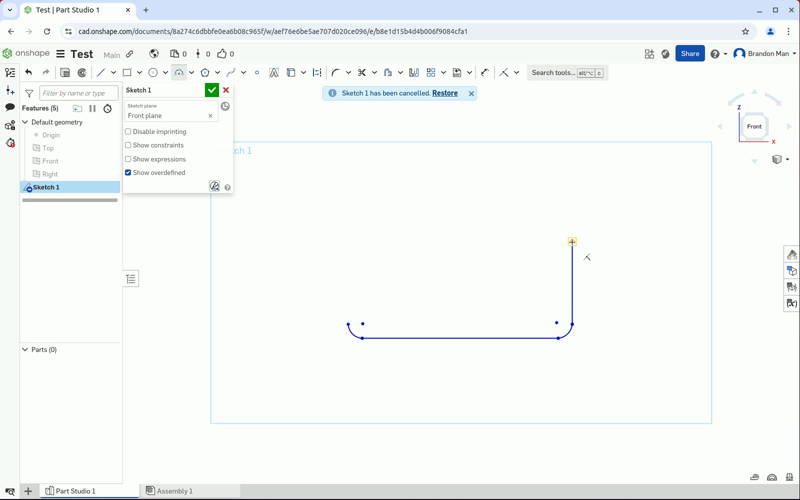
click(572, 241)
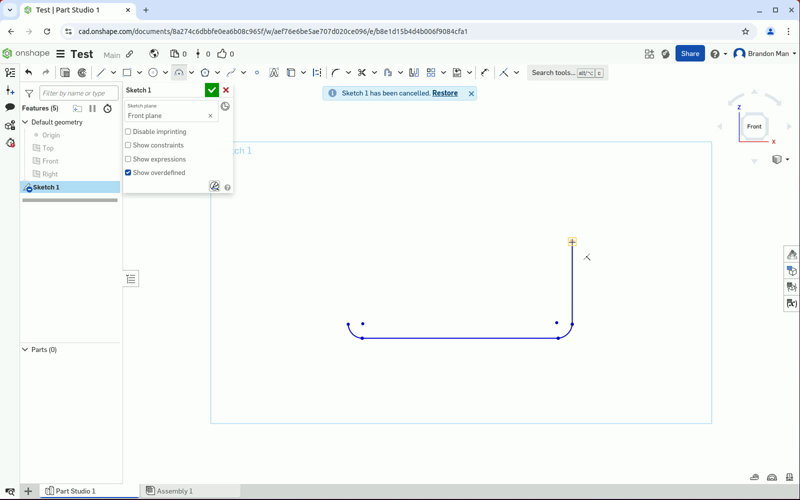
key_down(shift)
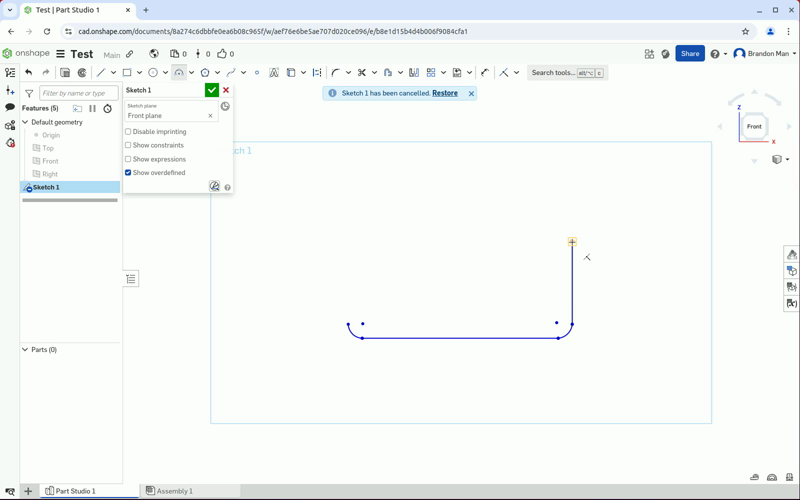
mouse_move(558, 227)
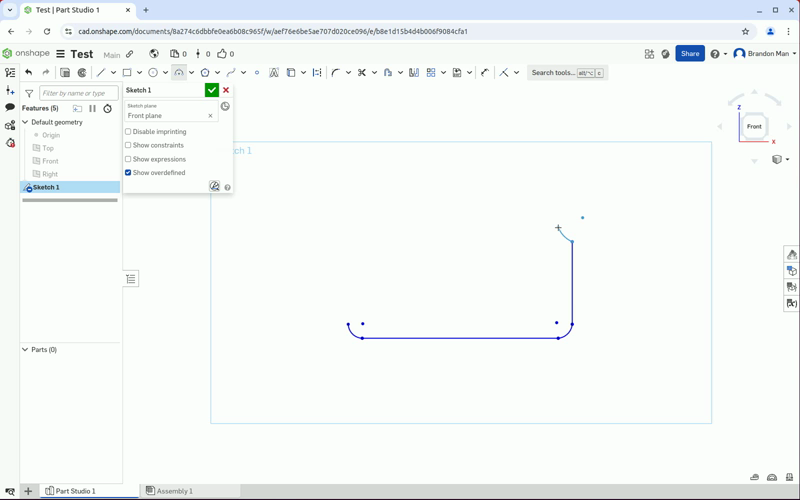
click(558, 227)
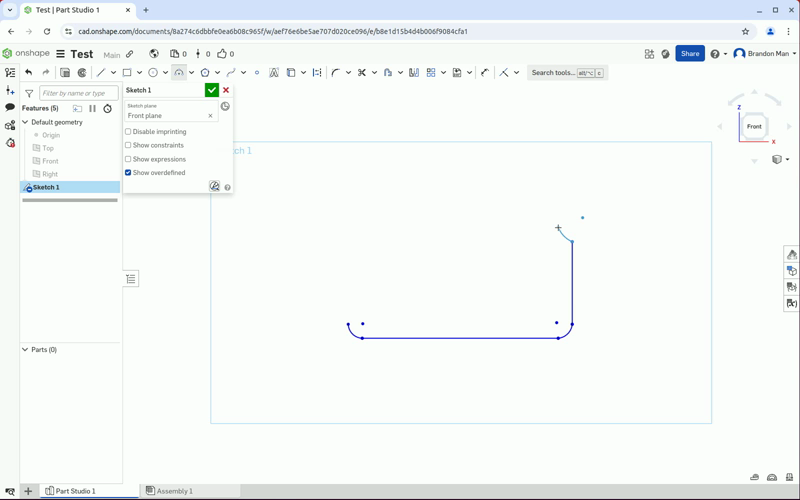
mouse_move(567, 231)
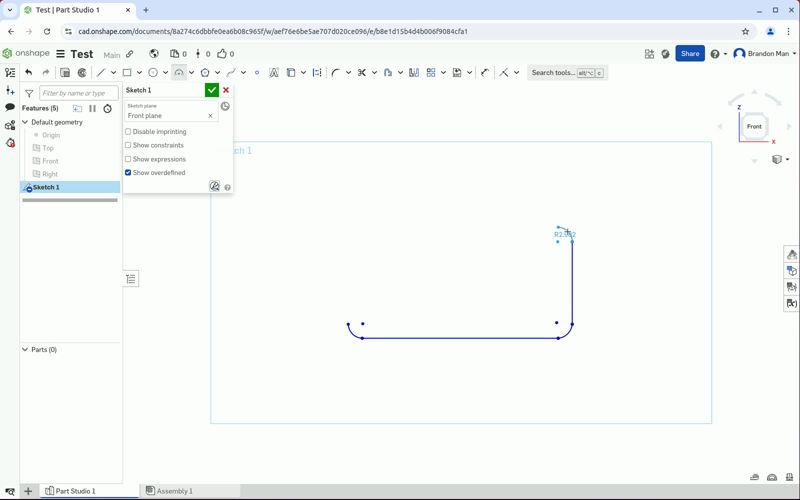
click(567, 231)
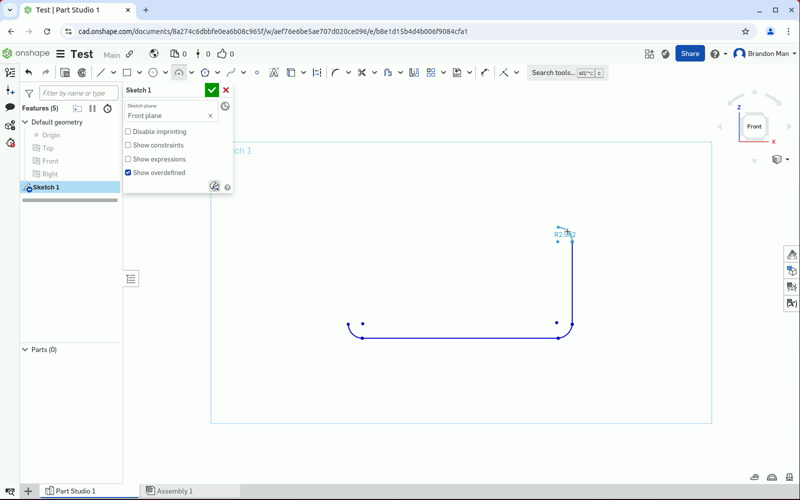
key_up(shift)
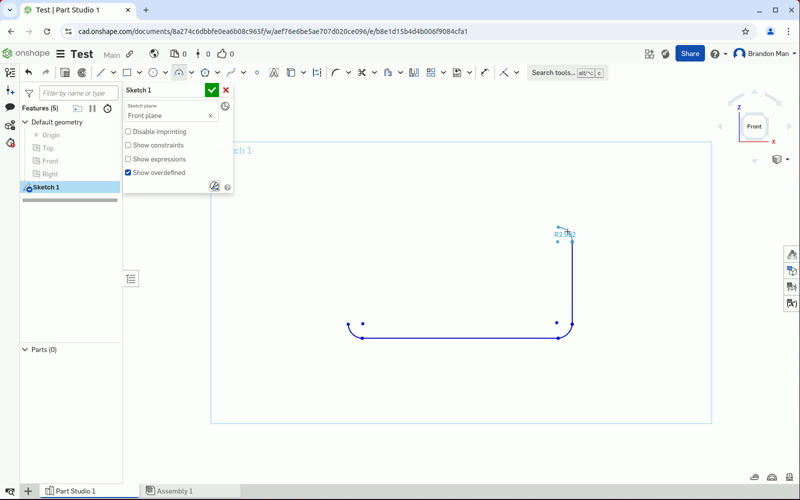
key(esc)
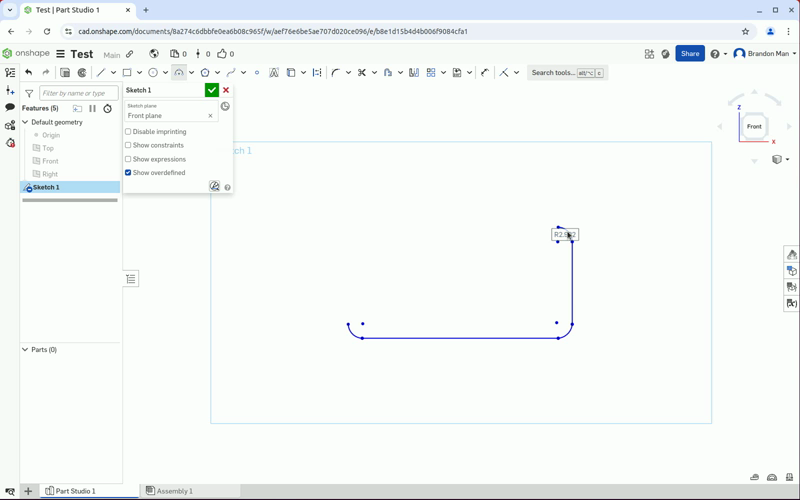
key(l)
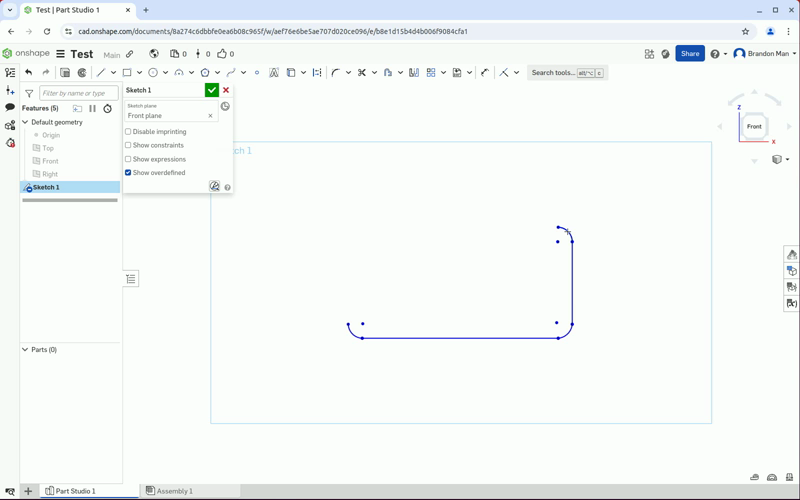
mouse_move(558, 227)
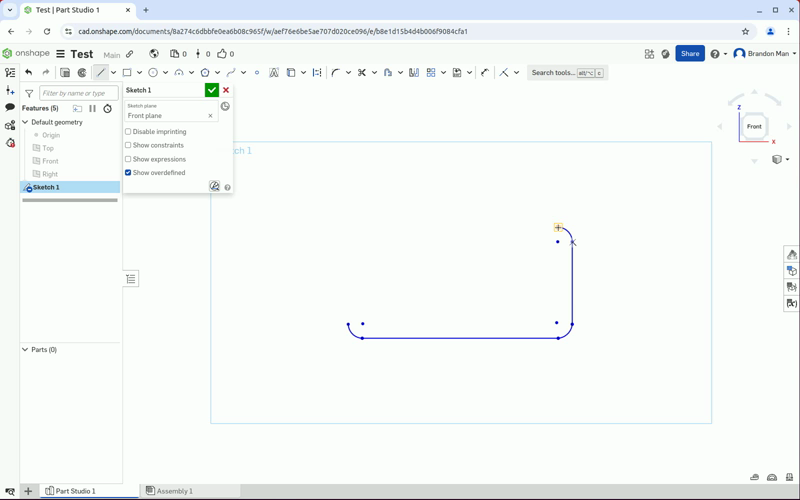
click(558, 227)
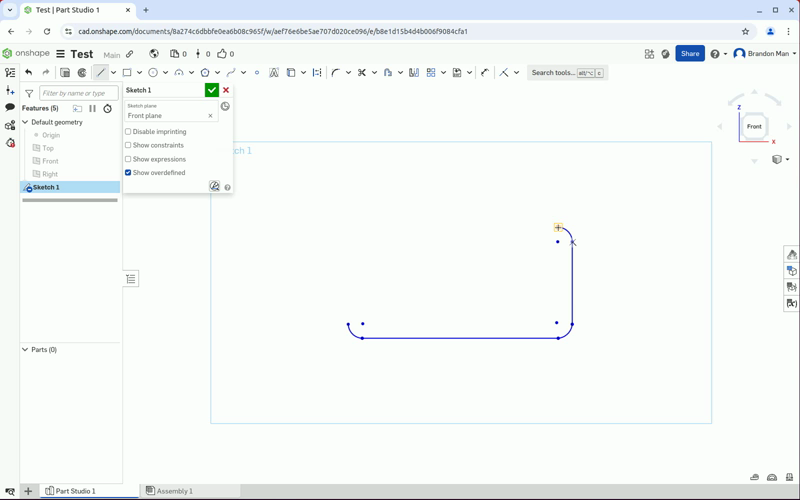
key_down(shift)
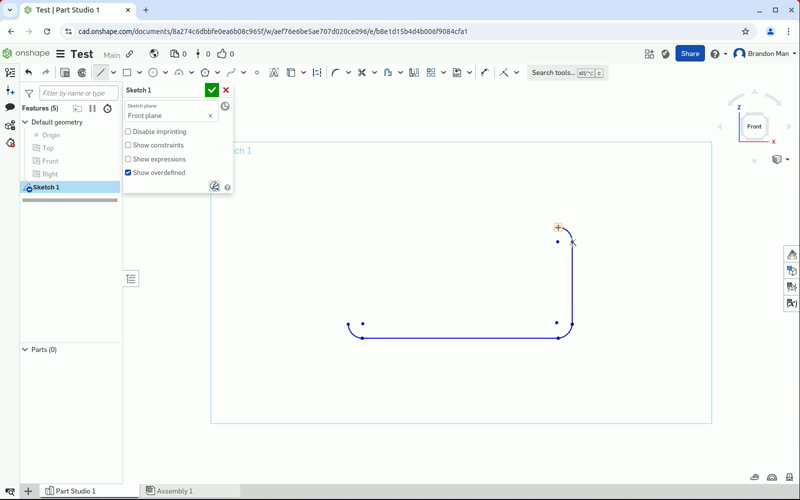
mouse_move(362, 227)
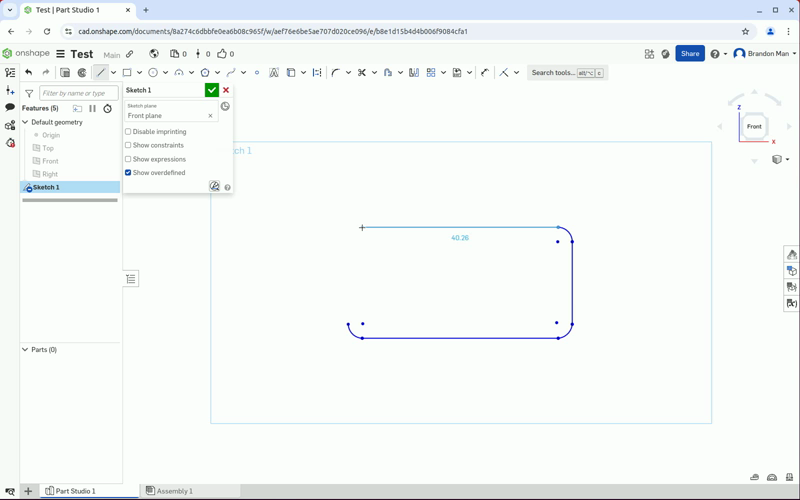
click(362, 227)
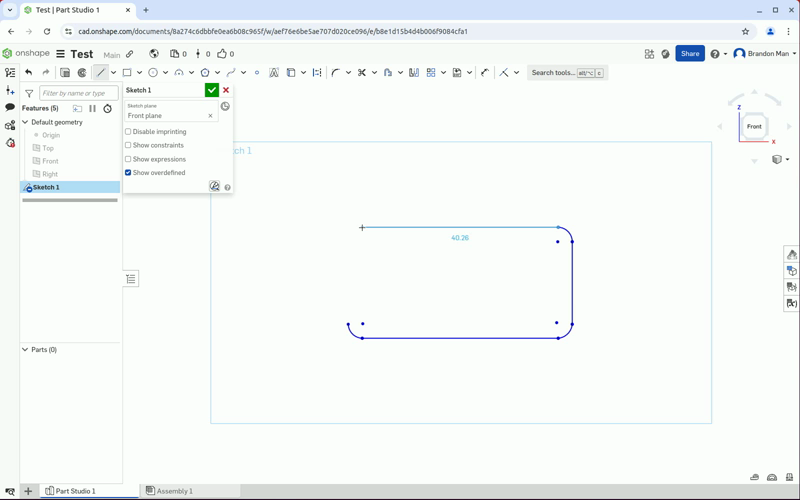
key_up(shift)
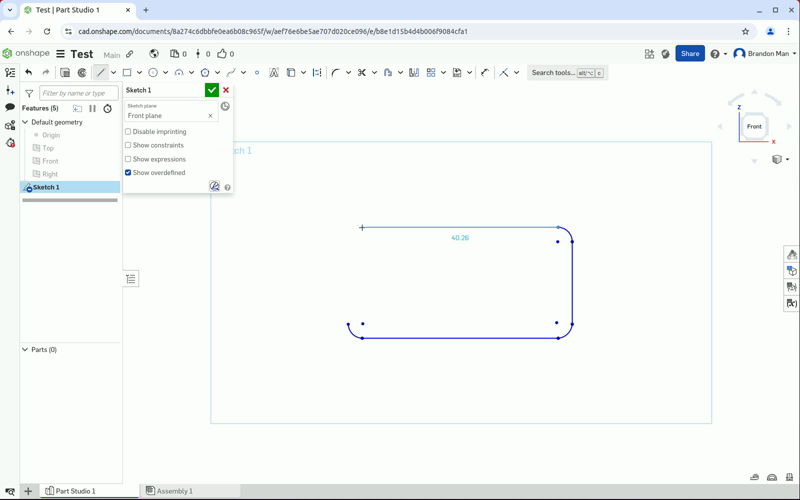
key(esc)
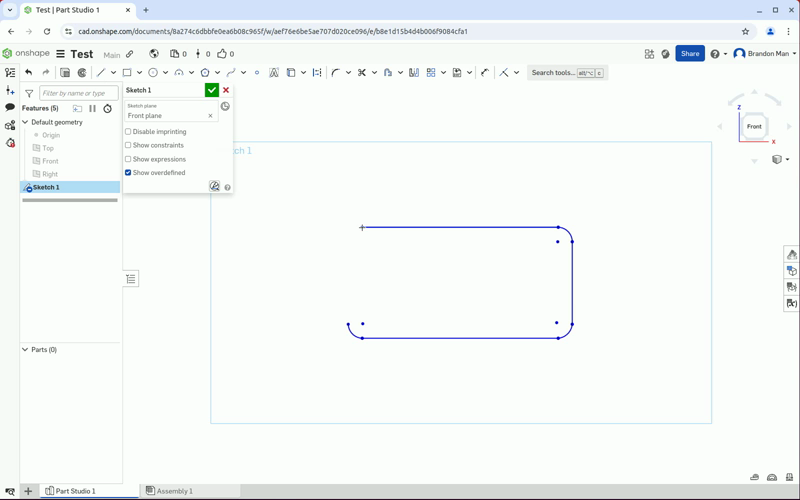
key(a)
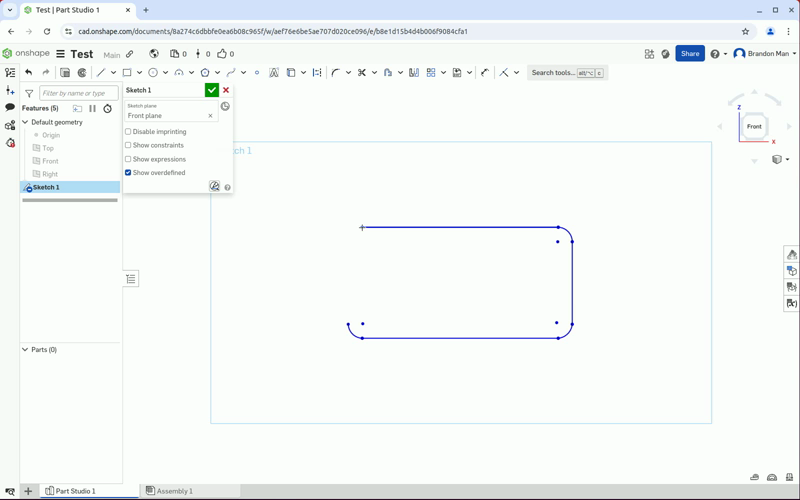
mouse_move(362, 227)
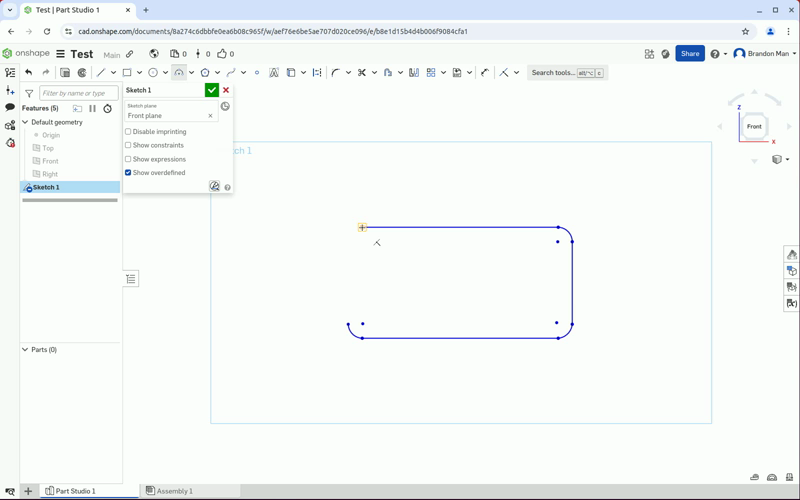
click(362, 227)
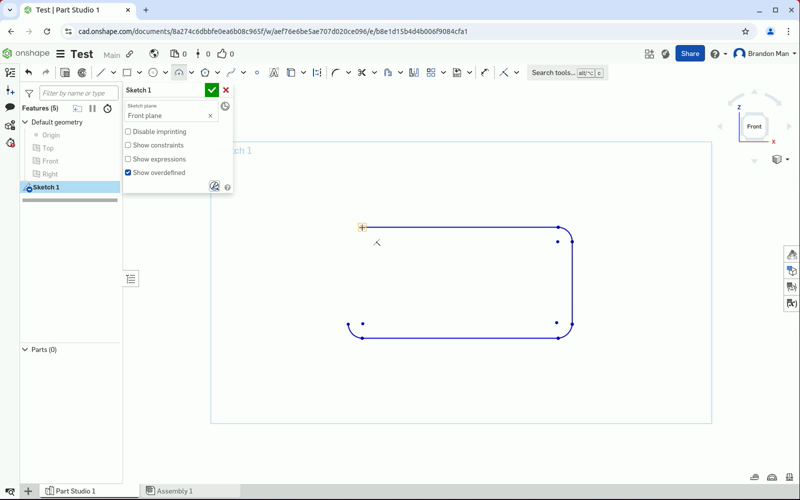
key_down(shift)
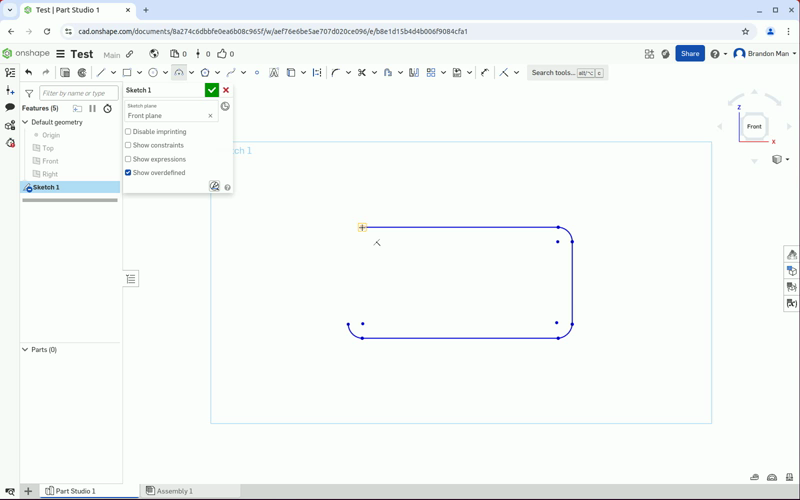
mouse_move(348, 241)
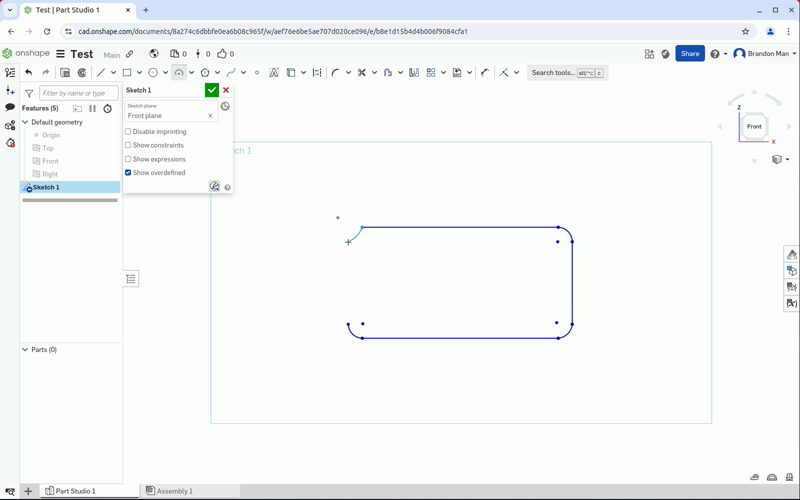
click(348, 241)
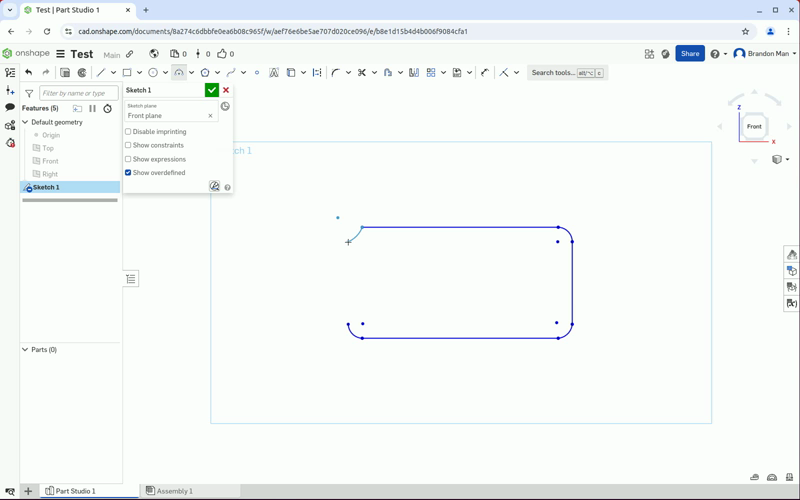
mouse_move(352, 231)
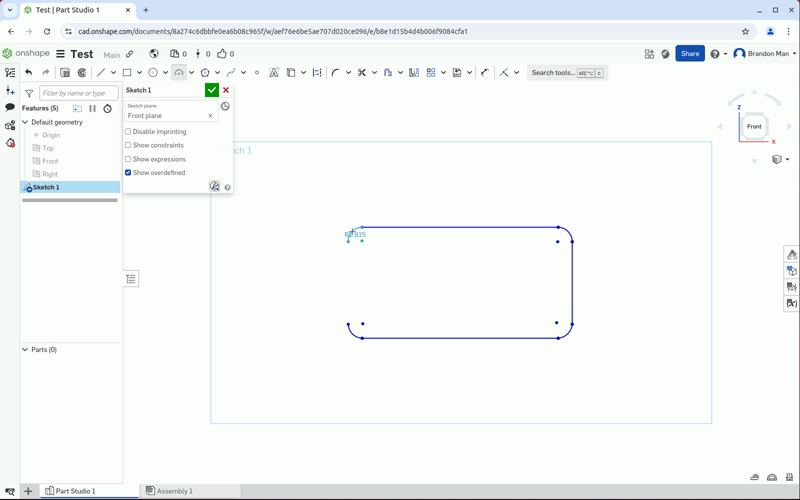
click(352, 231)
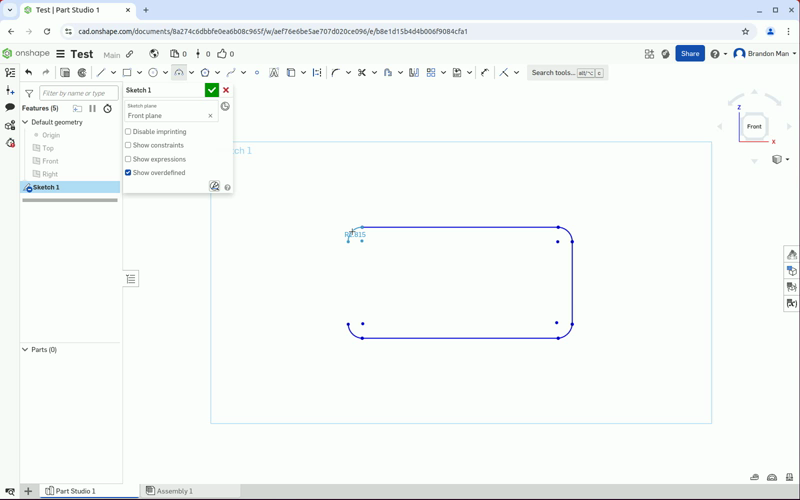
key_up(shift)
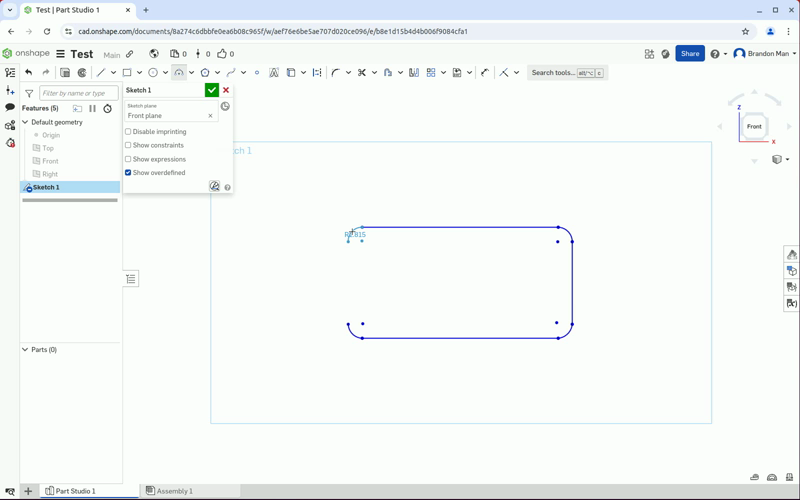
key(esc)
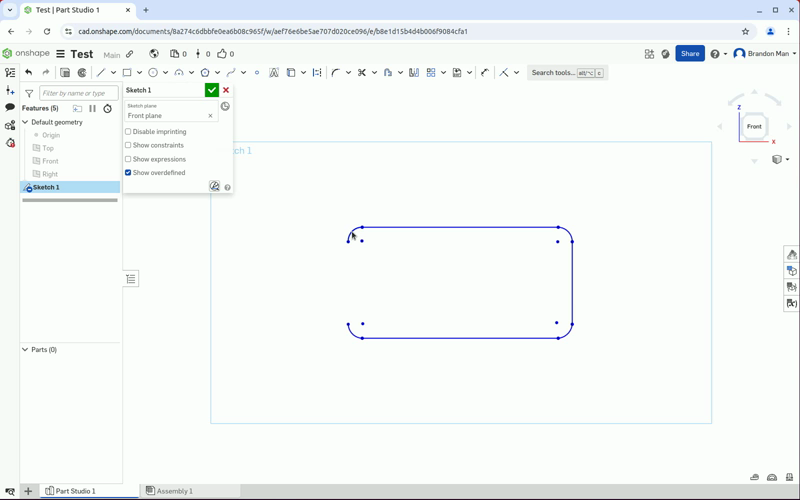
key(l)
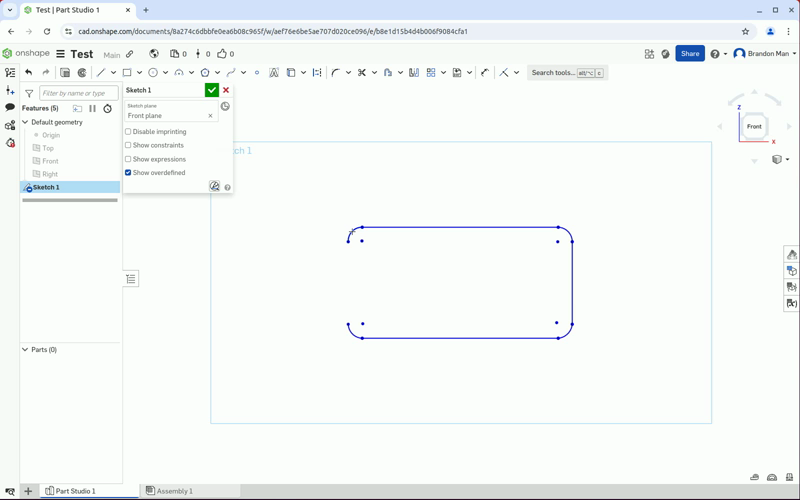
mouse_move(348, 241)
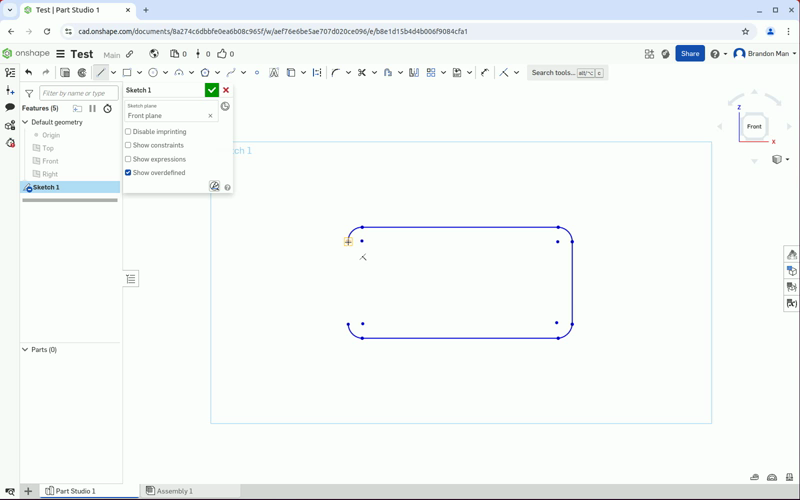
click(348, 241)
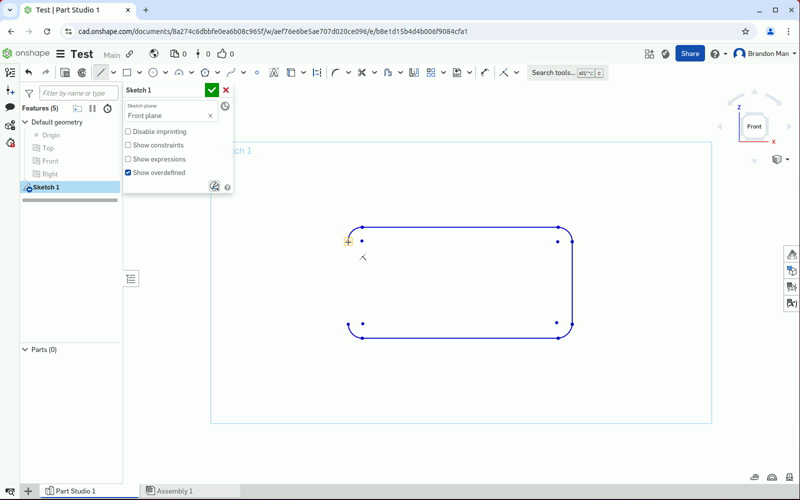
key_down(shift)
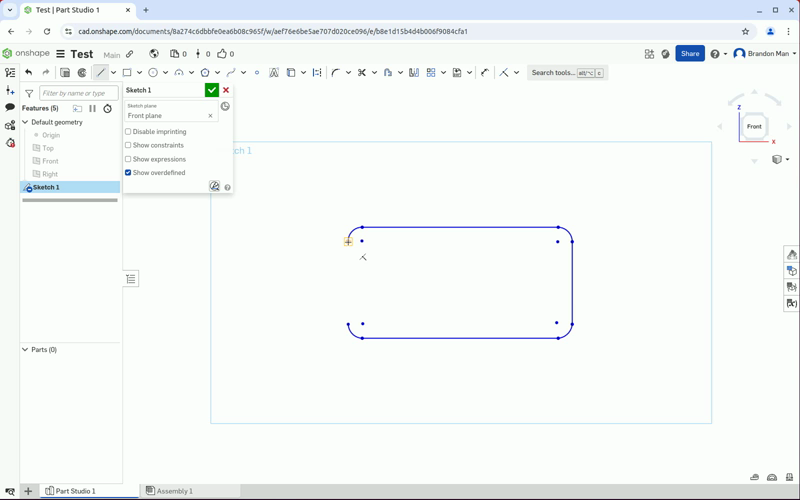
mouse_move(348, 324)
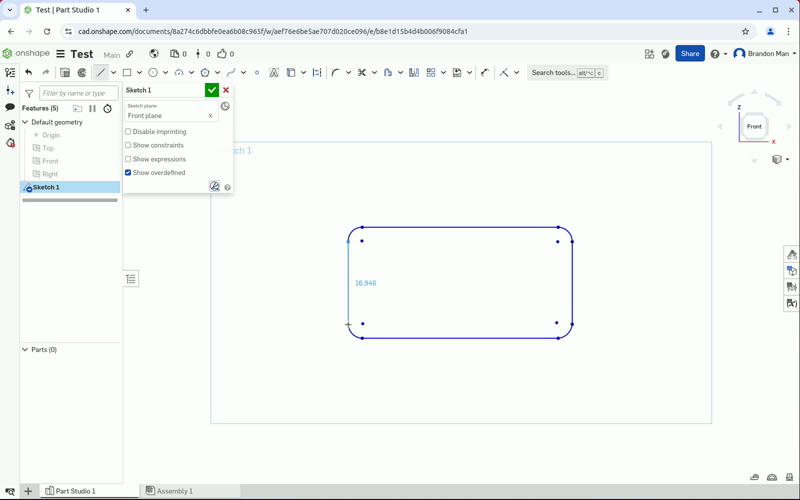
key_up(shift)
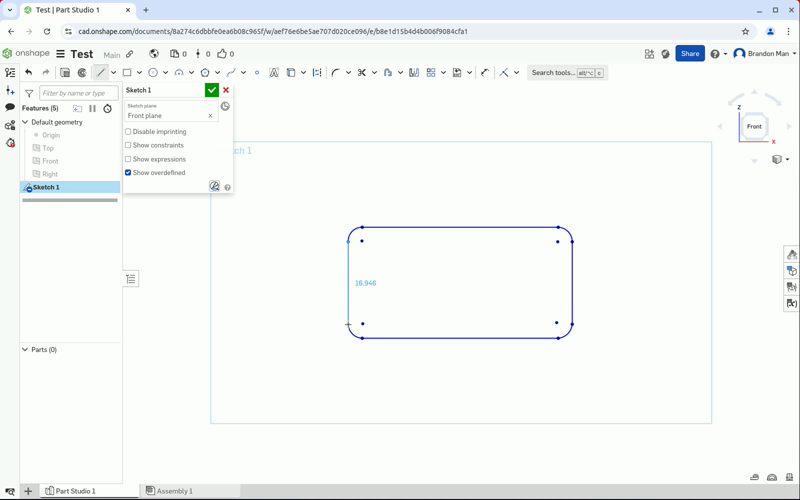
click(348, 324)
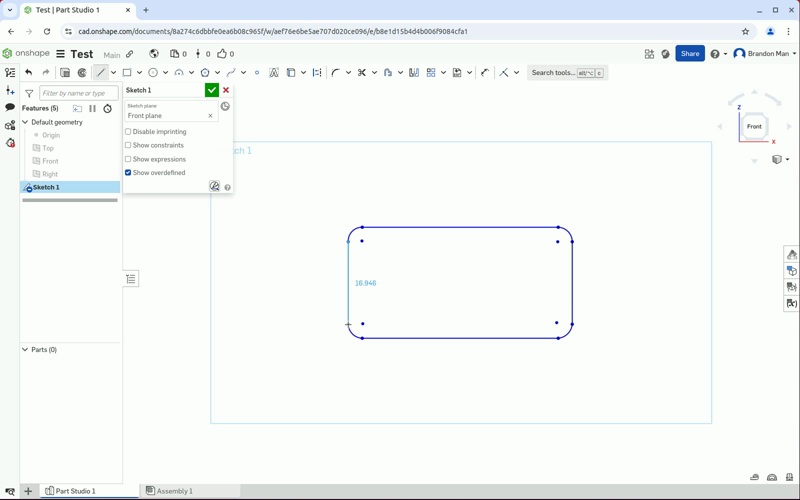
key(esc)
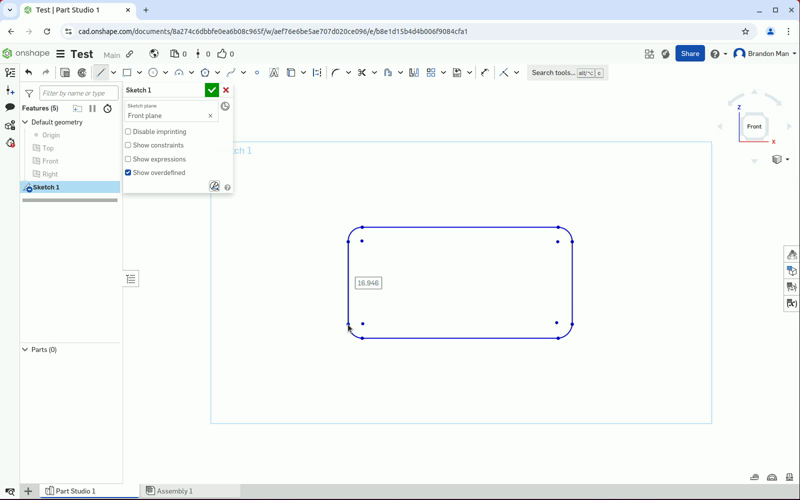
key(c)
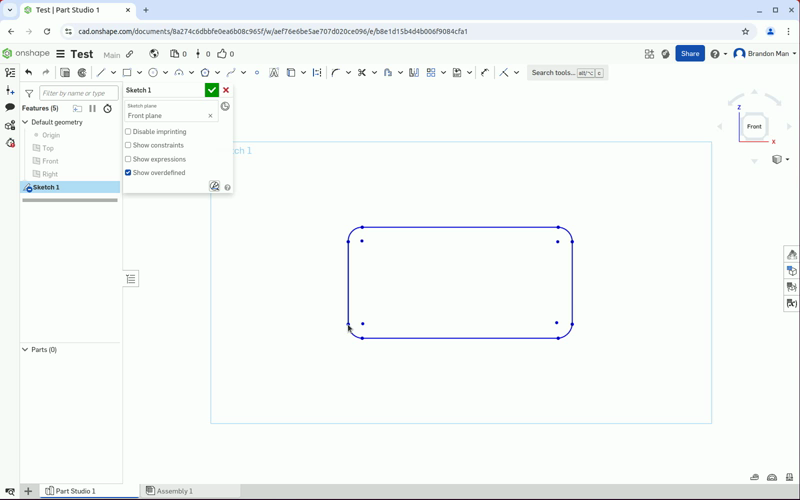
key_down(shift)
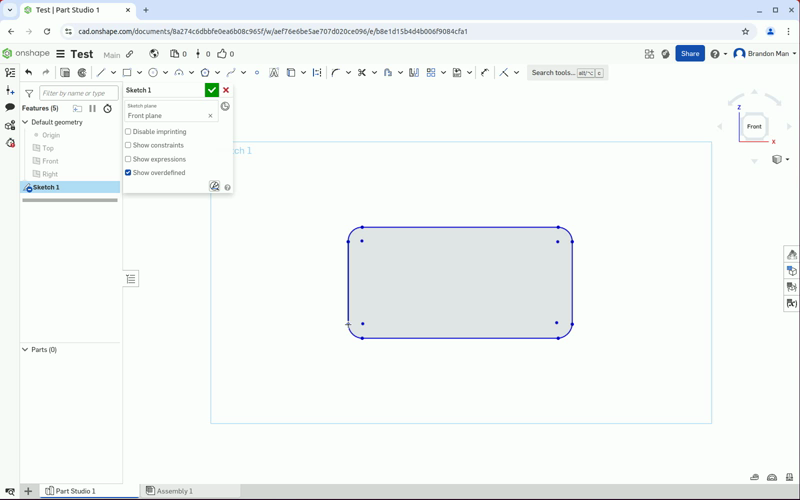
mouse_move(362, 324)
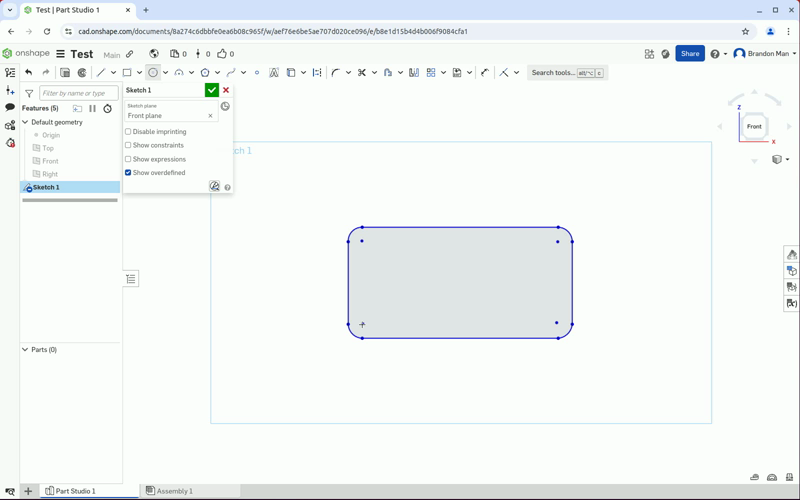
click(362, 324)
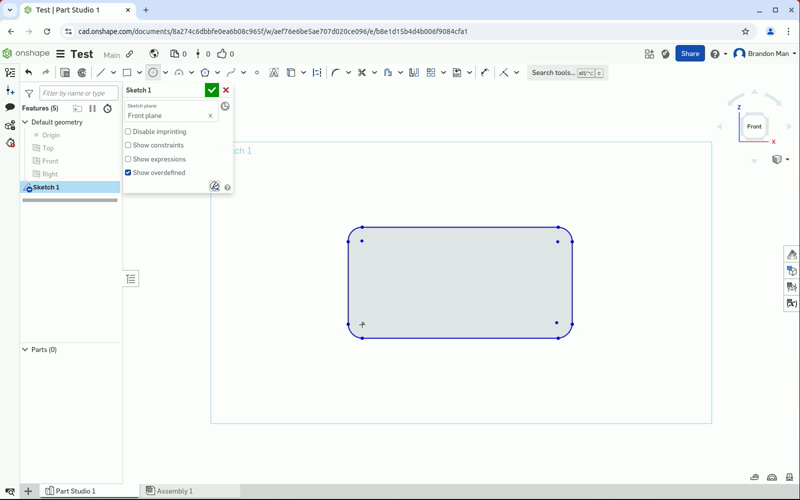
key_up(shift)
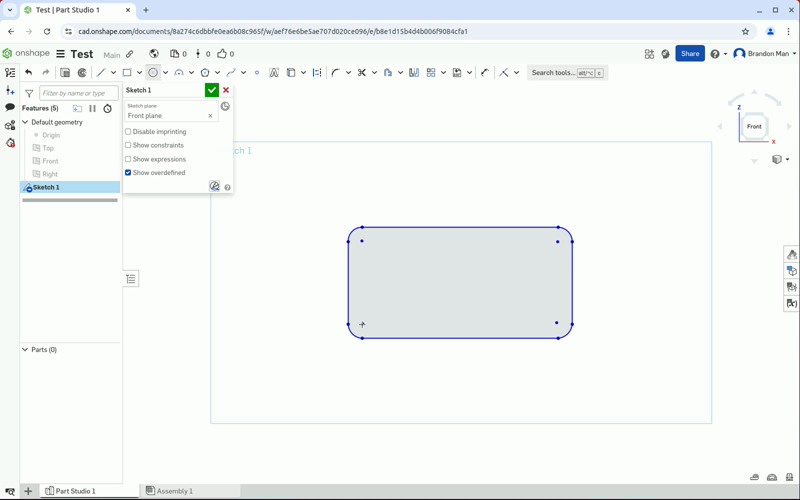
mouse_move(367, 324)
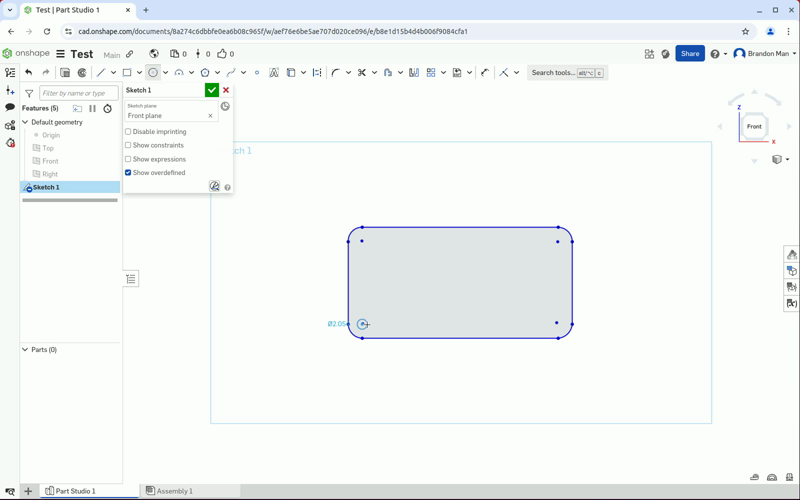
click(367, 324)
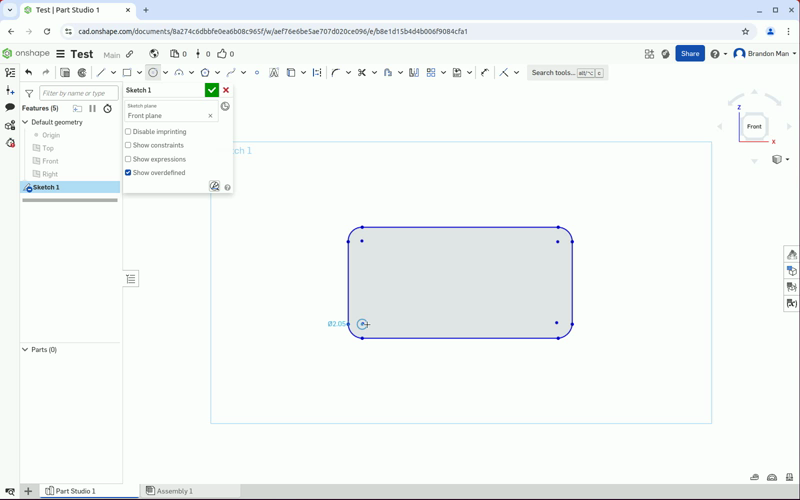
key(esc)
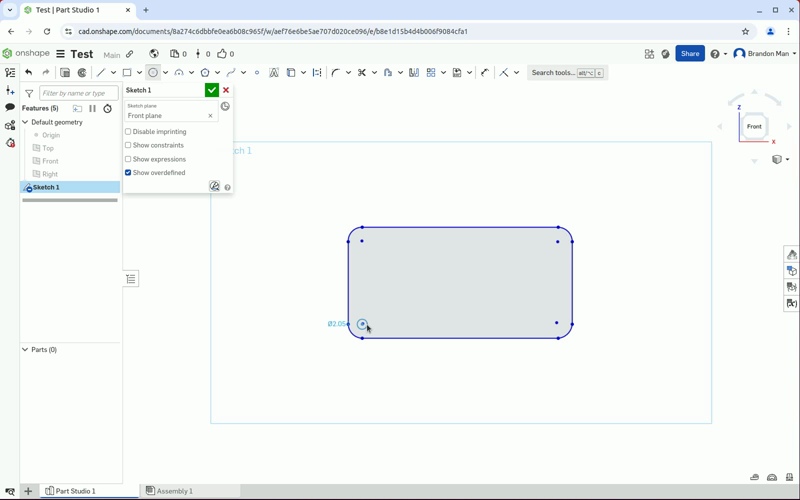
key(c)
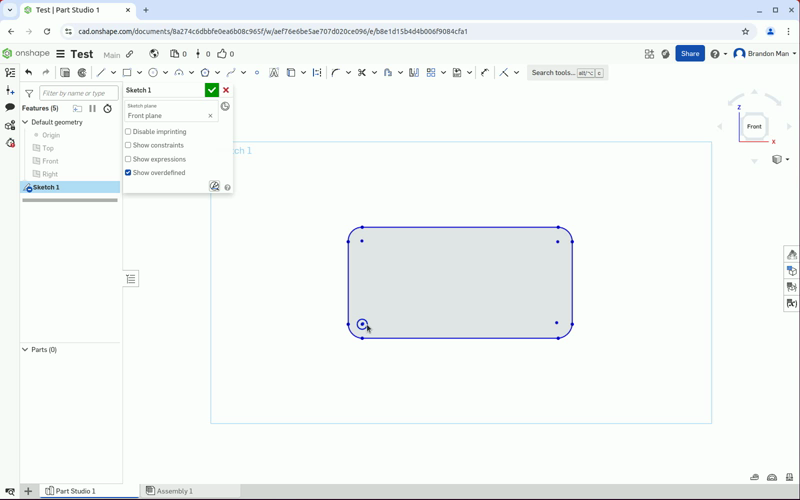
key_down(shift)
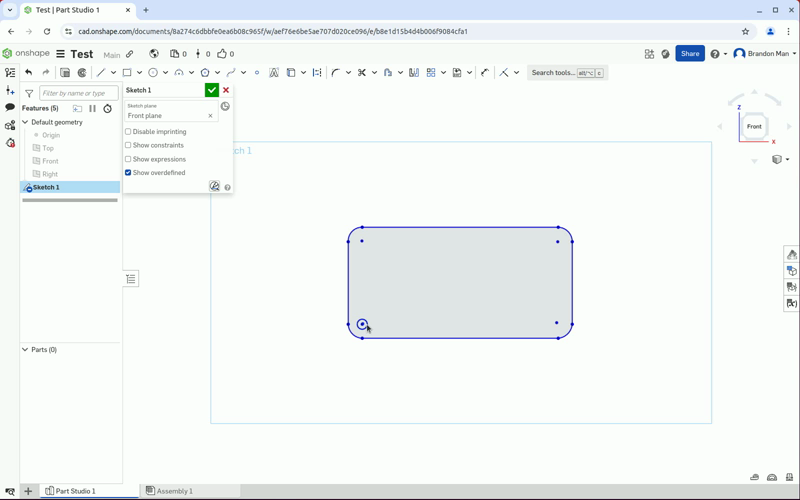
mouse_move(362, 241)
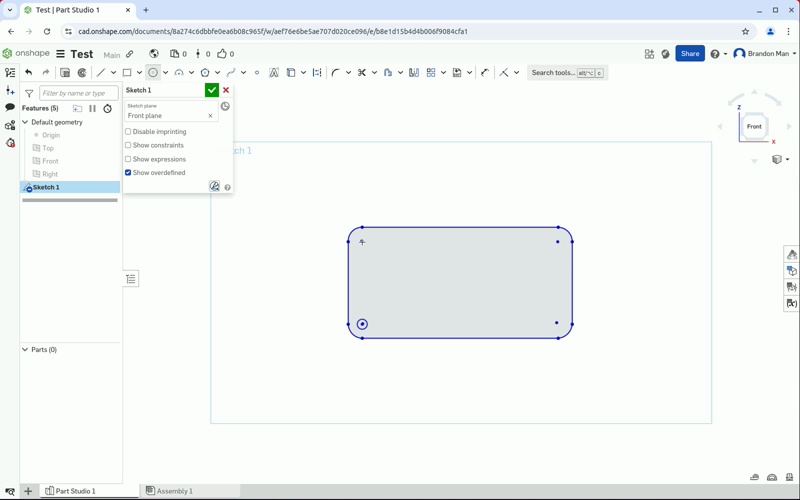
click(362, 241)
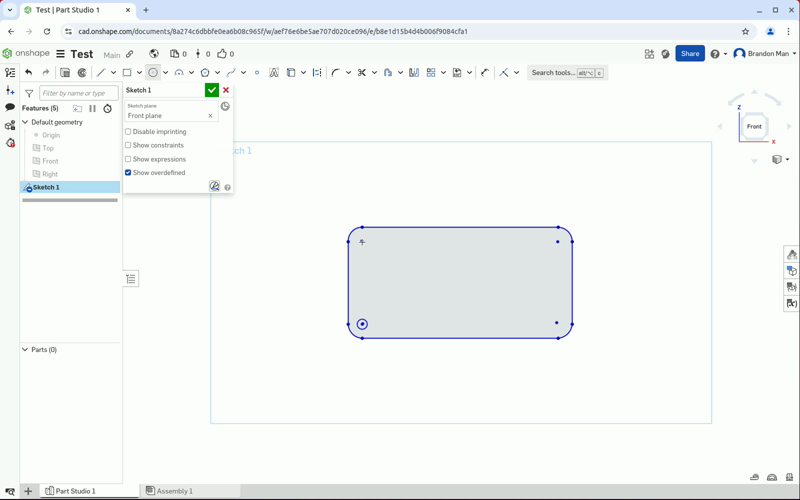
key_up(shift)
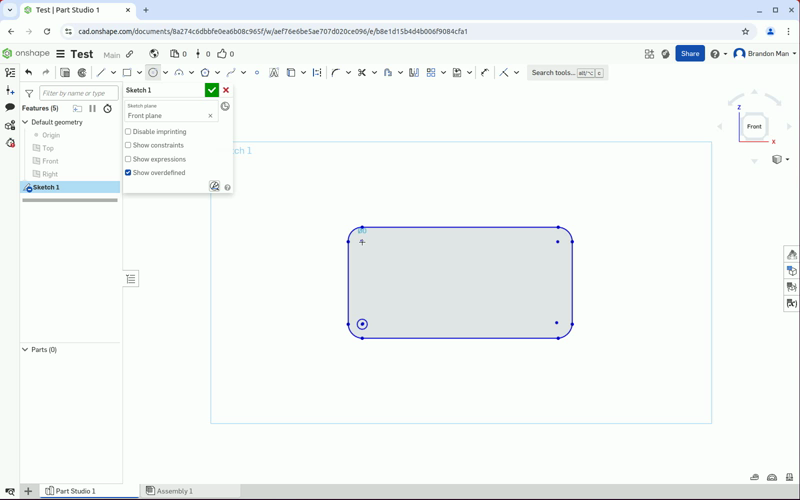
mouse_move(367, 241)
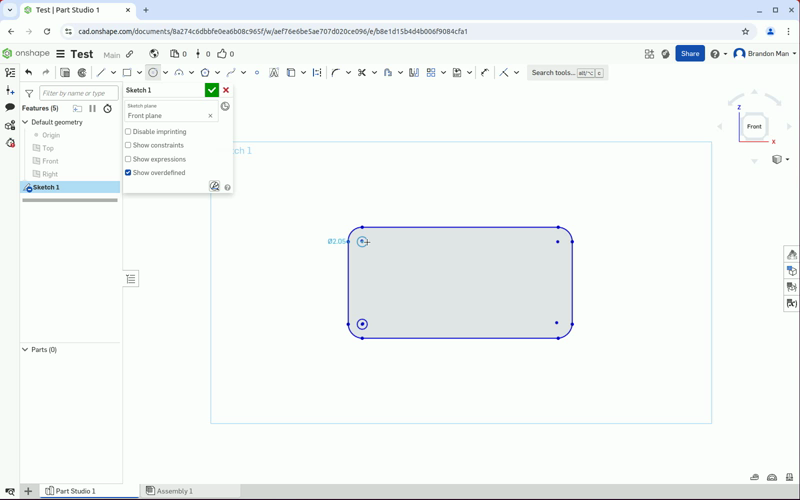
click(367, 241)
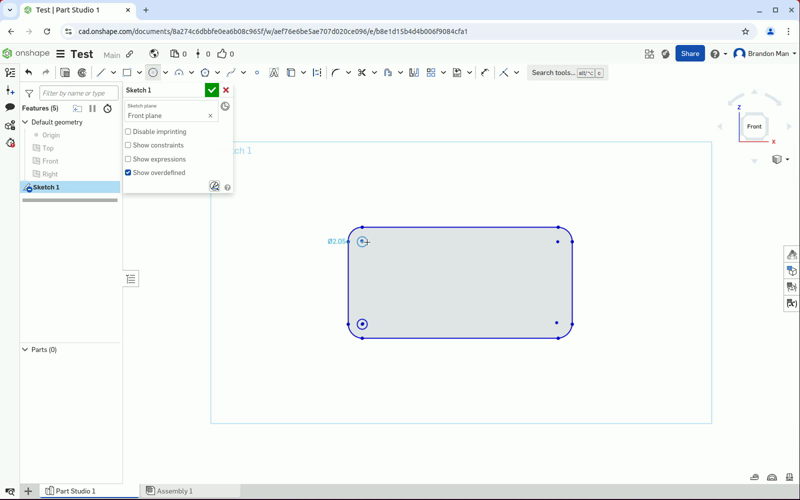
key(esc)
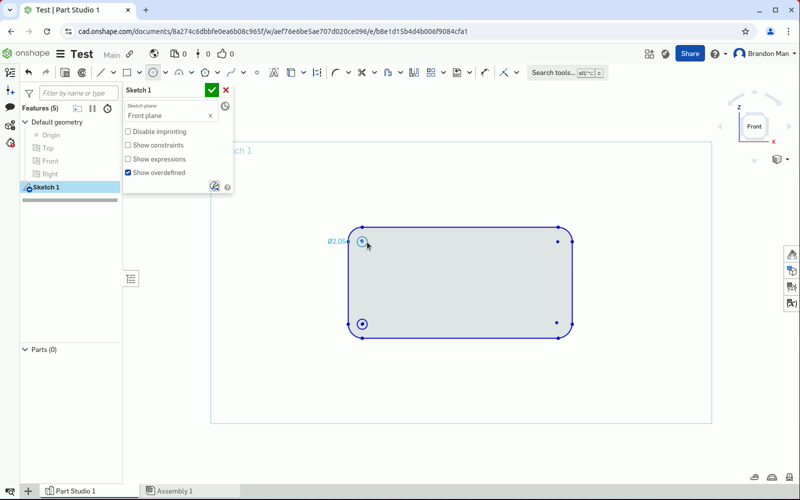
key(c)
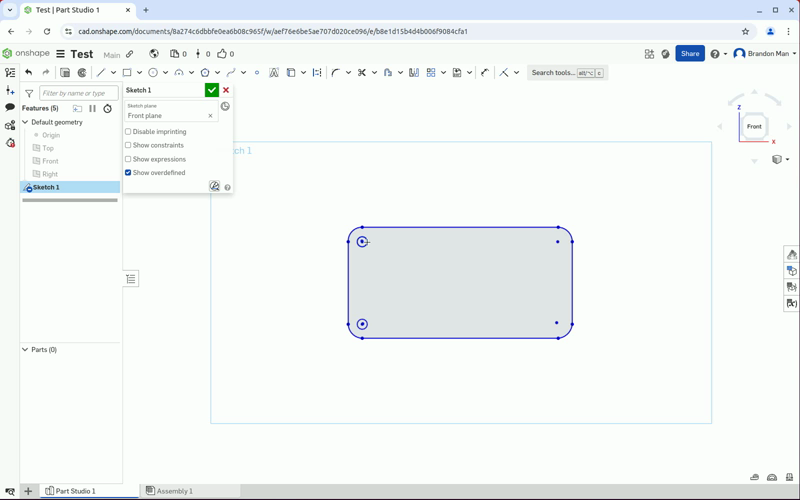
key_down(shift)
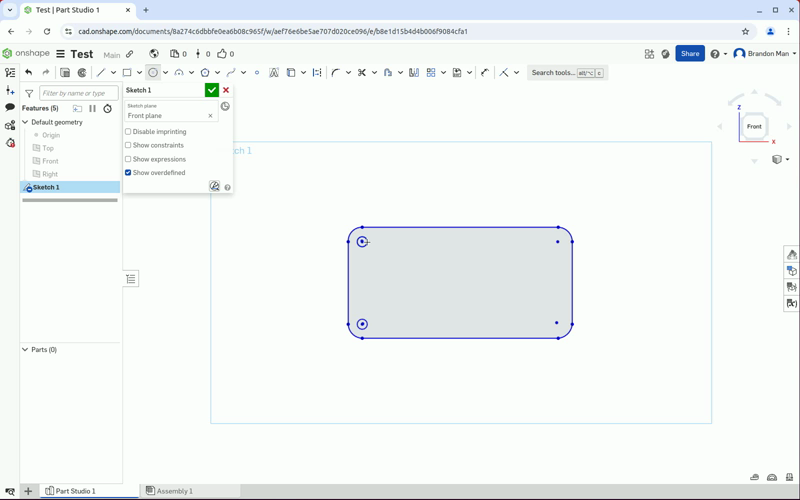
mouse_move(461, 283)
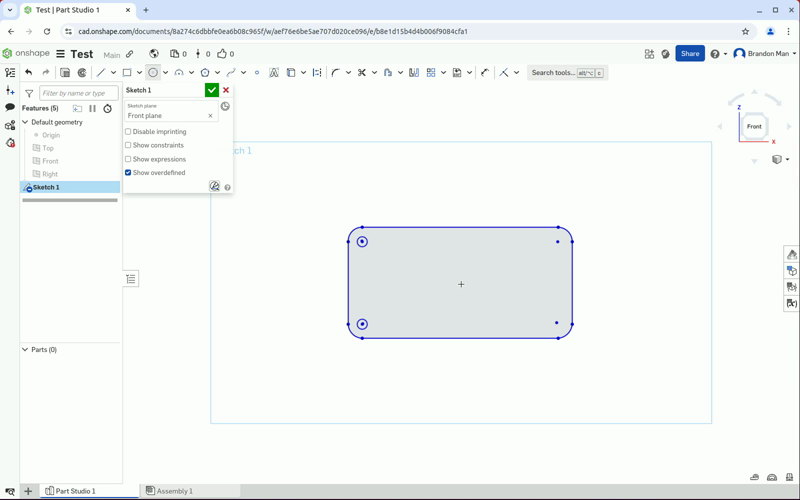
click(461, 283)
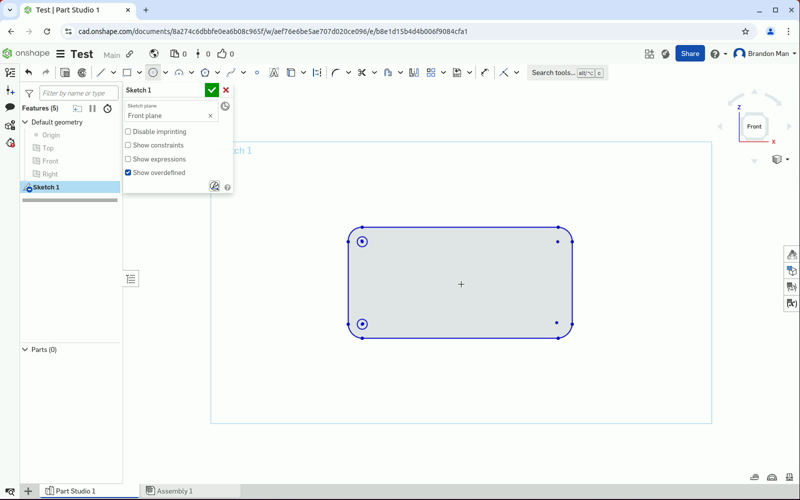
key_up(shift)
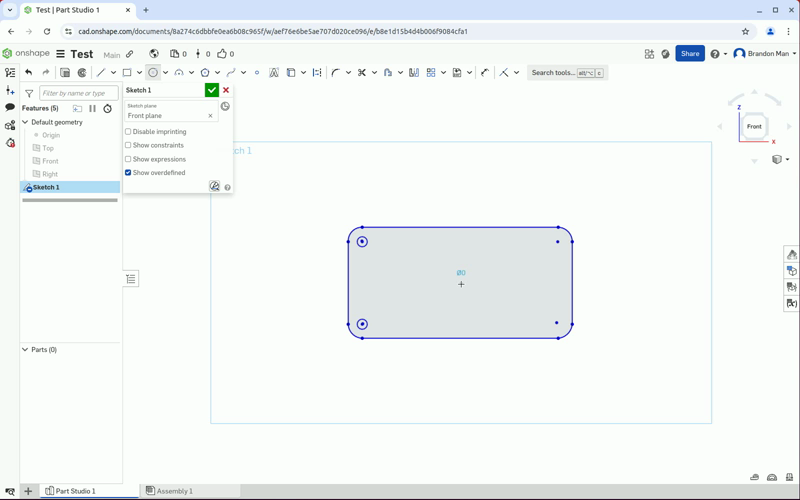
mouse_move(489, 283)
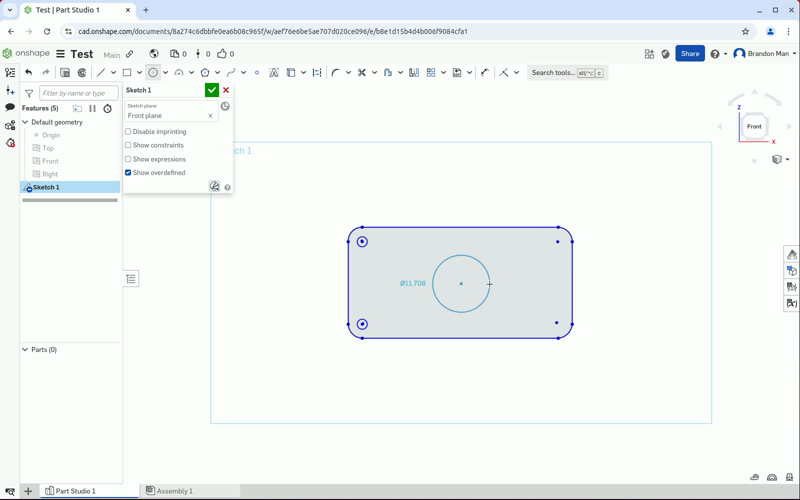
click(489, 283)
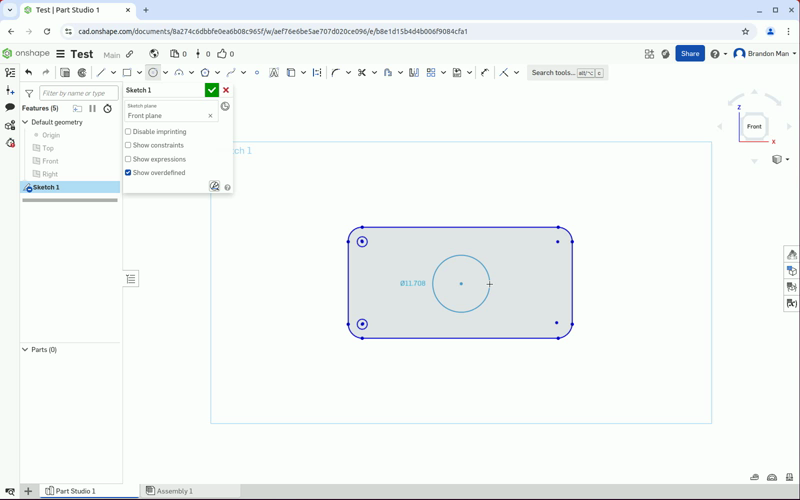
key(esc)
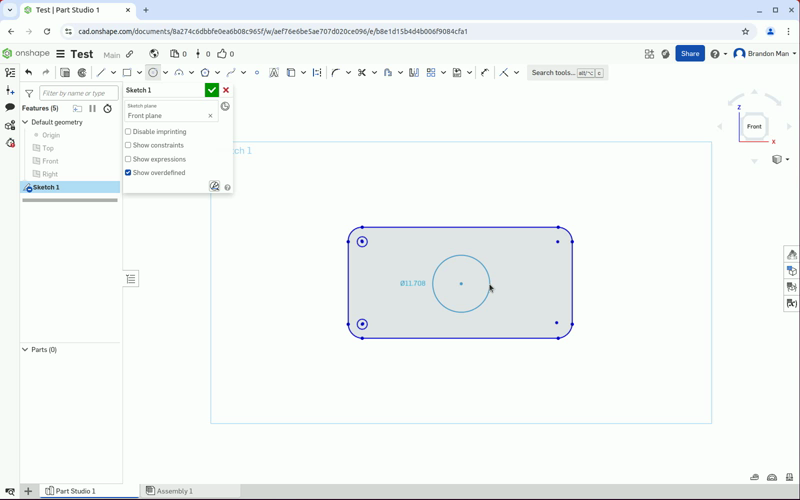
key(c)
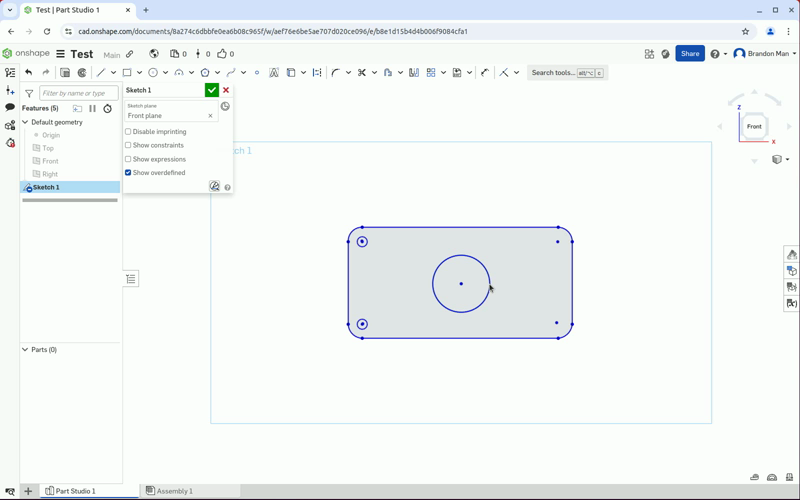
key_down(shift)
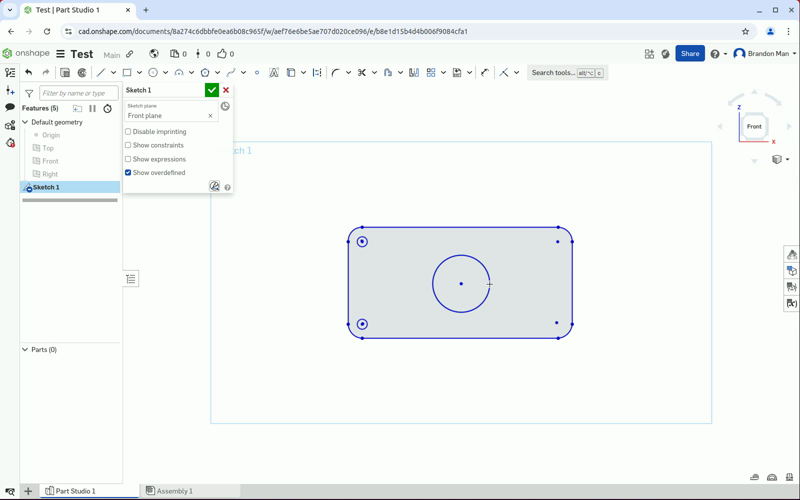
mouse_move(558, 324)
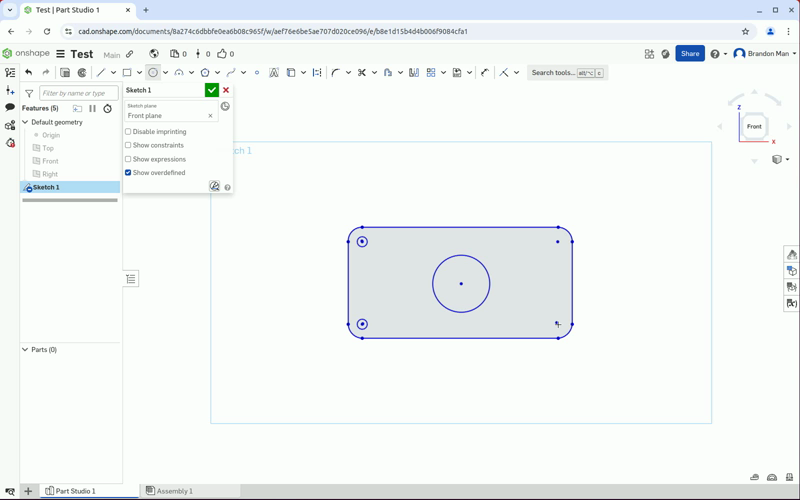
click(558, 324)
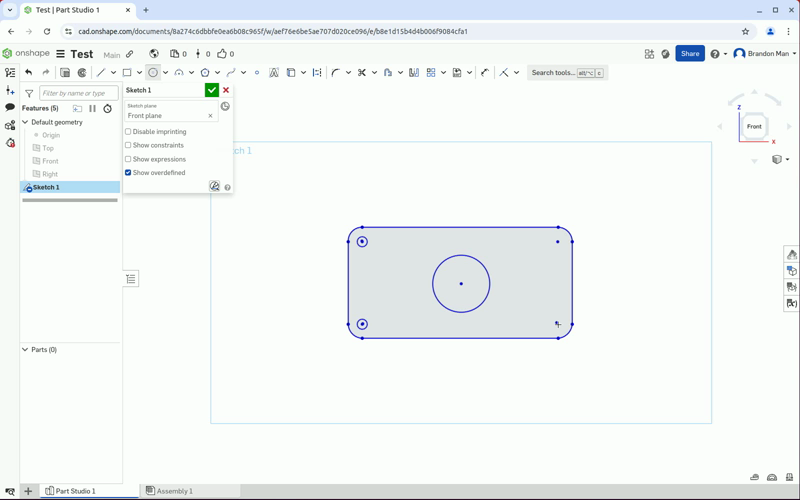
key_up(shift)
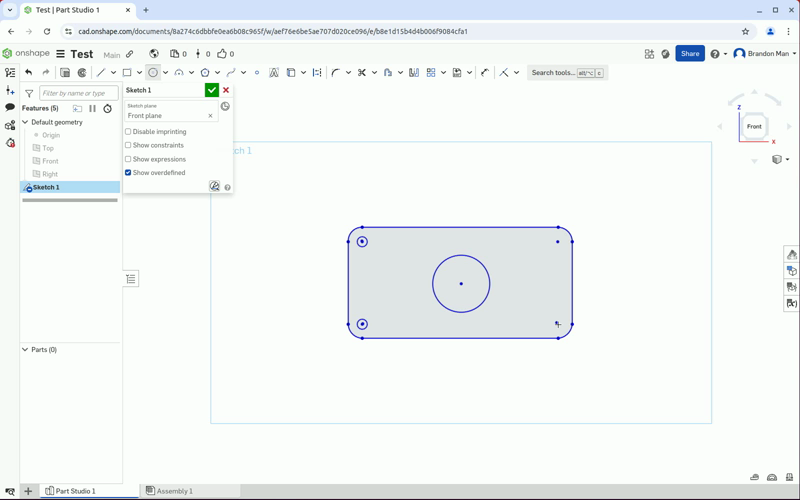
mouse_move(562, 324)
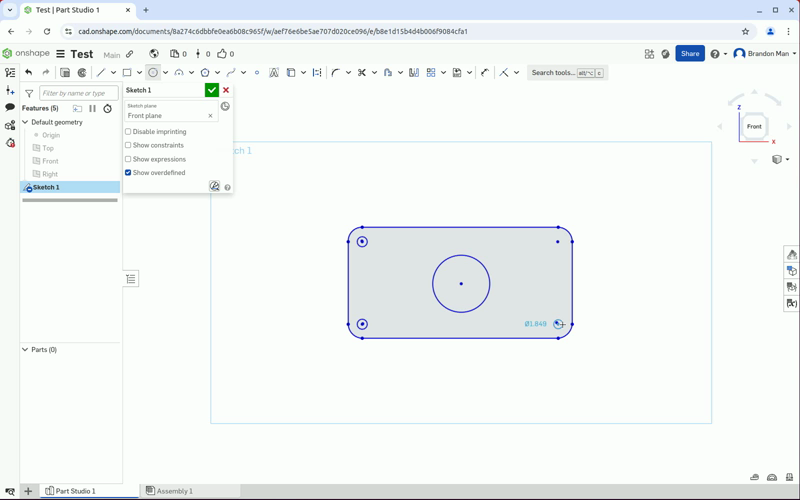
click(562, 324)
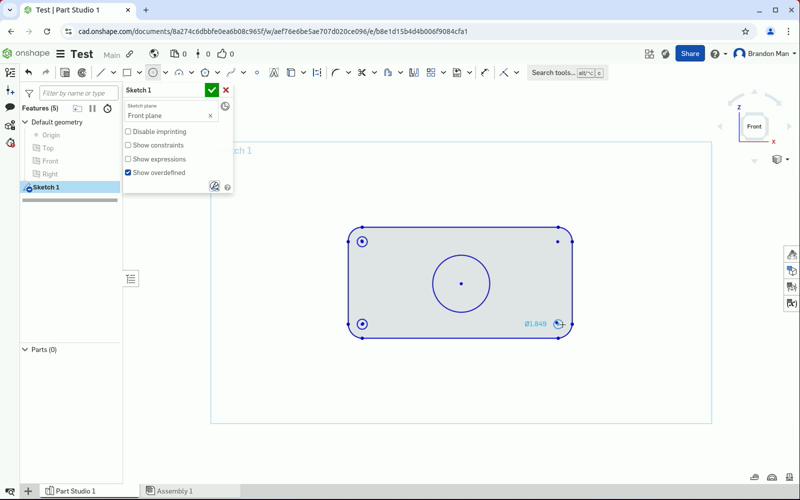
key(esc)
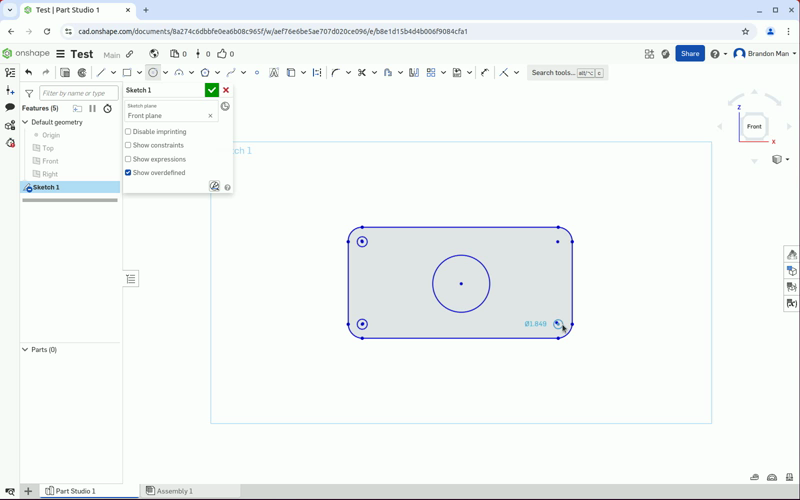
key(c)
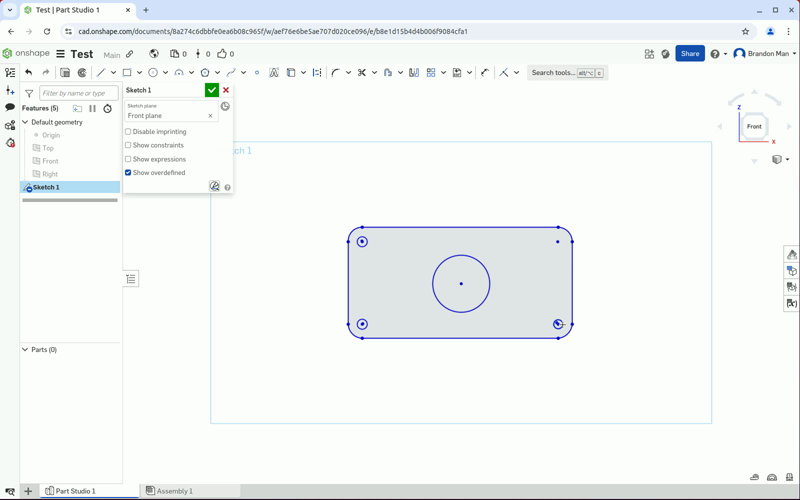
key_down(shift)
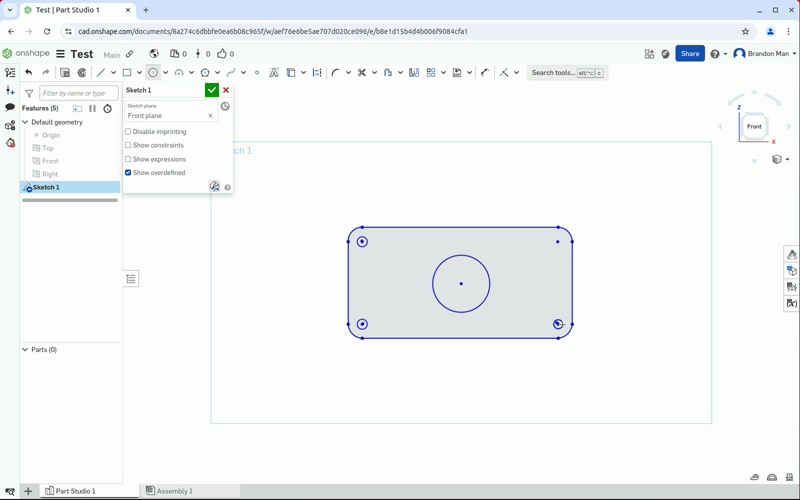
mouse_move(558, 241)
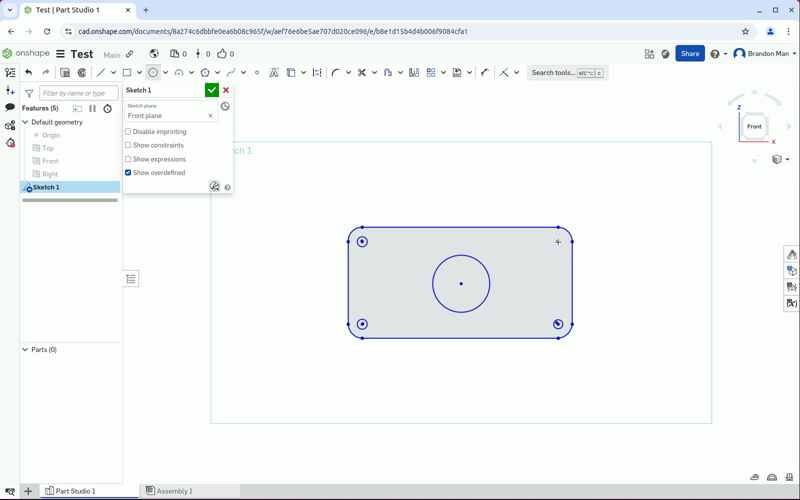
click(558, 241)
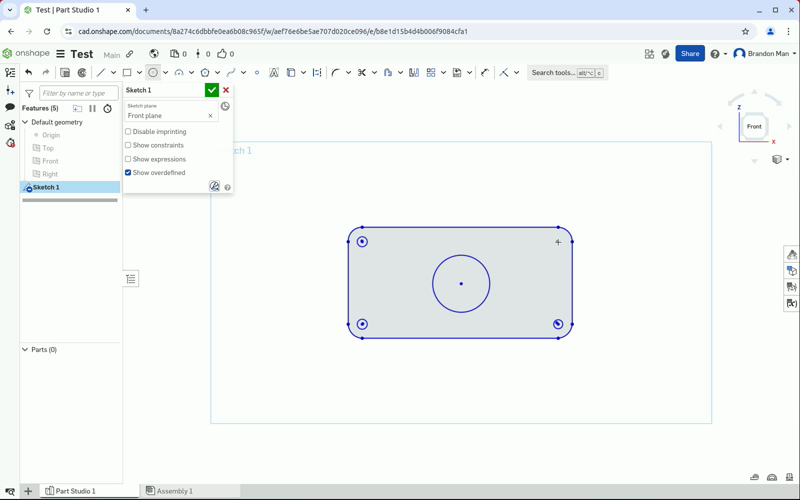
key_up(shift)
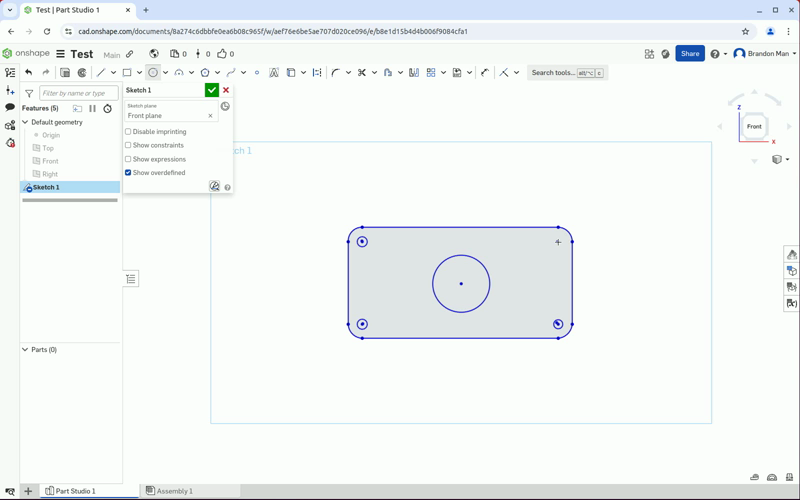
mouse_move(562, 241)
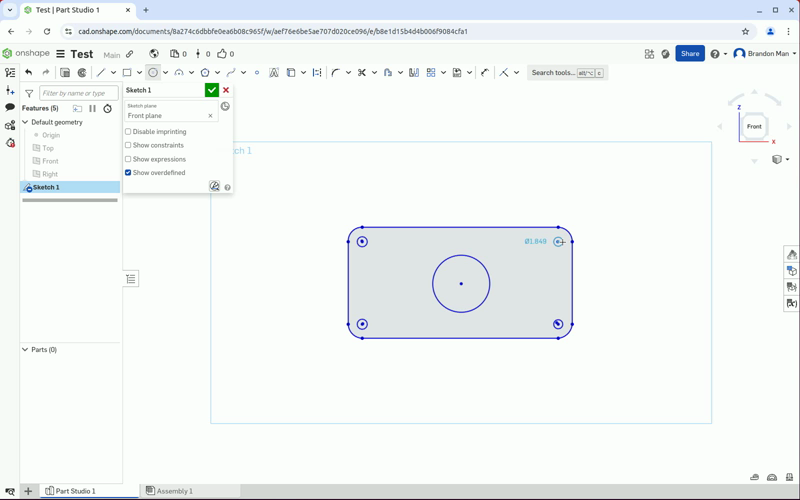
click(562, 241)
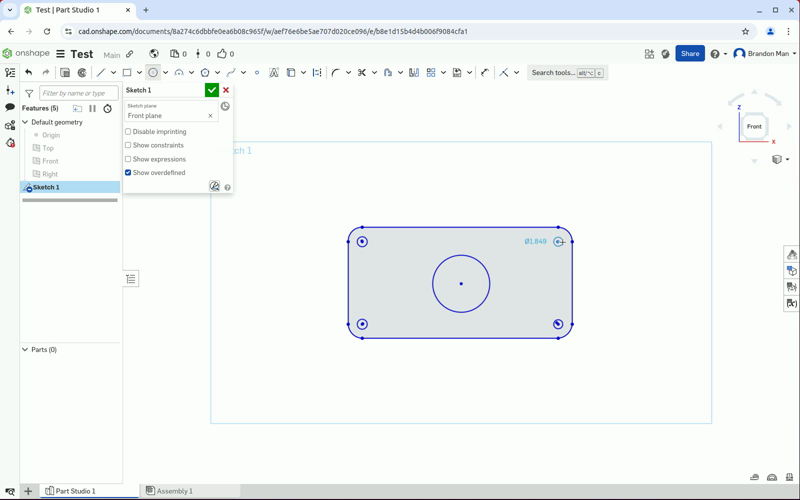
key(esc)
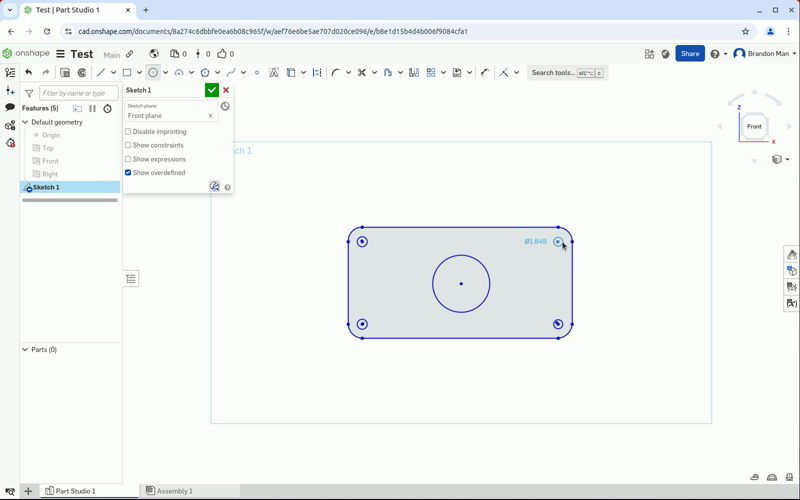
mouse_move(414, 309)
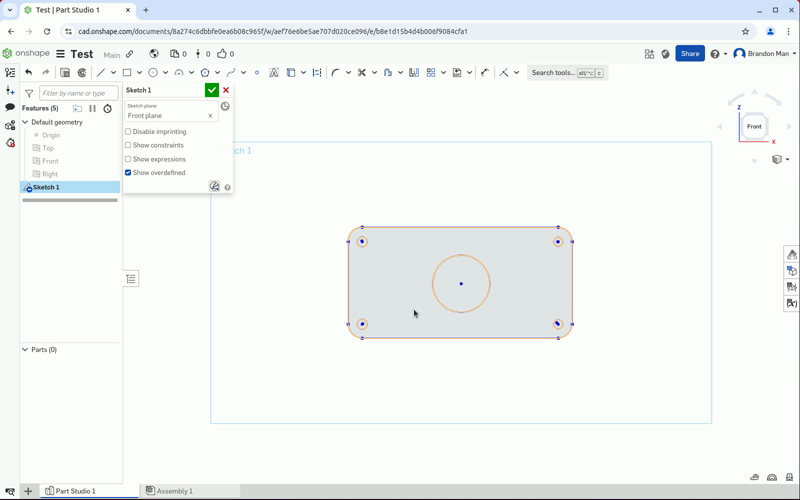
click(414, 309)
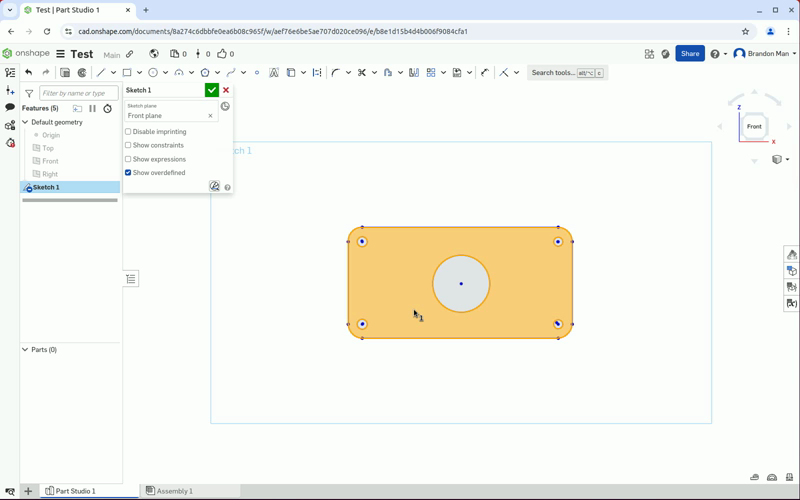
mouse_move(73, 352)
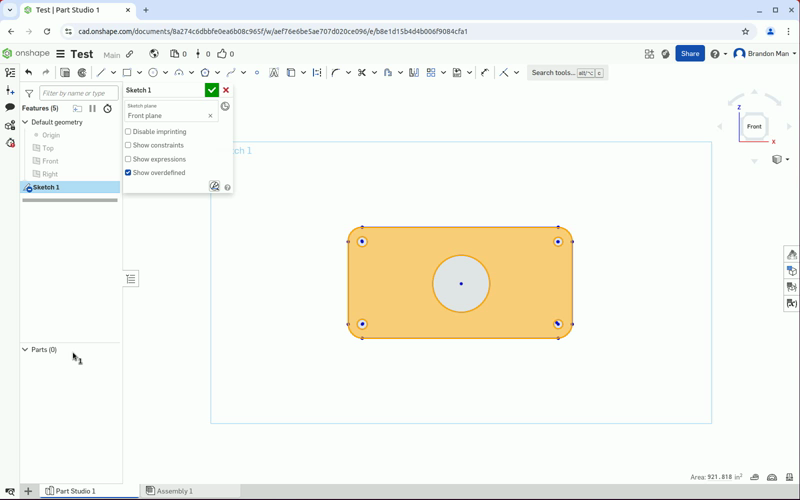
key(shift+y)
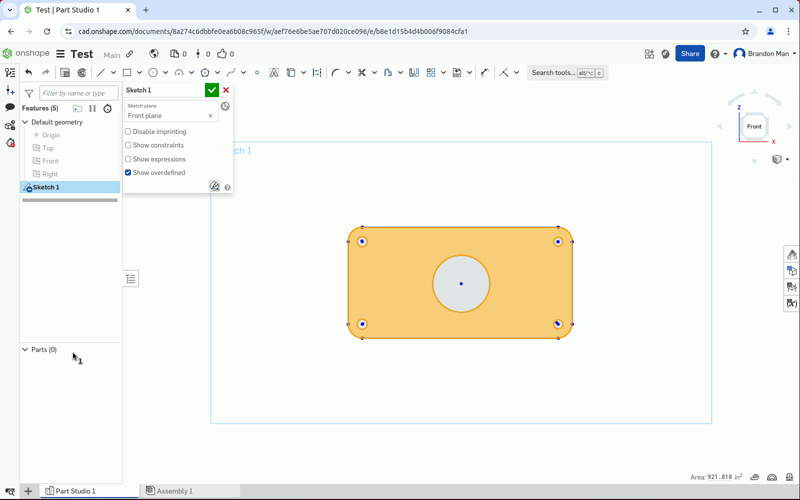
key(shift+e)
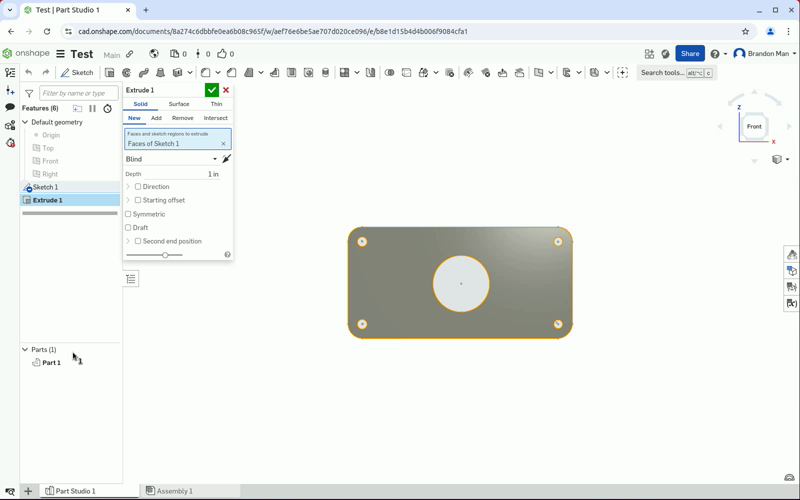
mouse_move(143, 106)
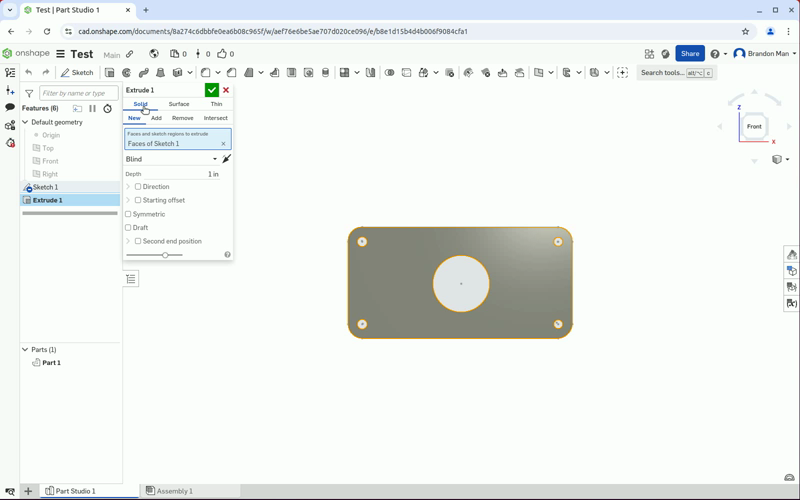
click(143, 106)
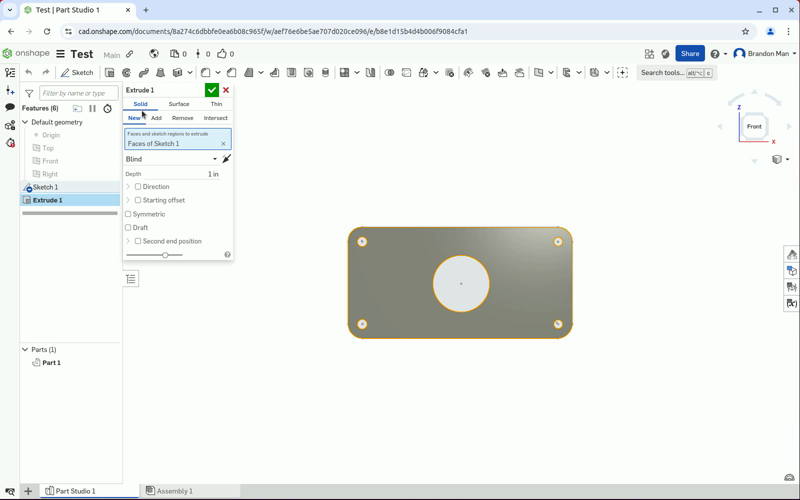
mouse_move(137, 120)
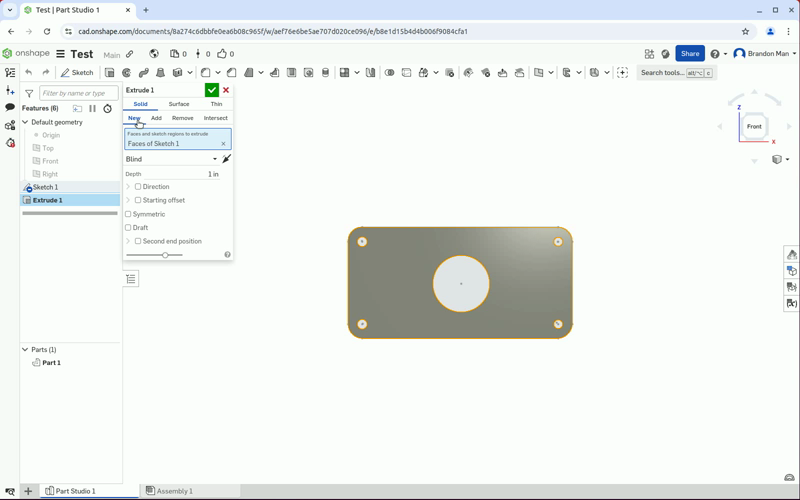
click(137, 120)
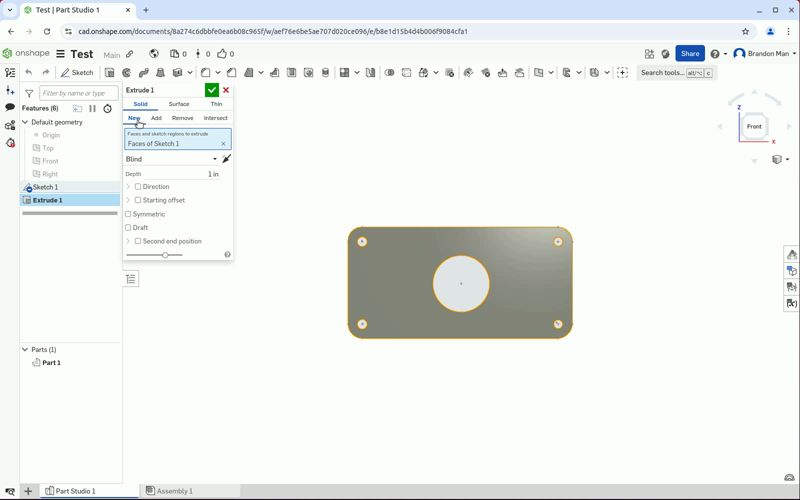
key(tab, 4)
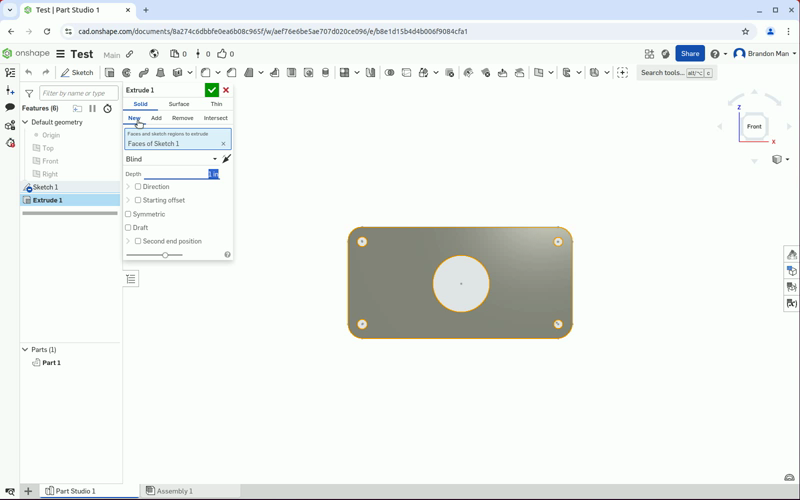
text(1.444)
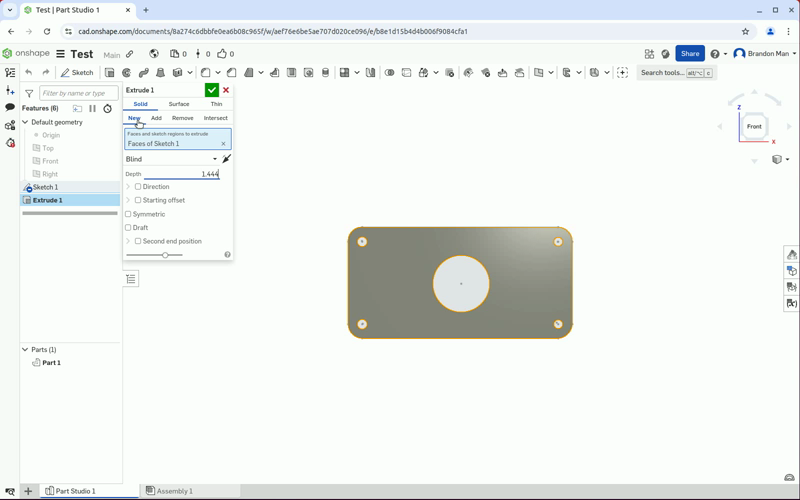
key(tab, 3)
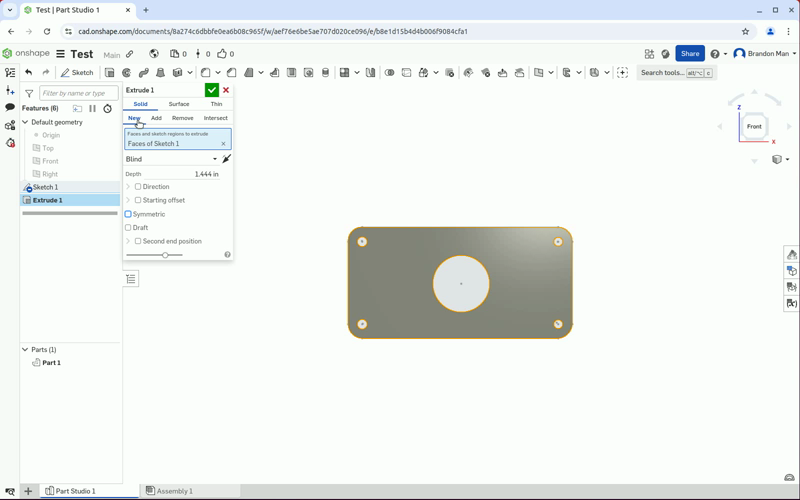
key(space)
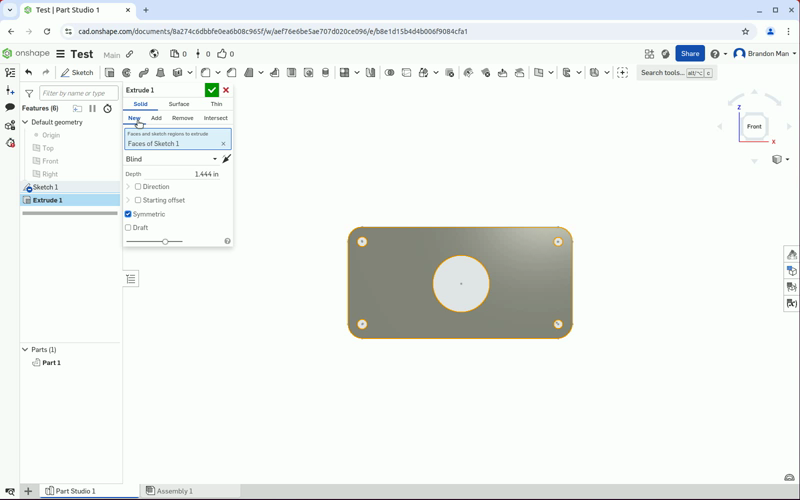
key(enter)
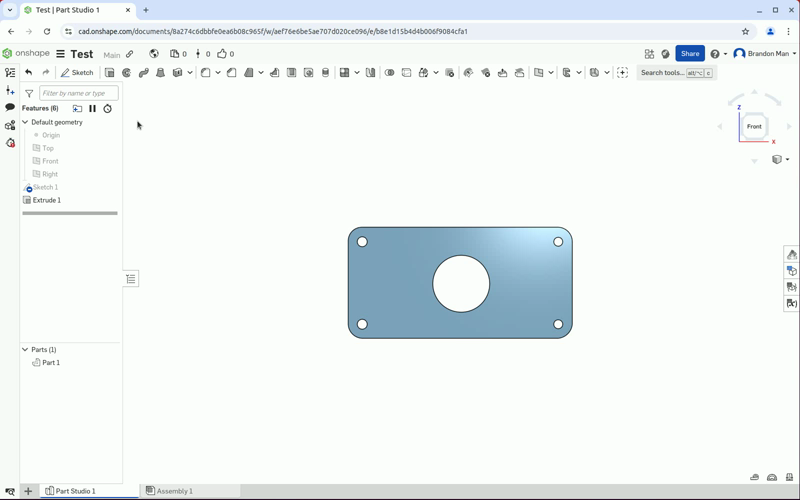
key(shift+h)
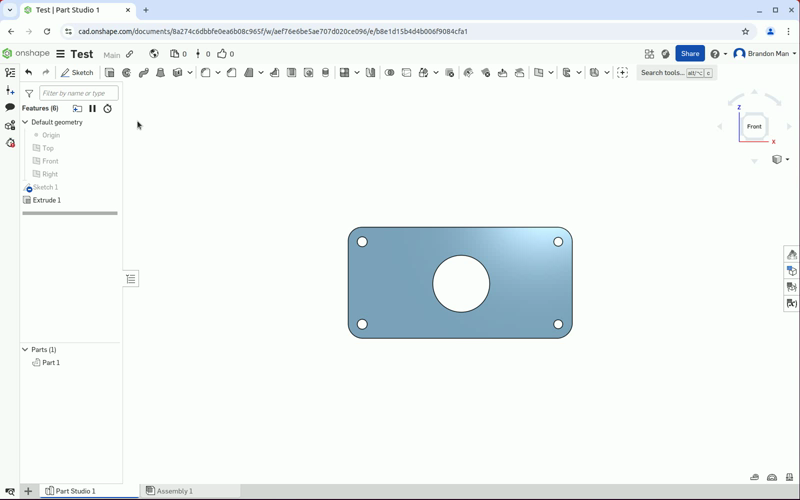
key(shift+h)
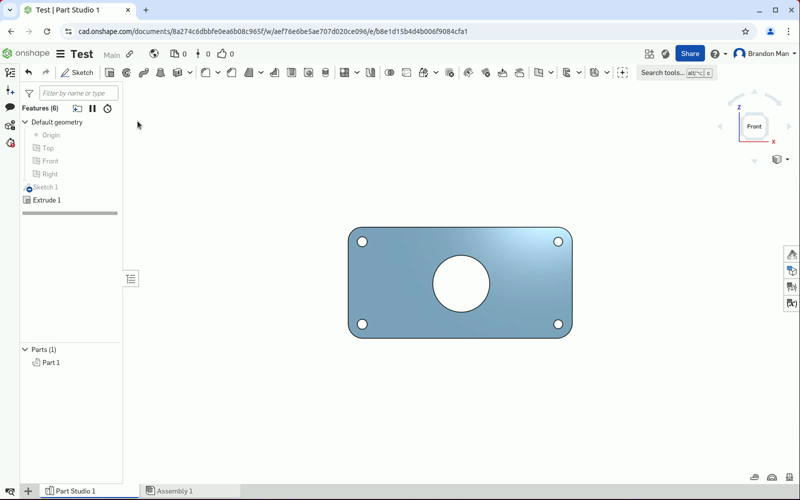
mouse_move(73, 189)
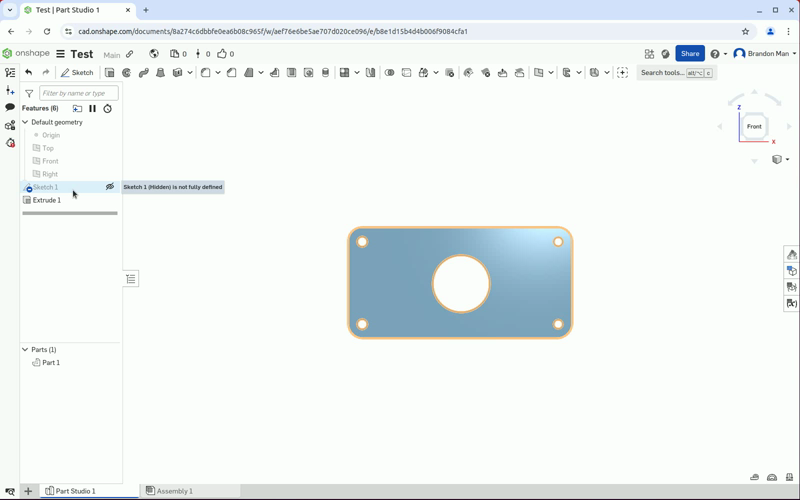
click(73, 189)
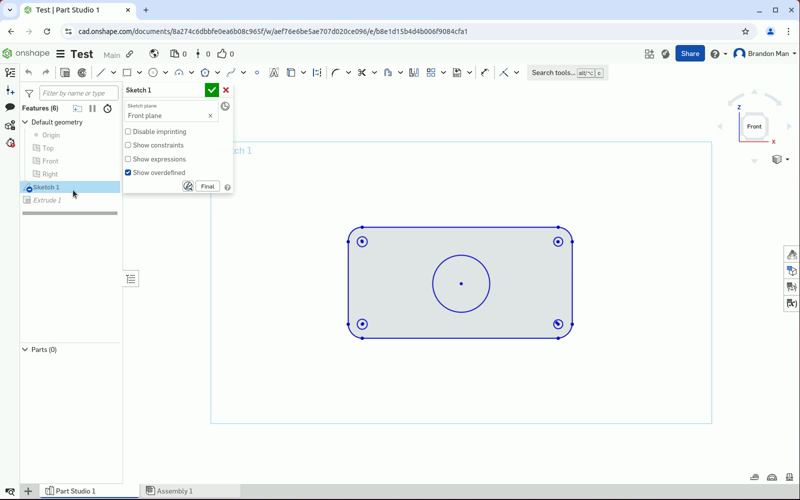
mouse_move(229, 92)
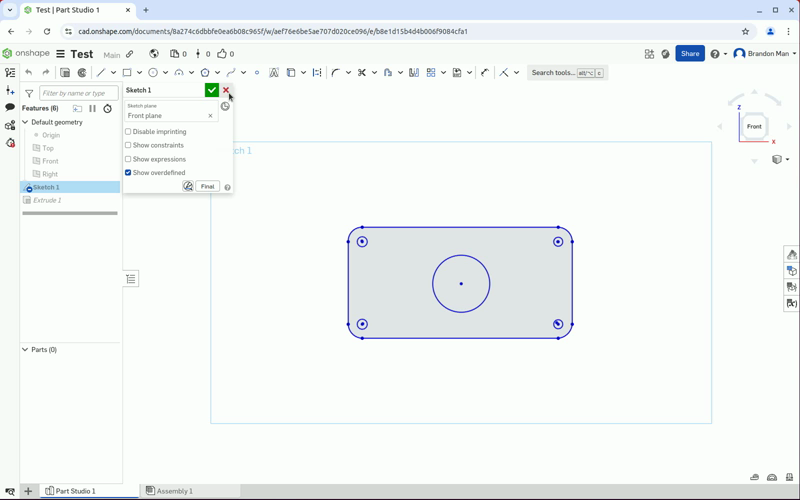
click(229, 92)
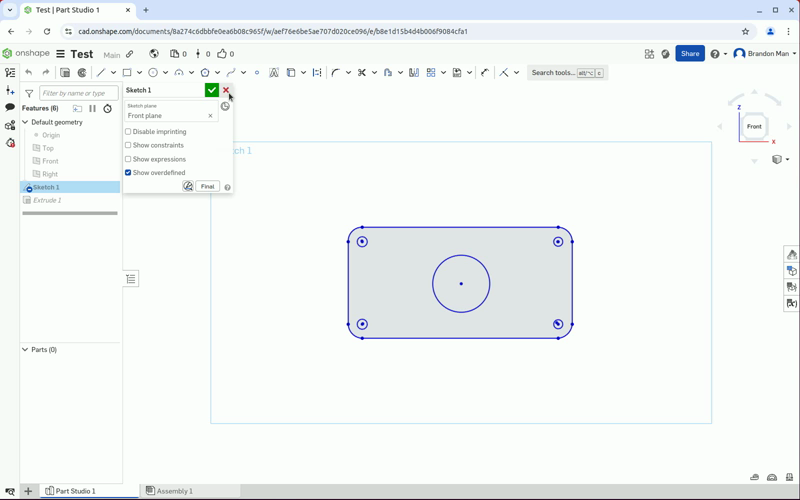
key(shift+s)
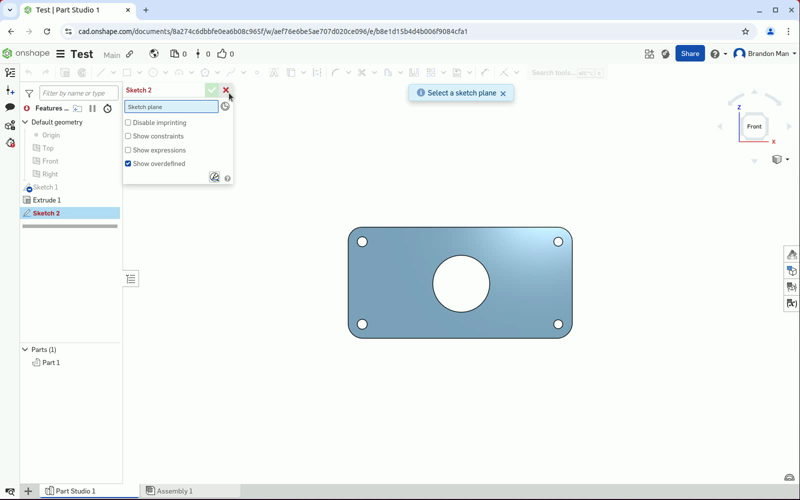
mouse_move(73, 163)
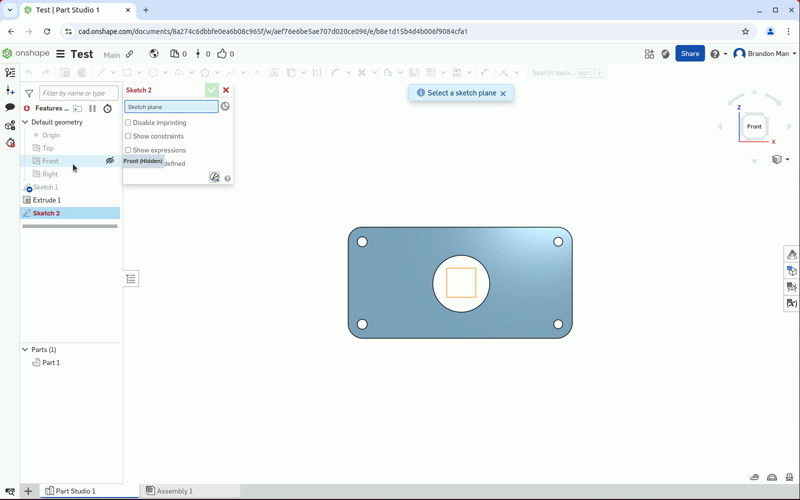
click(73, 163)
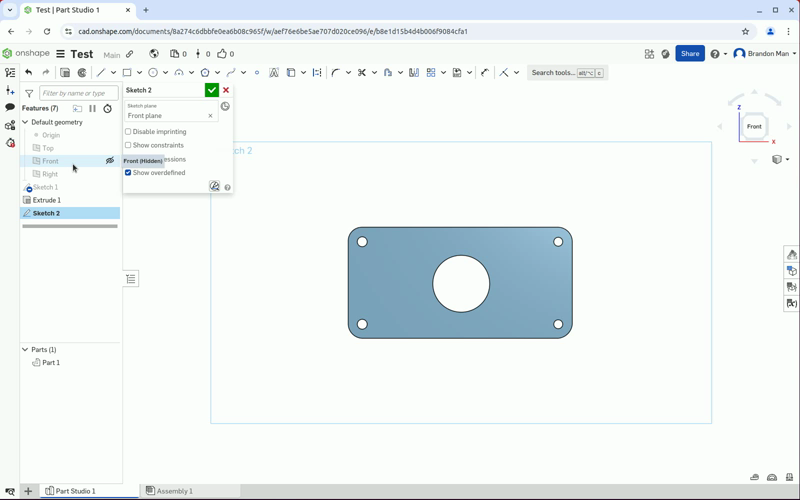
mouse_move(73, 352)
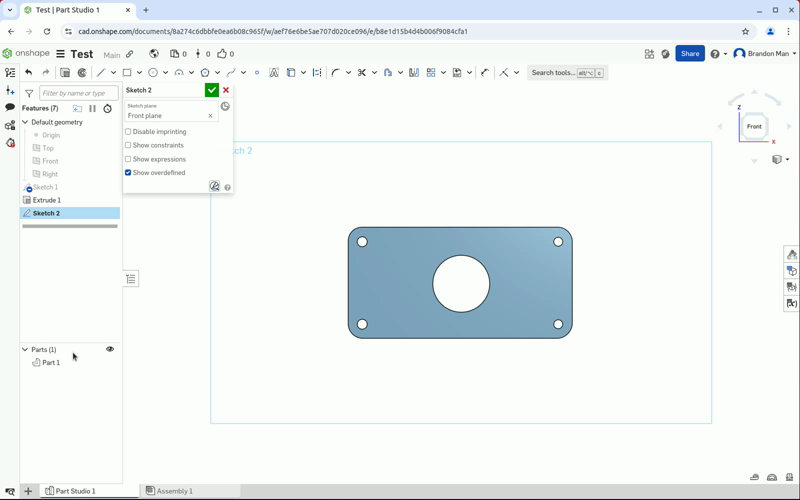
key(y)
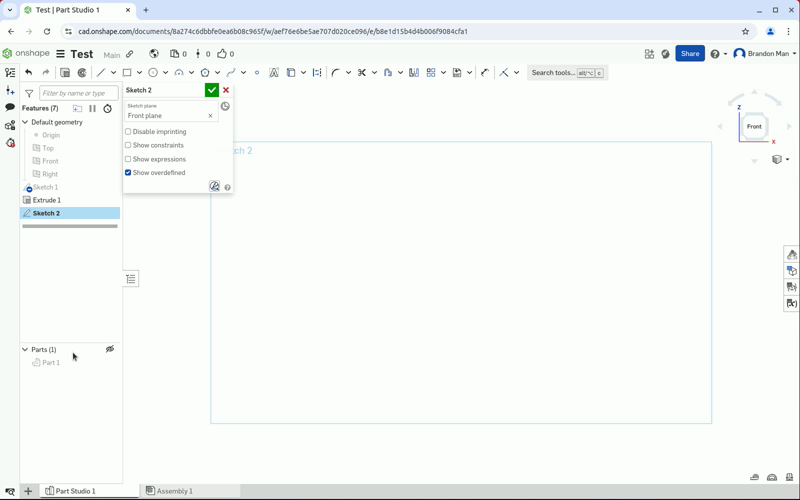
key(c)
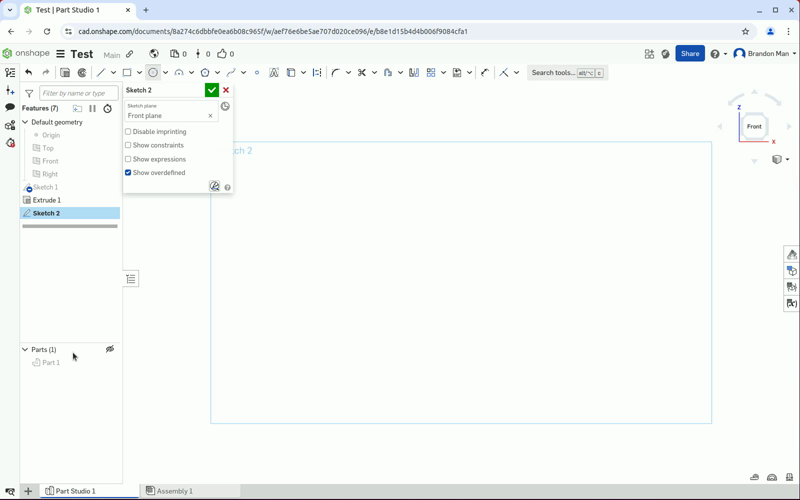
key_down(shift)
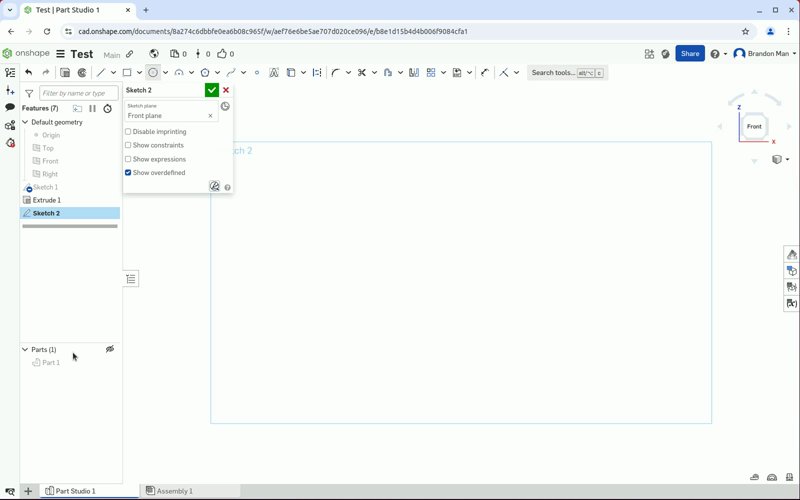
mouse_move(461, 282)
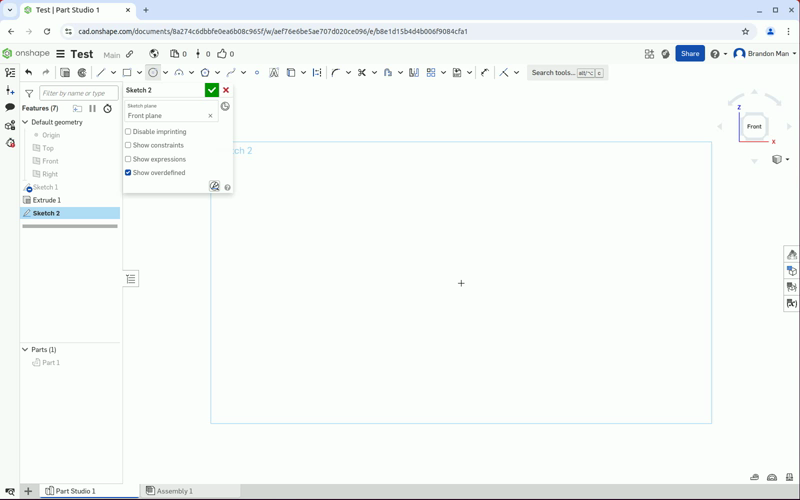
click(461, 282)
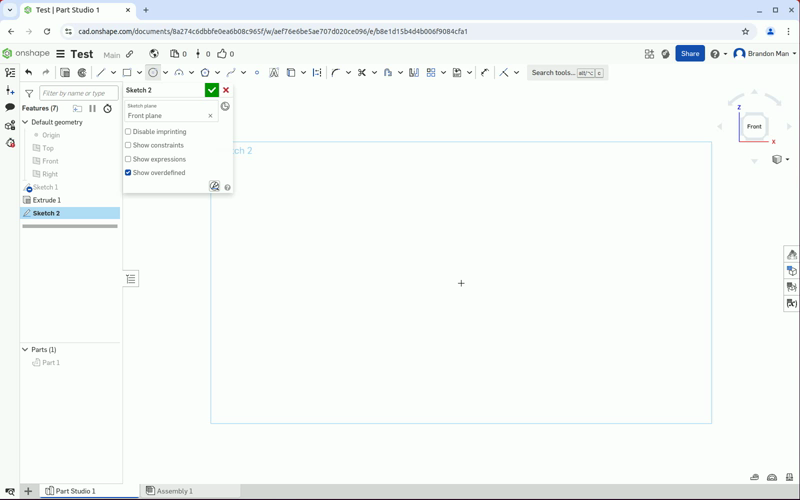
key_up(shift)
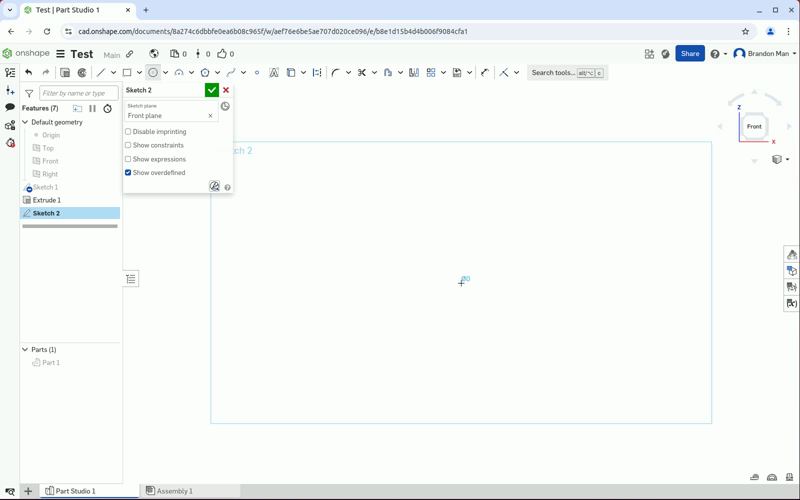
mouse_move(490, 282)
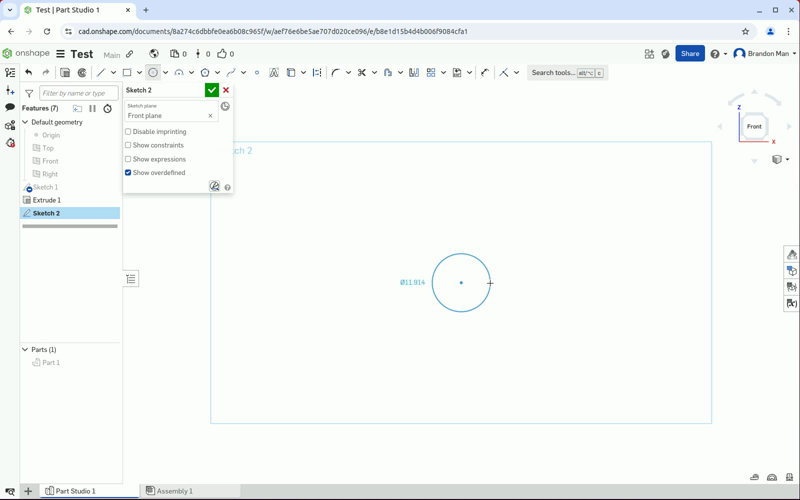
click(490, 282)
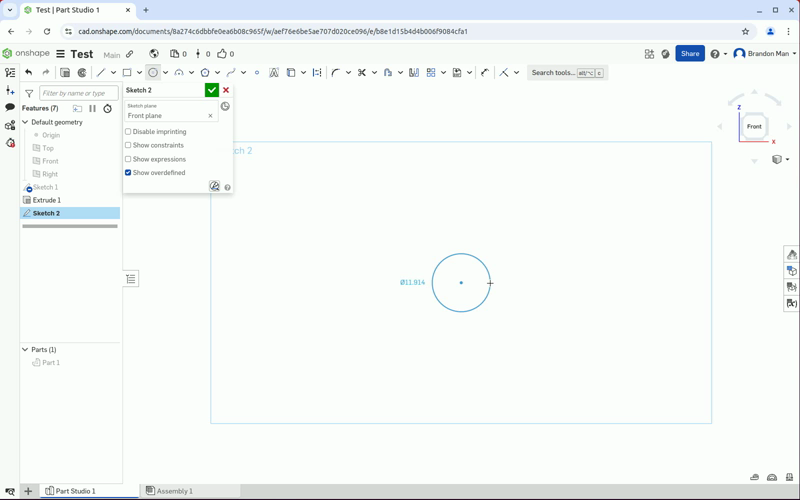
key(esc)
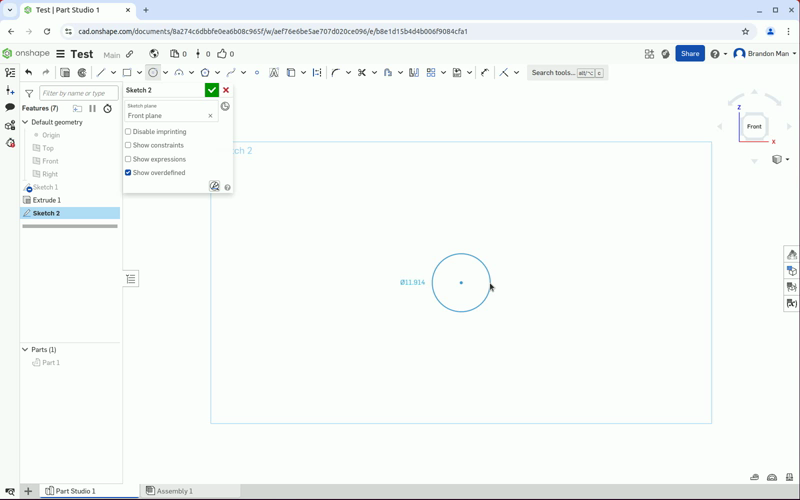
key(c)
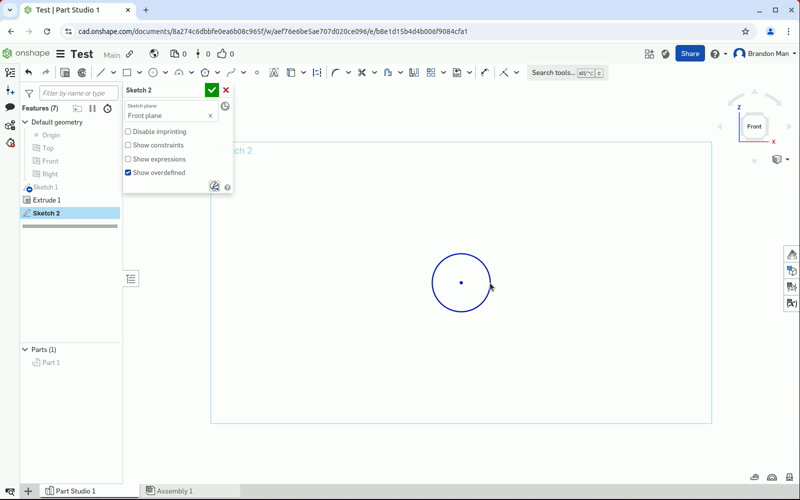
key_down(shift)
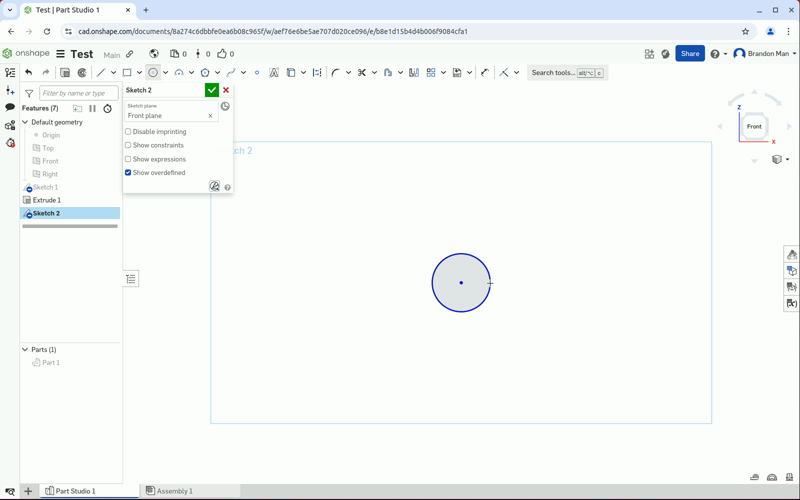
mouse_move(461, 282)
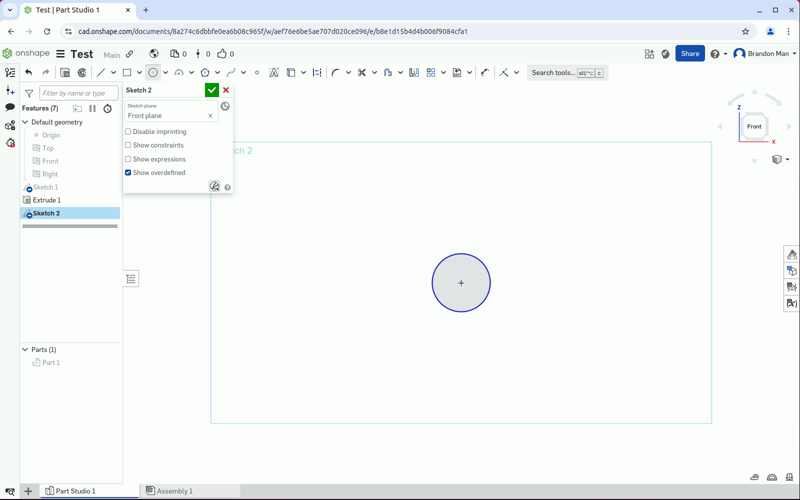
click(461, 282)
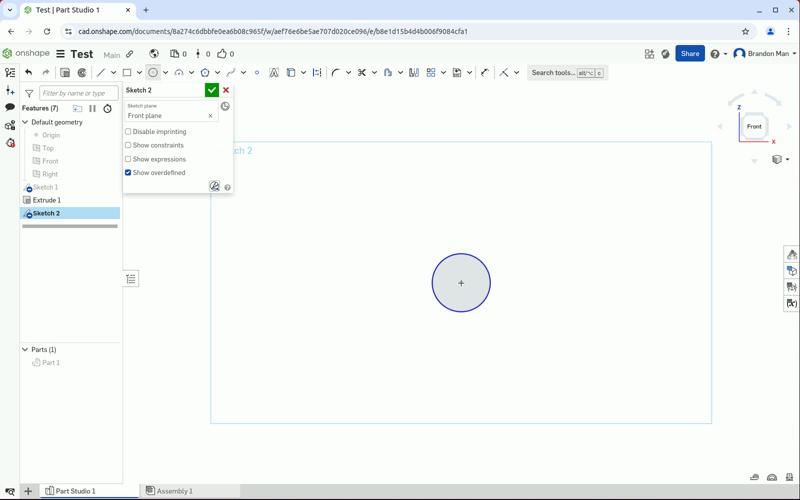
key_up(shift)
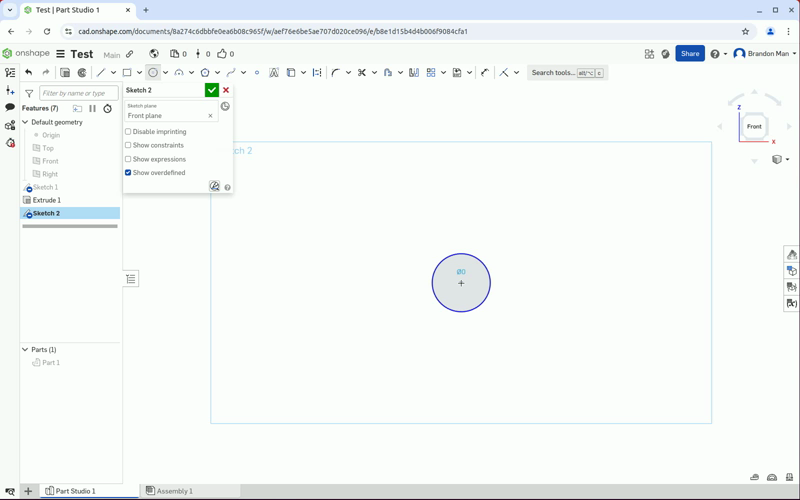
mouse_move(487, 282)
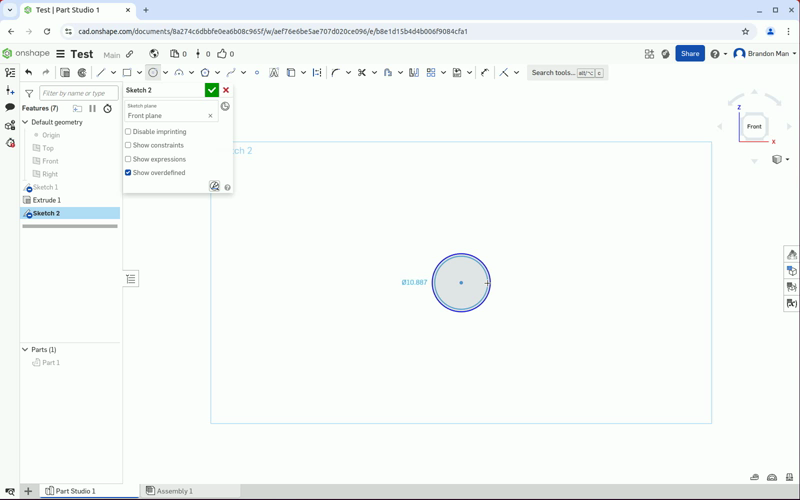
scroll(6)
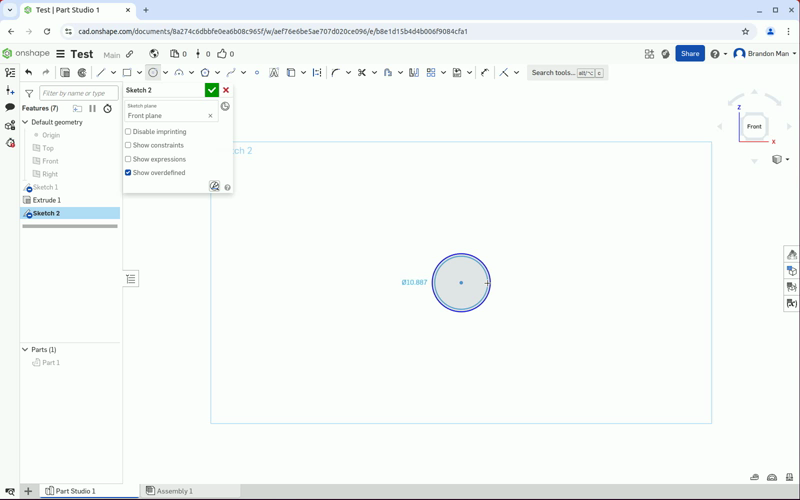
scroll(6)
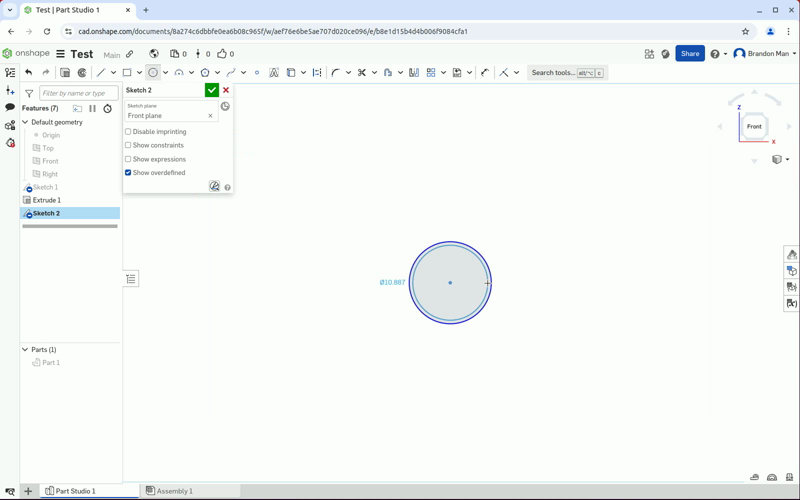
scroll(6)
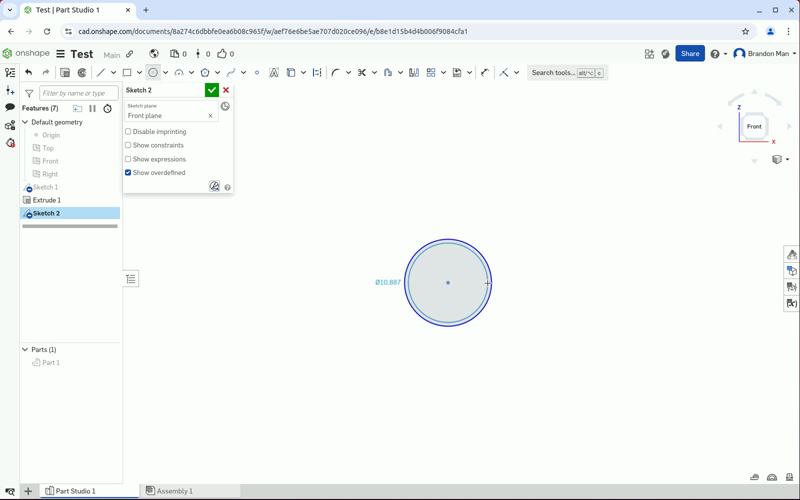
scroll(6)
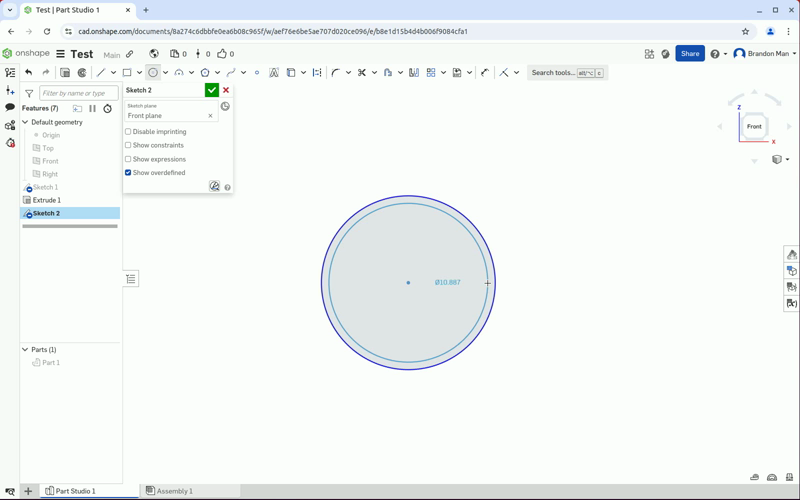
scroll(6)
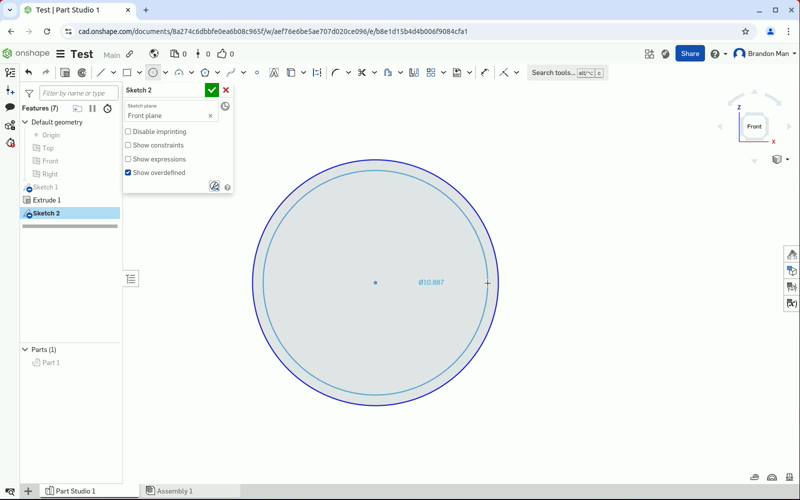
scroll(6)
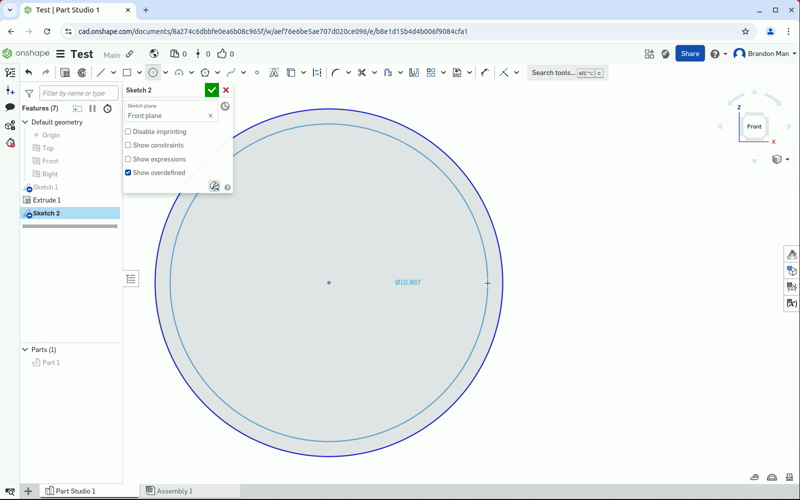
scroll(6)
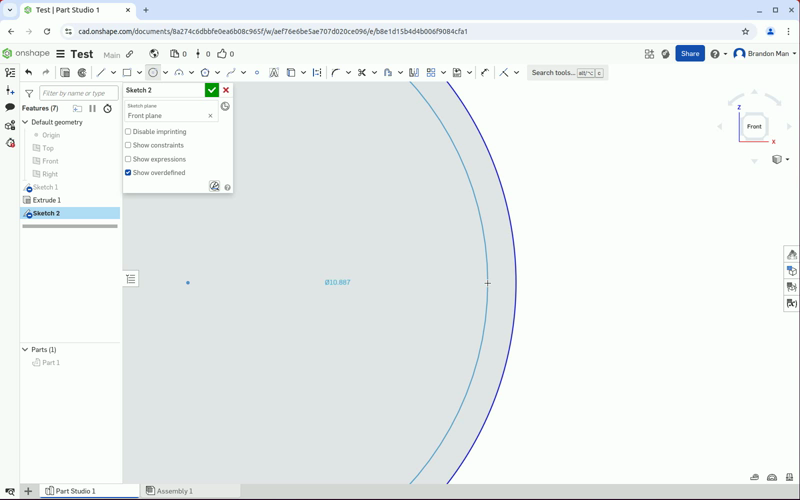
click(487, 282)
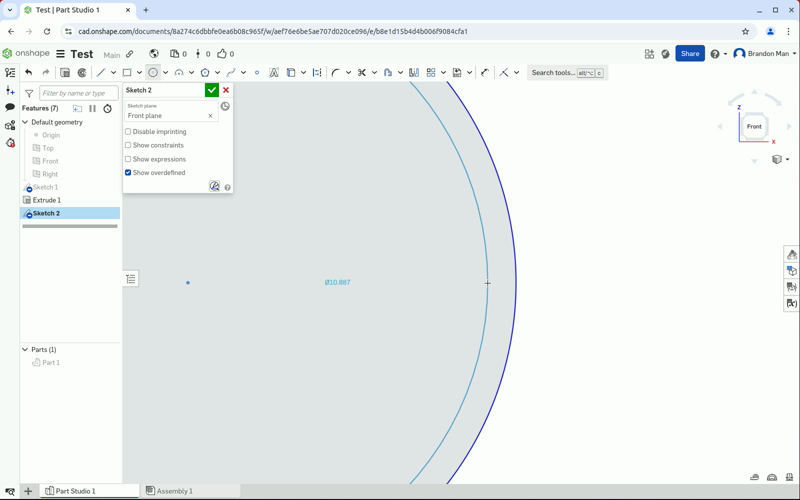
scroll(-6)
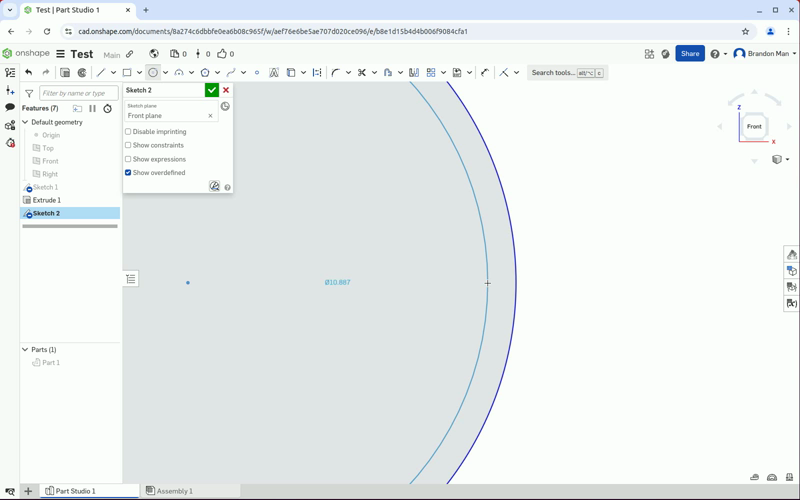
scroll(-6)
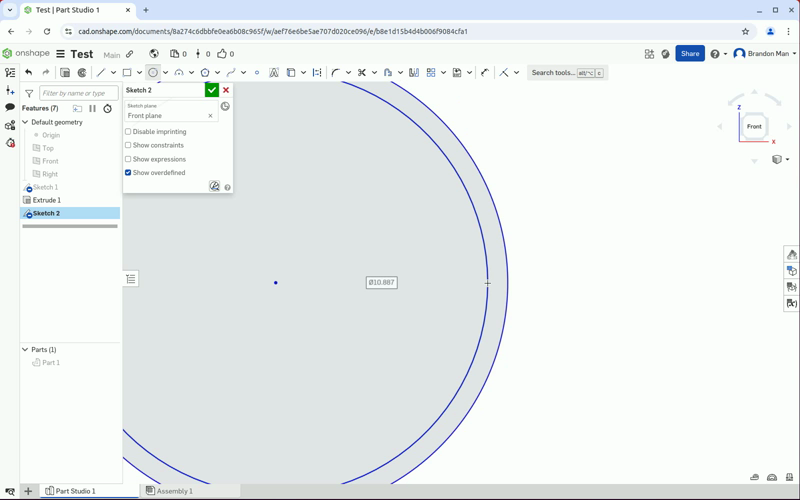
scroll(-6)
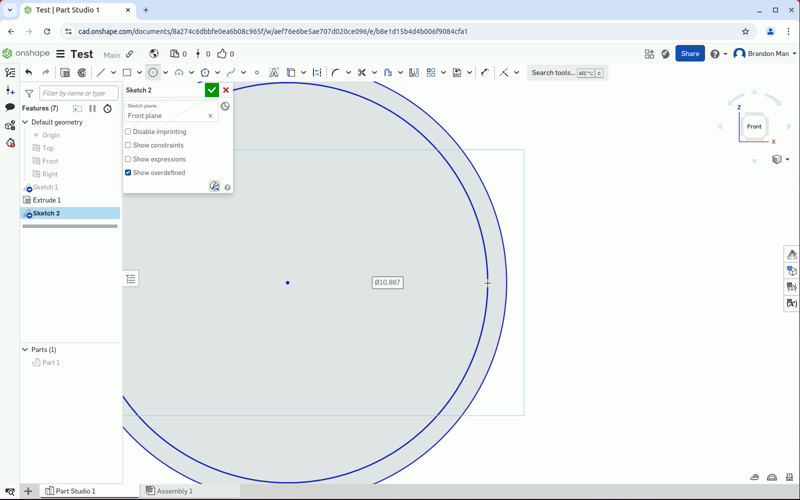
scroll(-6)
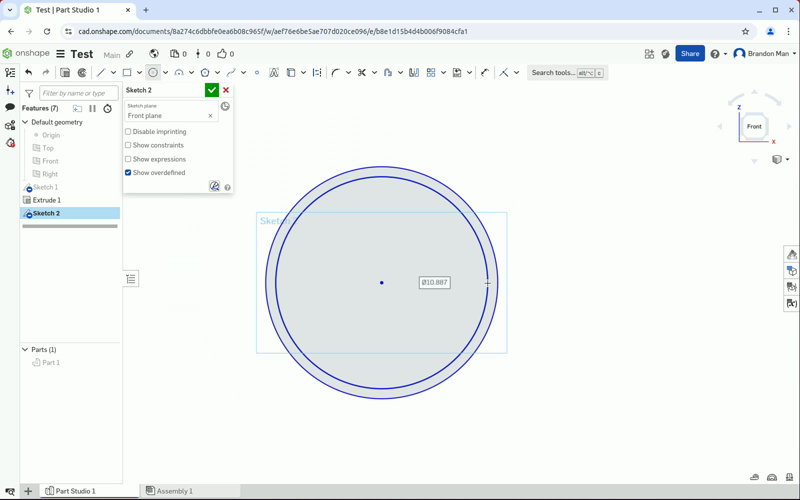
scroll(-6)
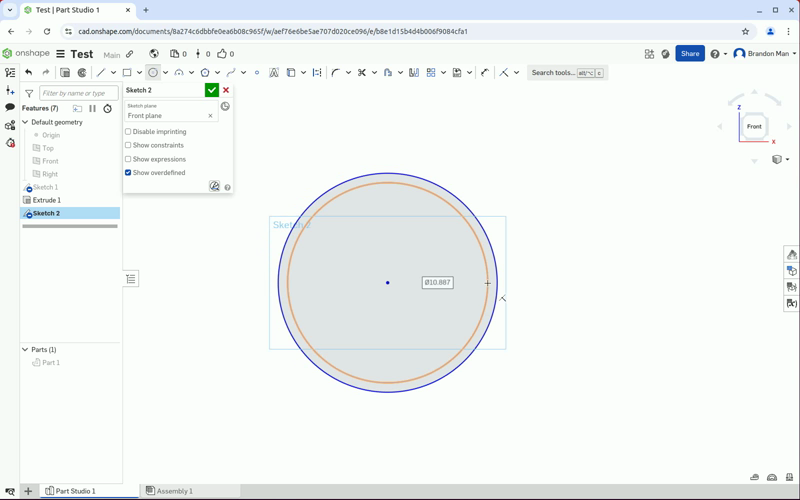
scroll(-6)
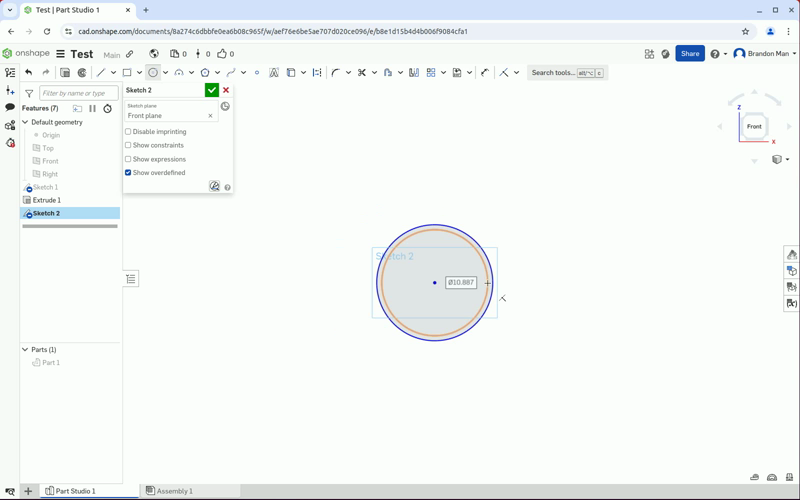
scroll(-6)
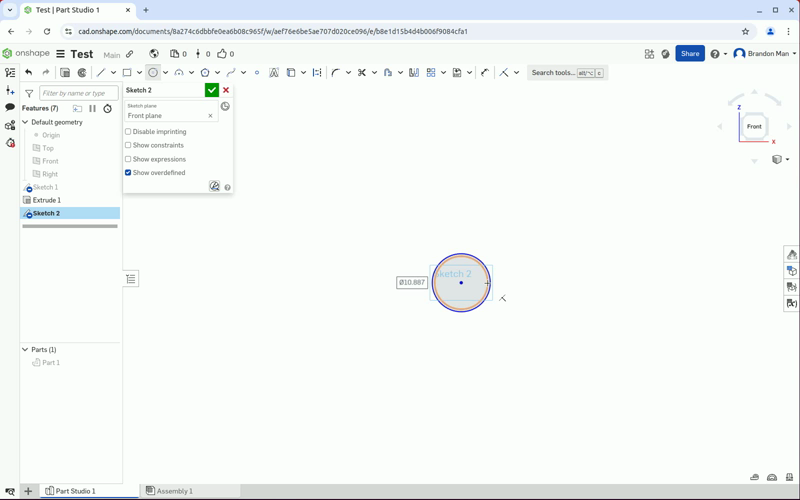
key(esc)
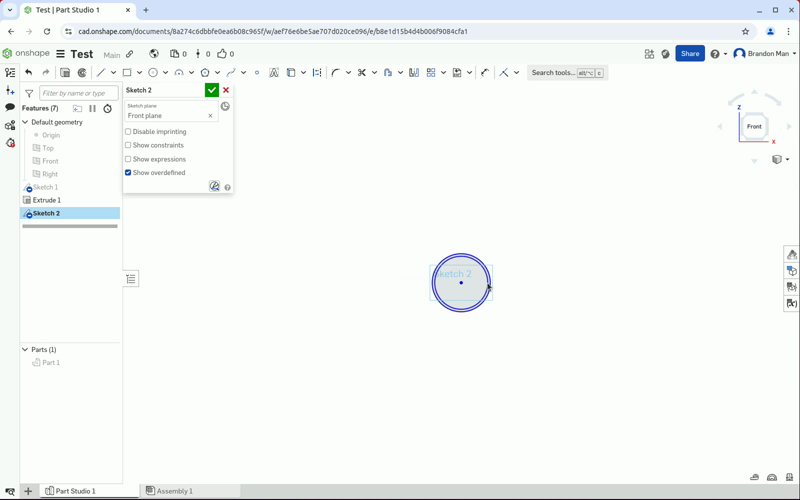
mouse_move(489, 285)
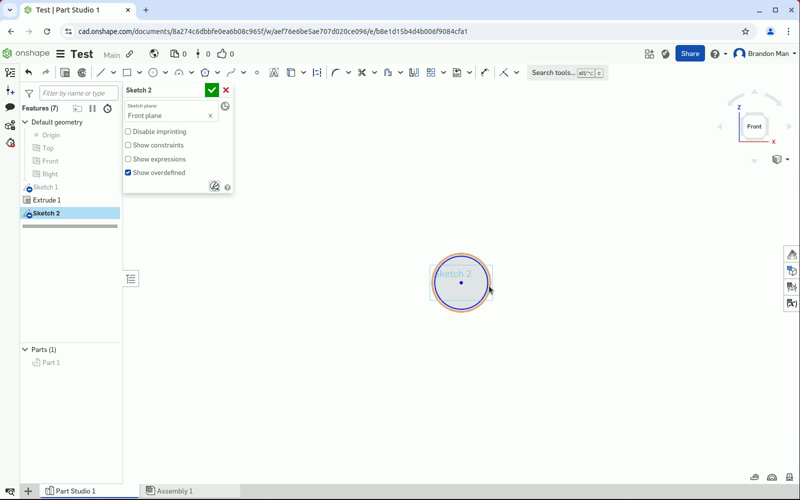
scroll(6)
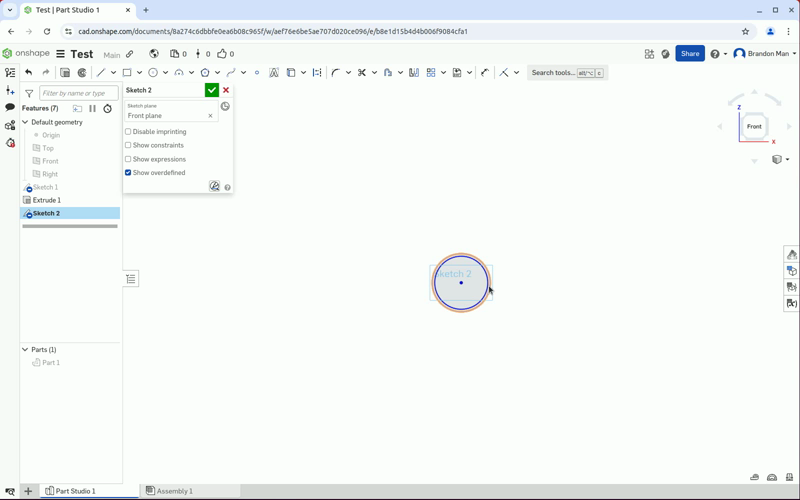
scroll(6)
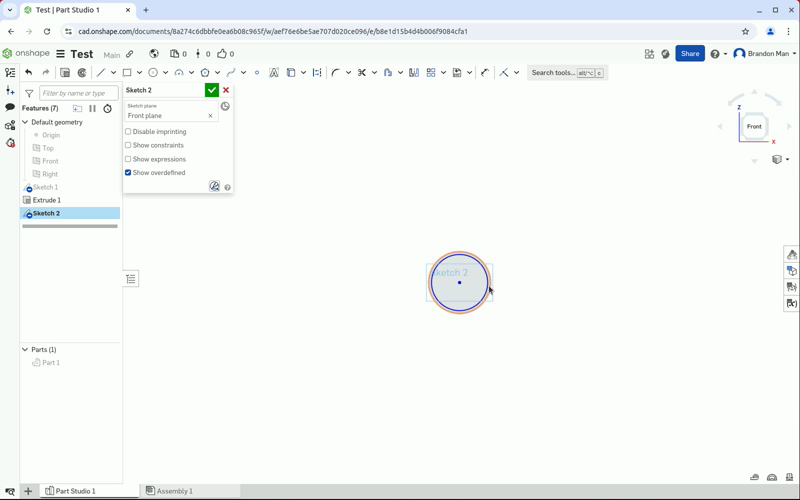
scroll(6)
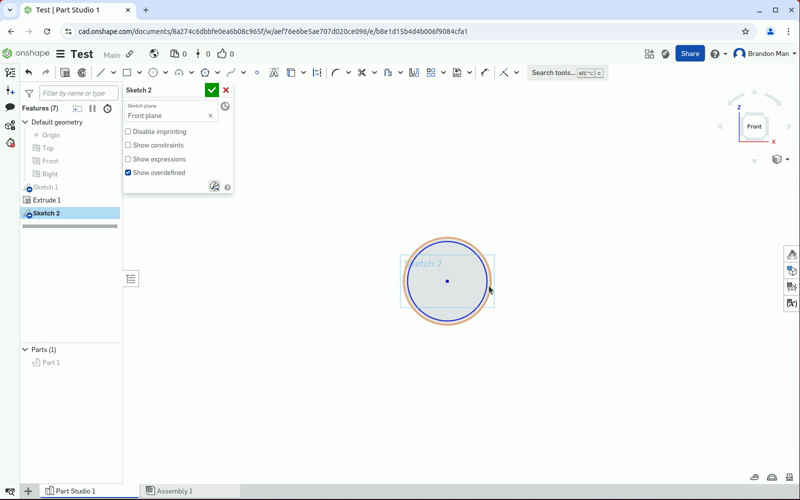
scroll(6)
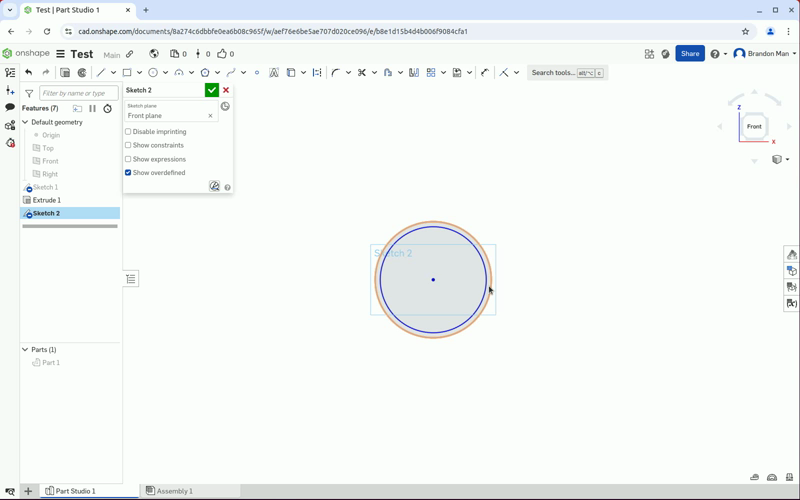
scroll(6)
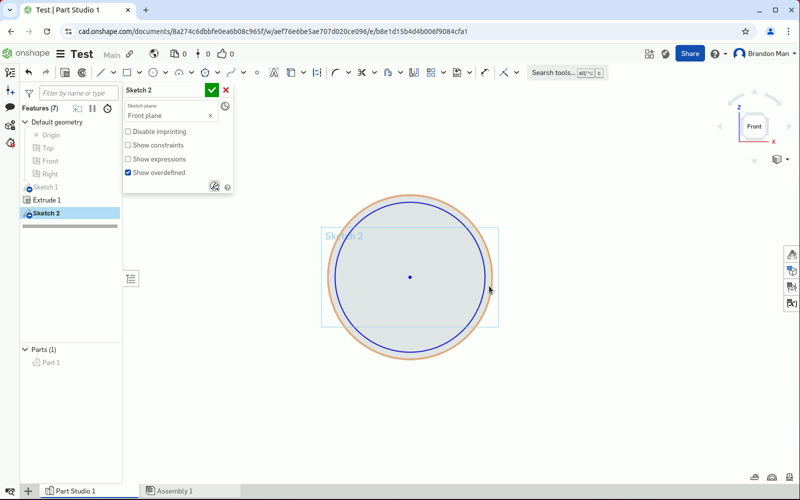
scroll(6)
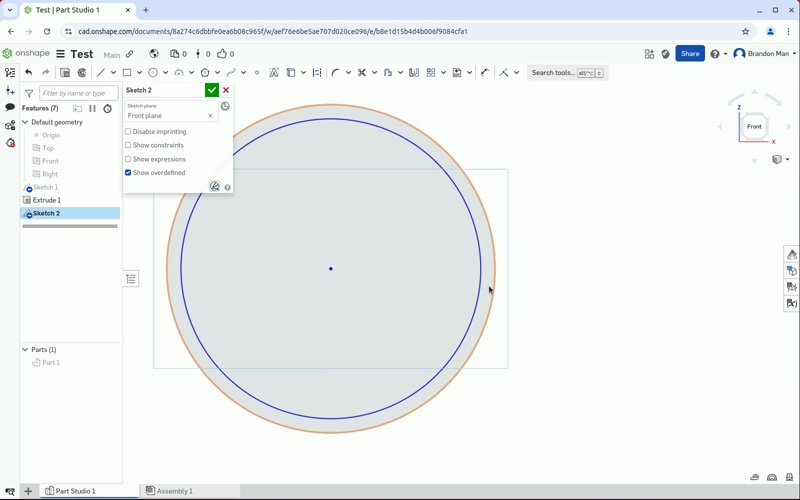
scroll(6)
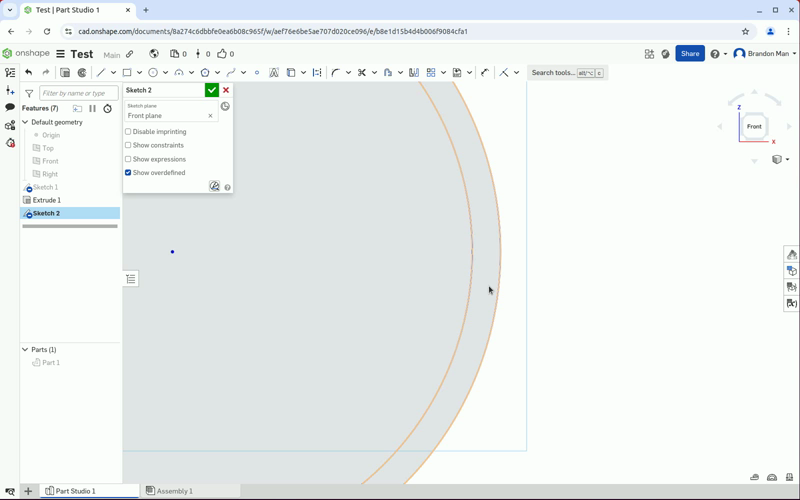
click(489, 285)
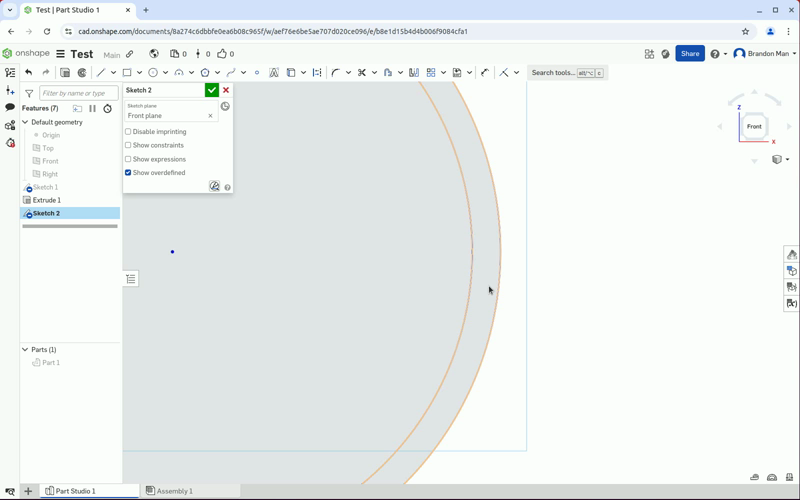
scroll(-6)
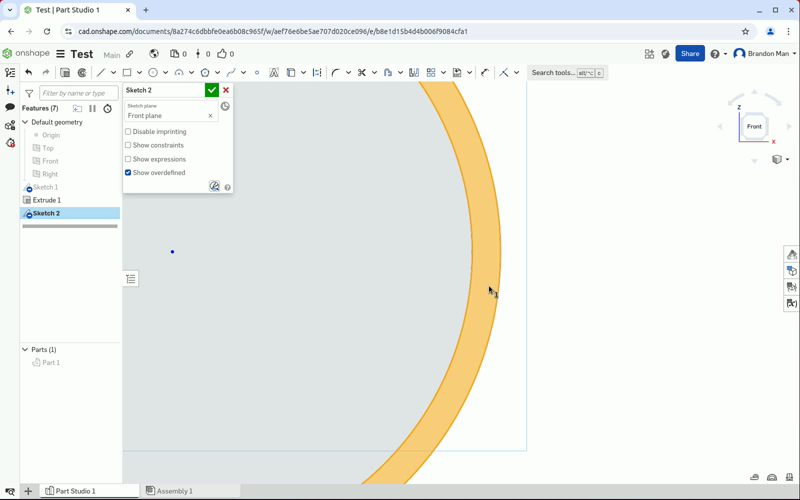
scroll(-6)
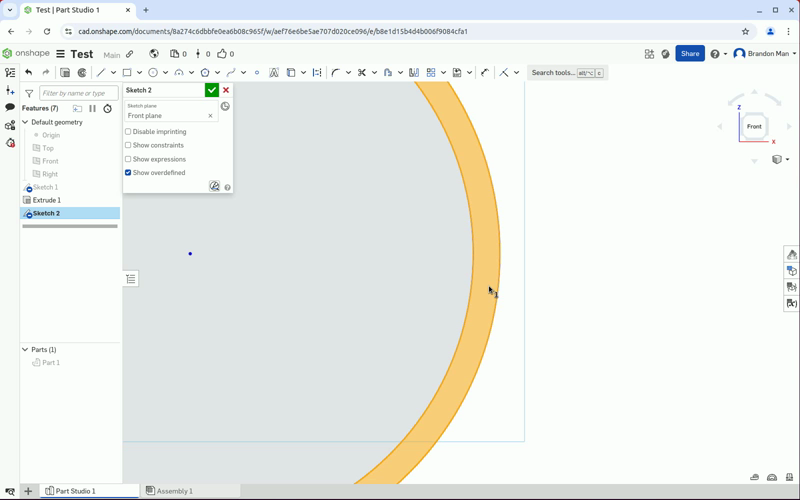
scroll(-6)
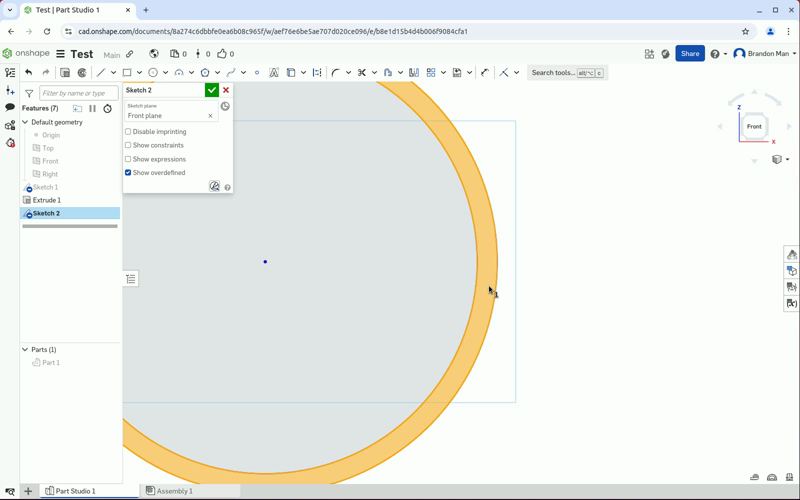
scroll(-6)
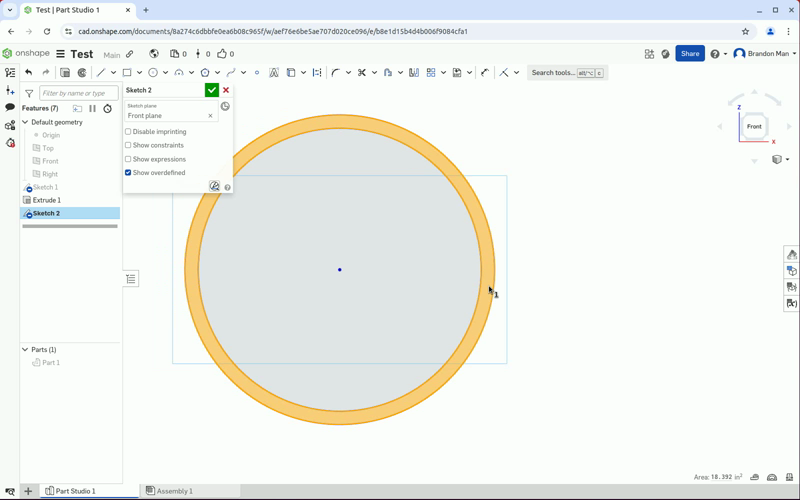
scroll(-6)
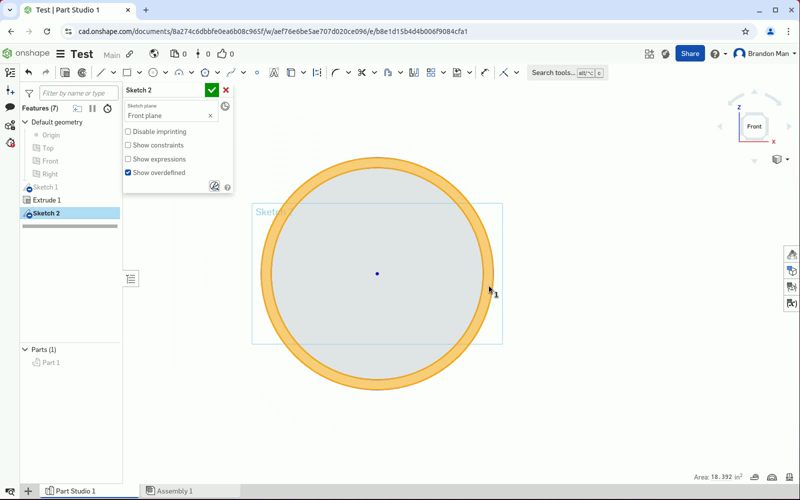
scroll(-6)
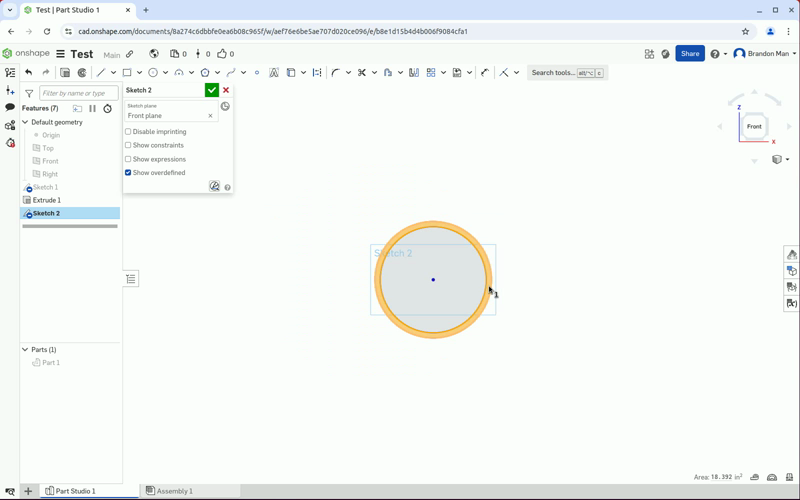
scroll(-6)
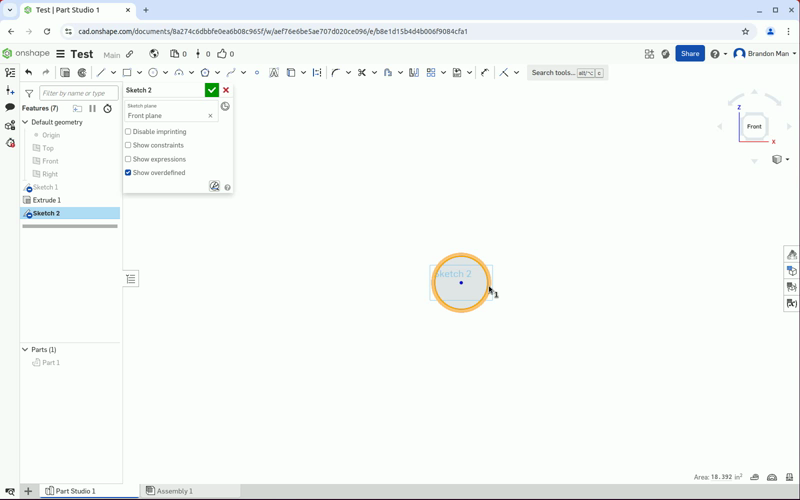
mouse_move(73, 352)
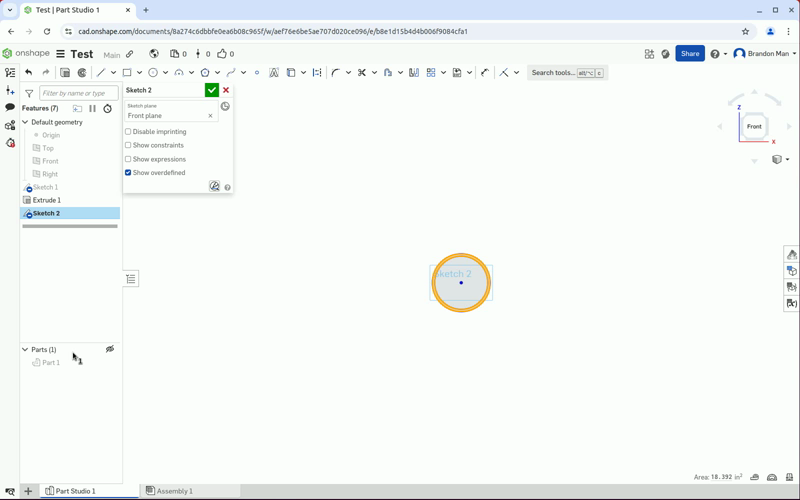
key(shift+y)
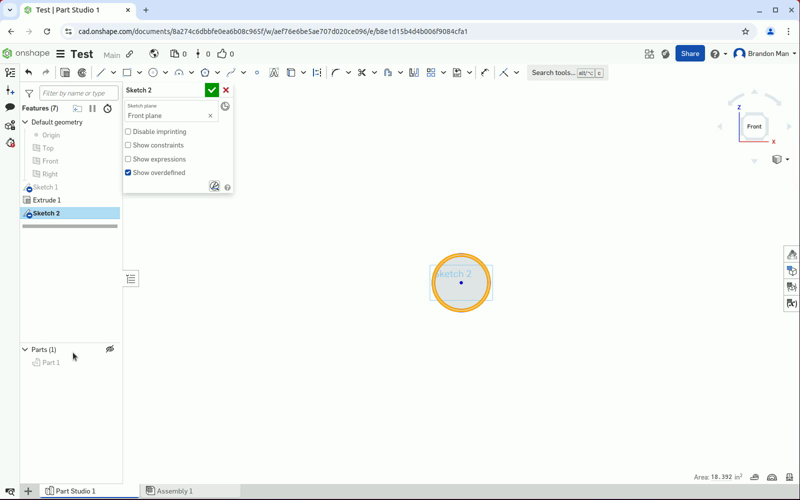
key(shift+e)
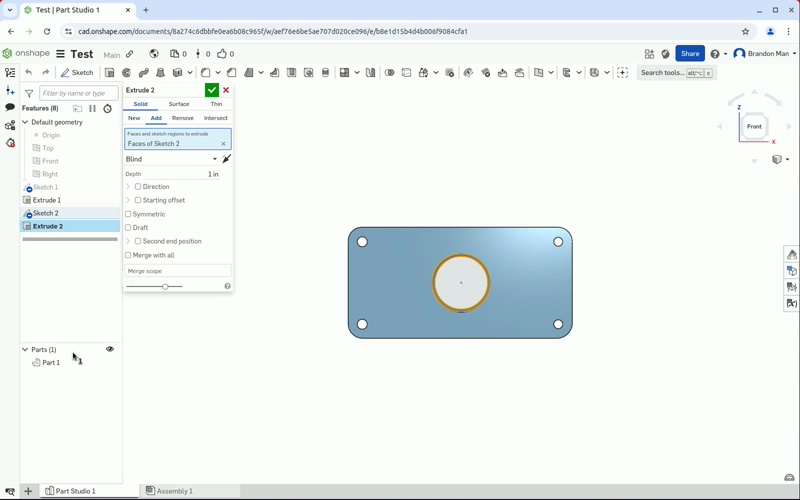
mouse_move(143, 106)
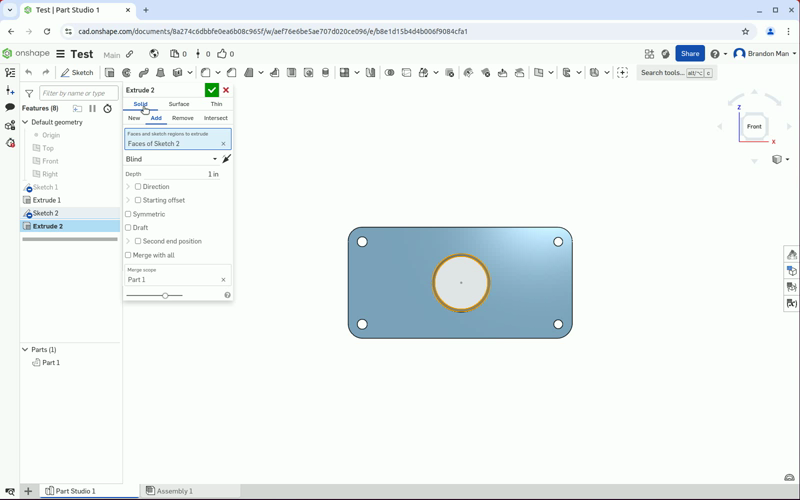
click(143, 106)
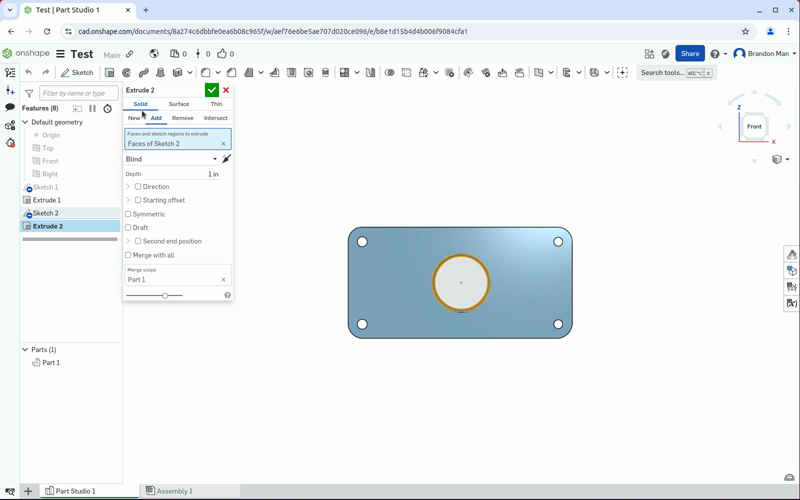
mouse_move(137, 120)
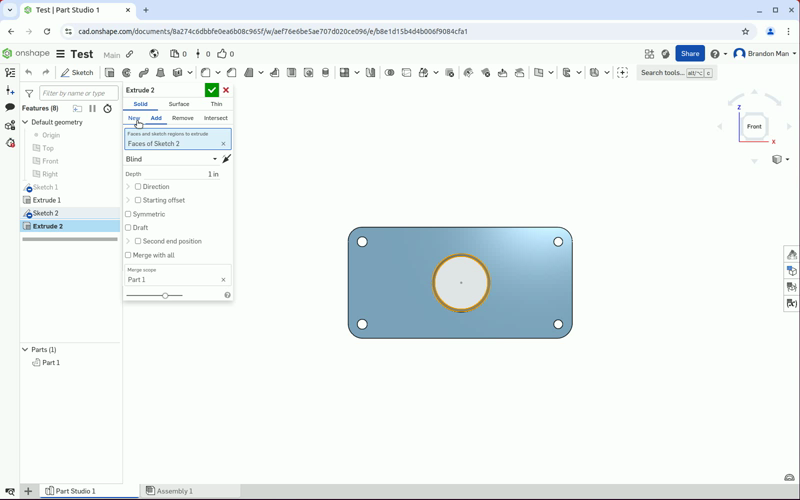
click(137, 120)
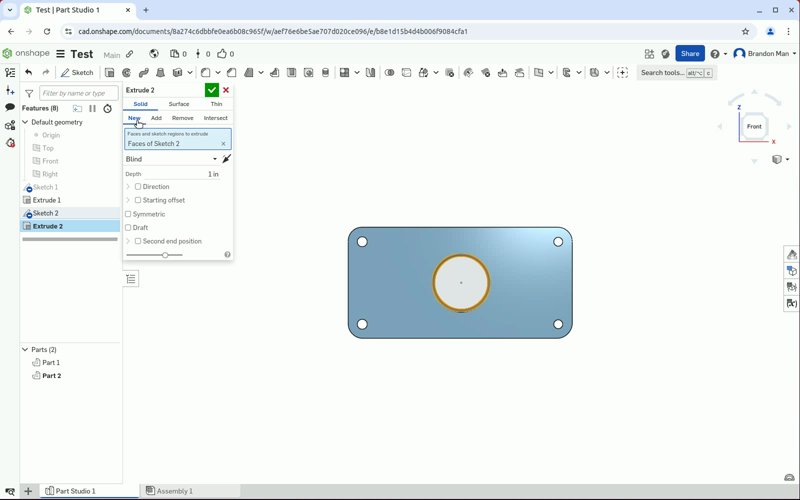
key(tab, 4)
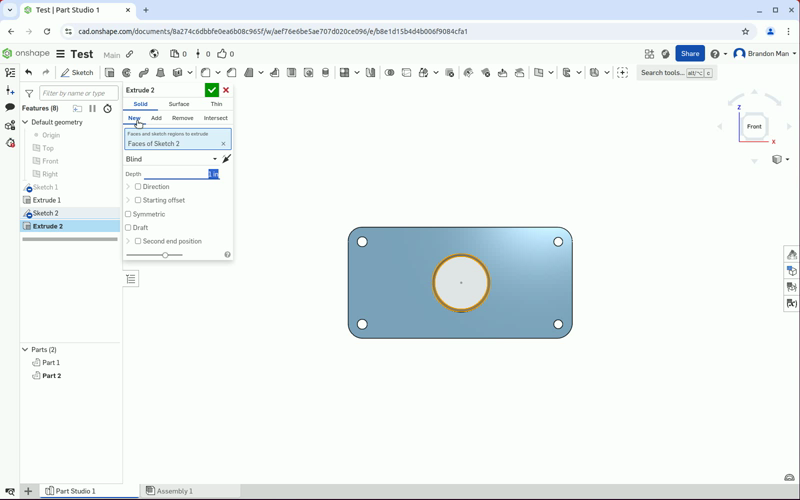
text(10.832)
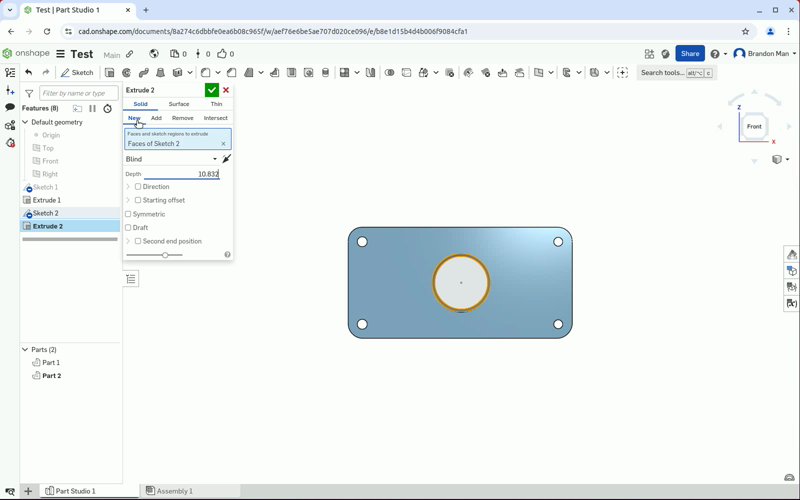
key(enter)
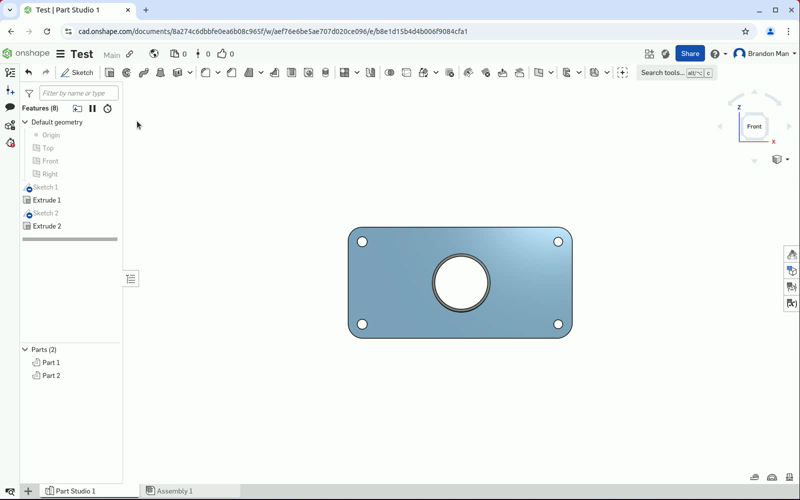
key(shift+h)
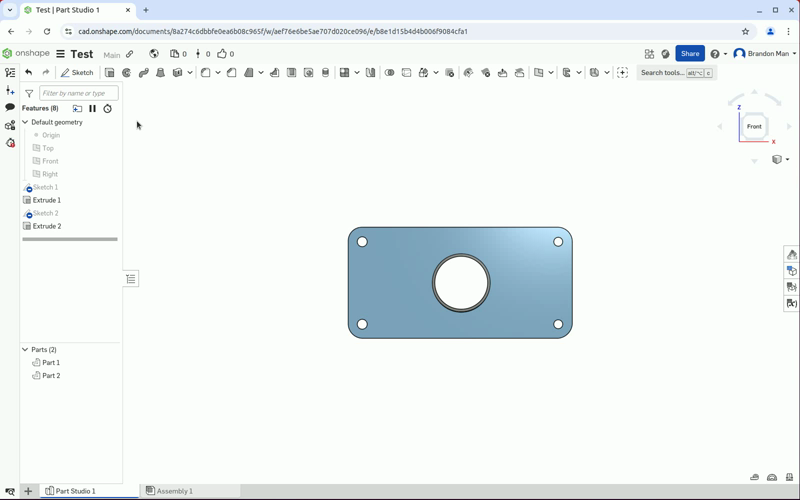
key(shift+h)
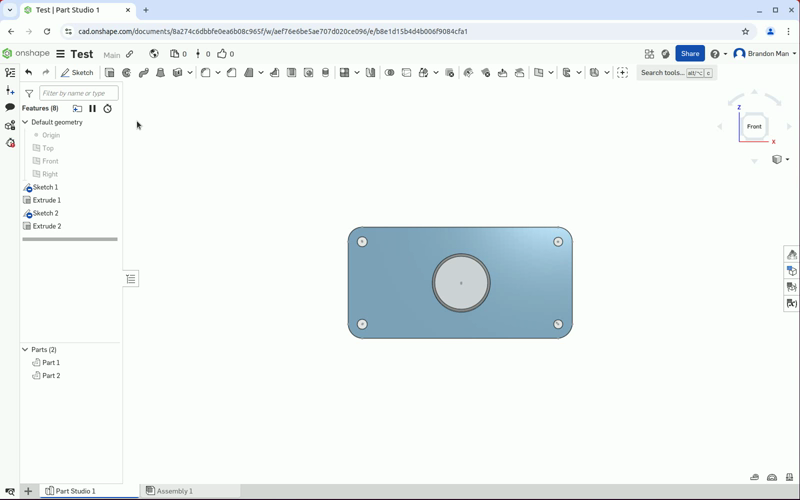
key(shift+7)
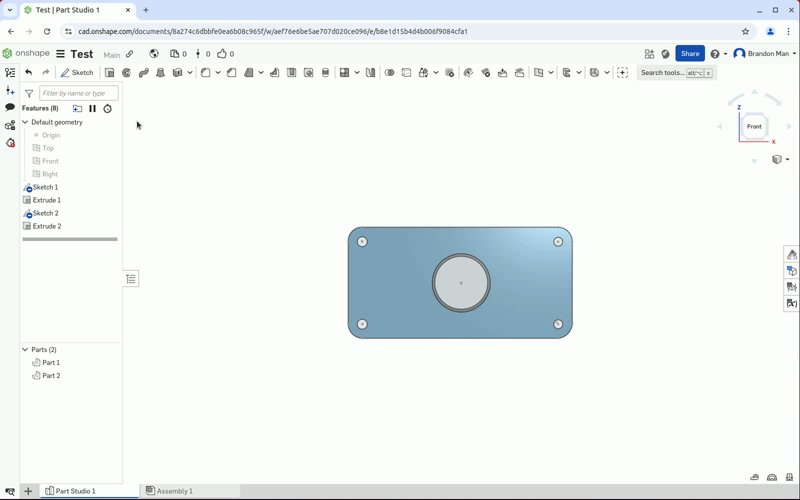
key(left, 2)
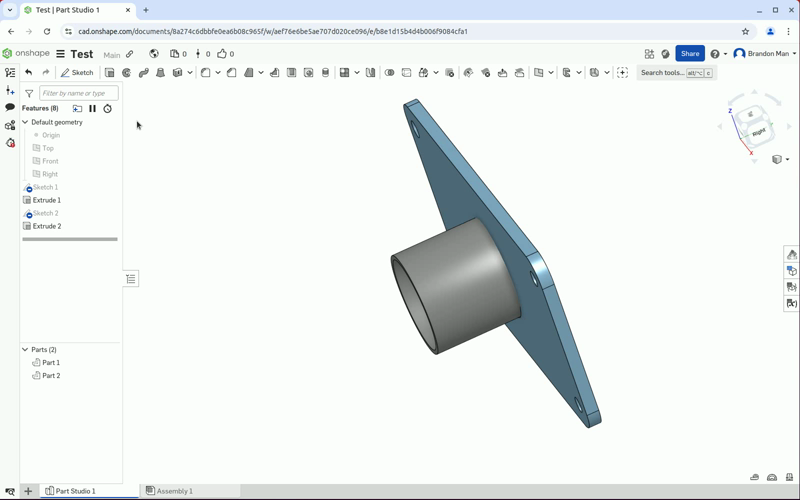
key(down, 2)
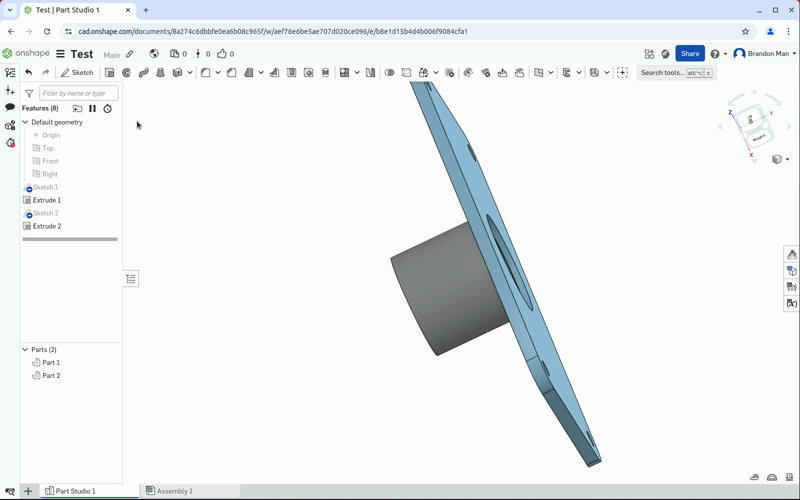
key(up, 2)
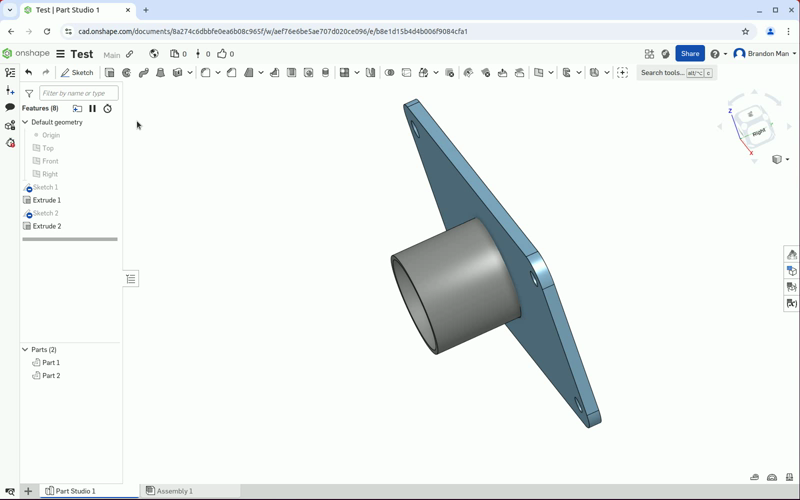
key(right, 2)
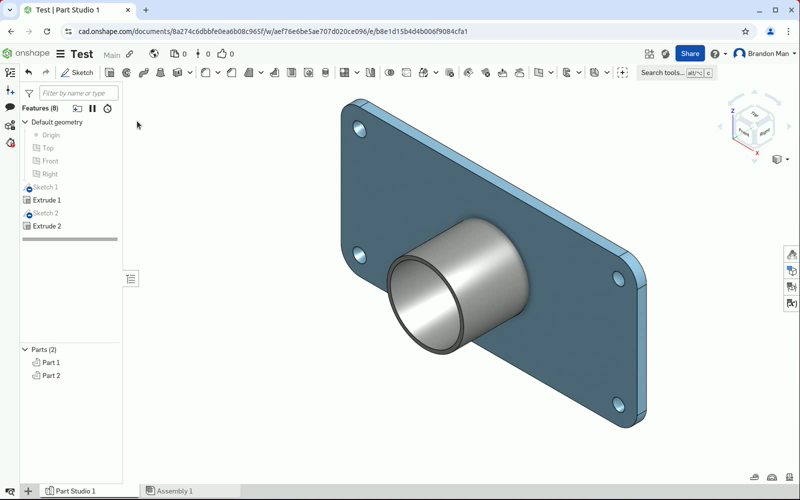
mouse_move(73, 189)
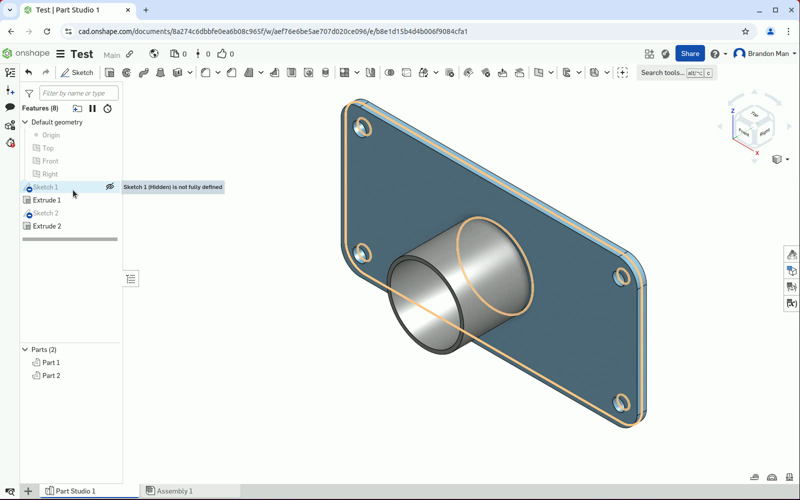
click(73, 189)